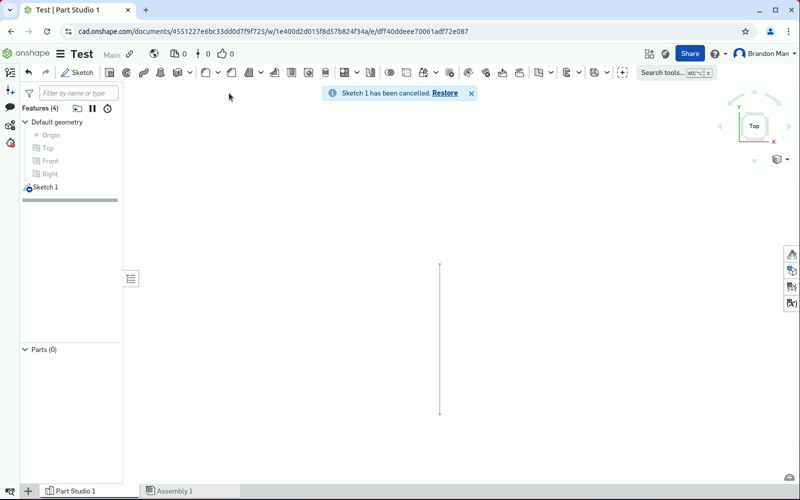
key(shift+h)
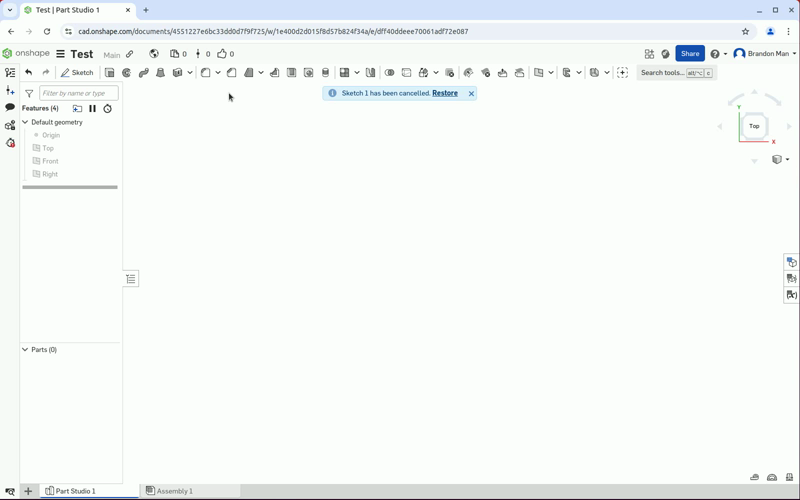
mouse_move(73, 352)
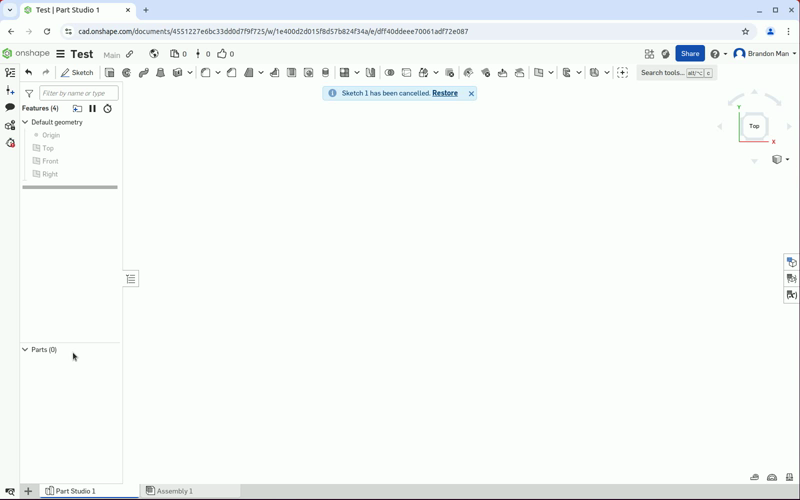
key(y)
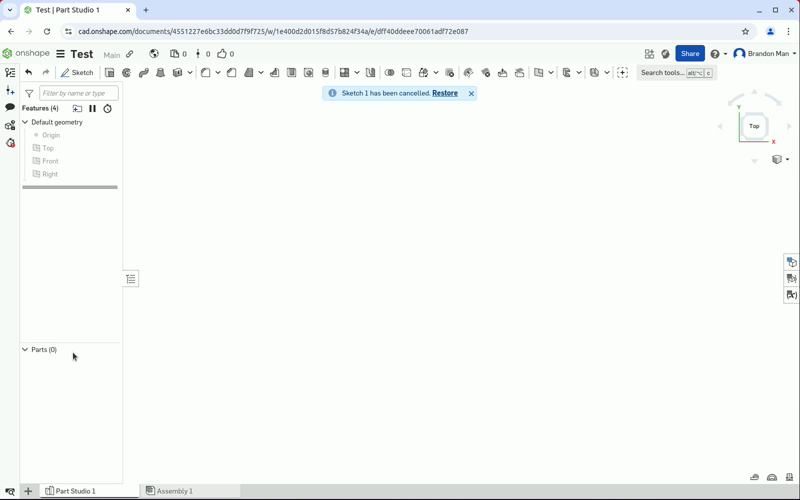
key(shift+p)
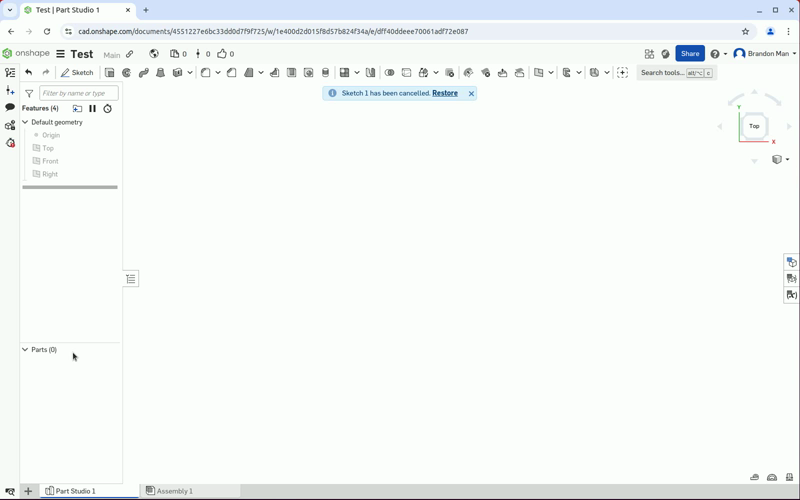
key(space)
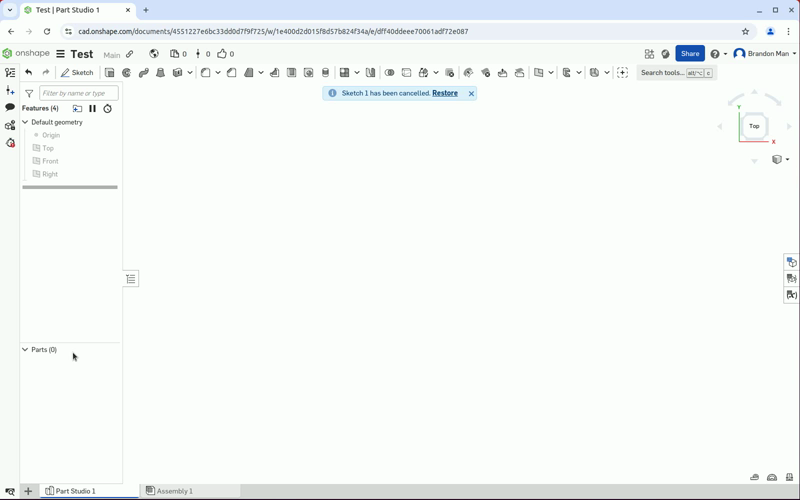
key_down(shift)
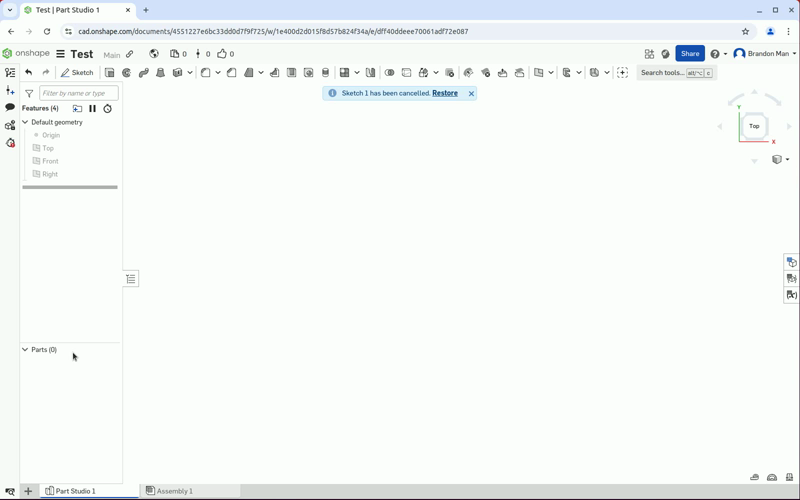
key(up)
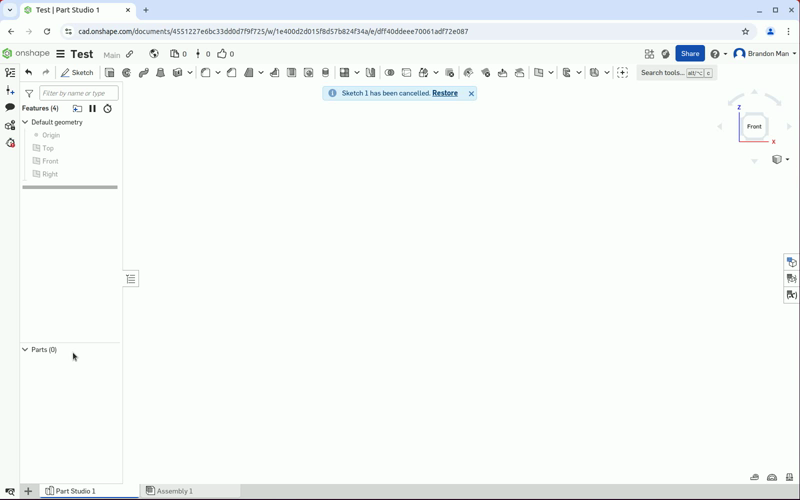
key_up(shift)
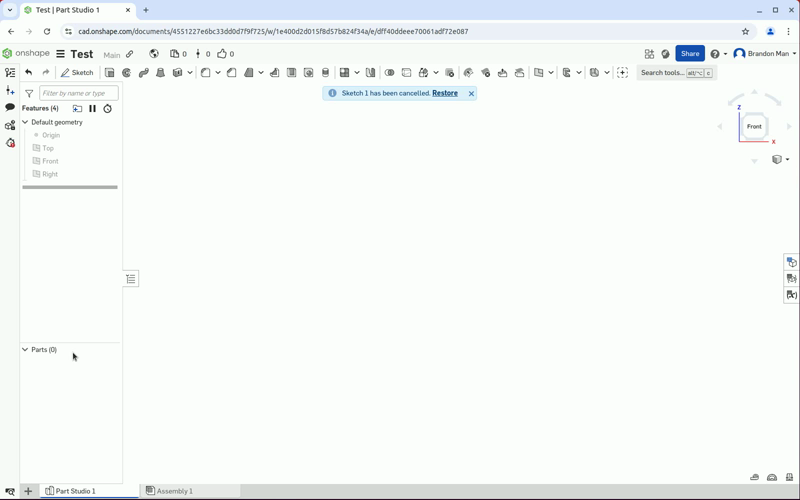
mouse_move(73, 352)
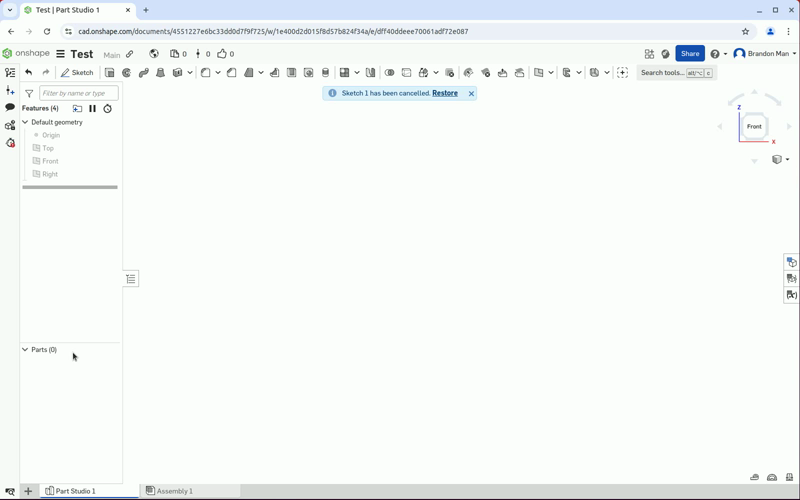
key(shift+y)
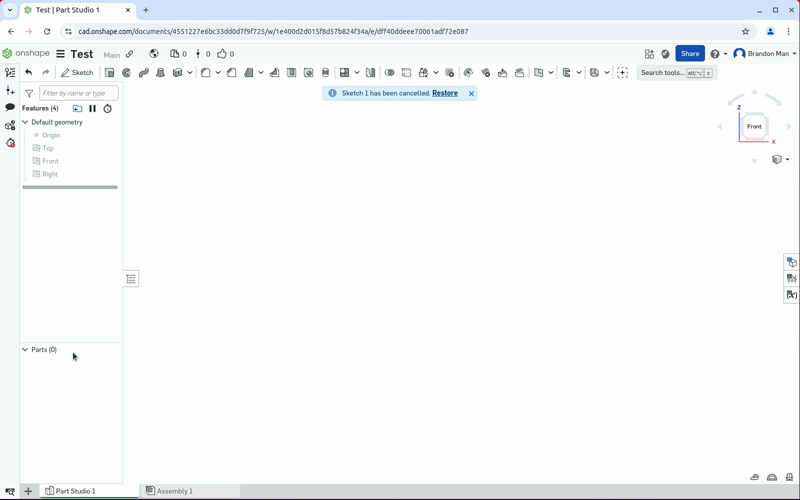
key(shift+s)
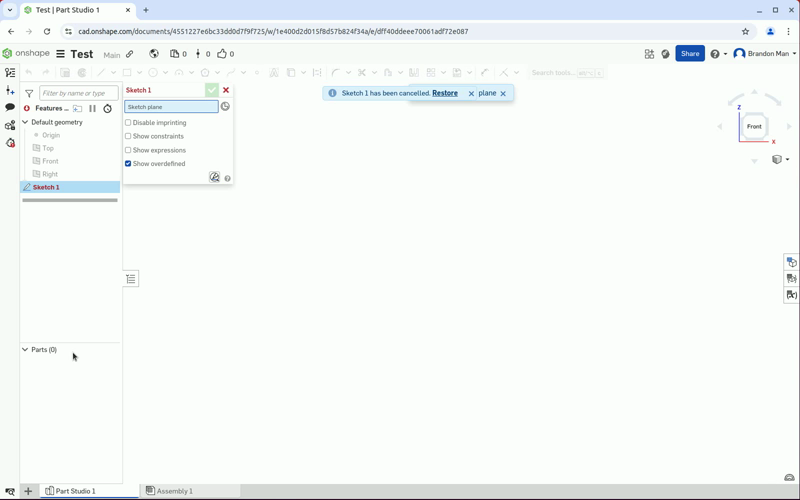
mouse_move(73, 163)
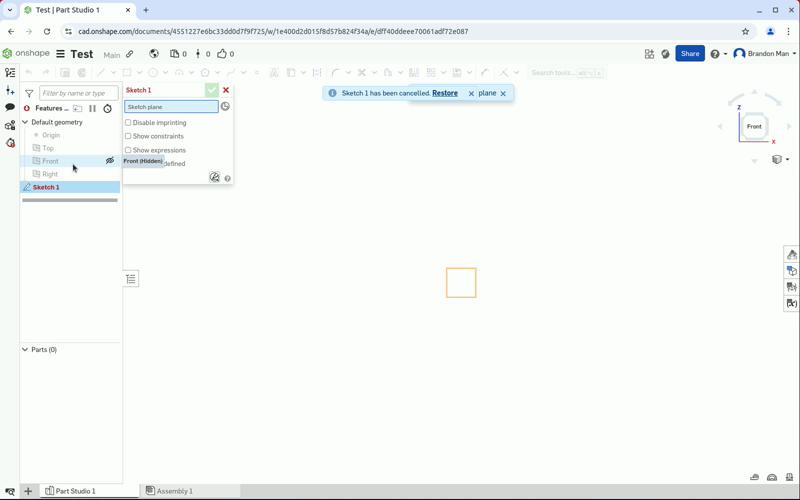
click(73, 163)
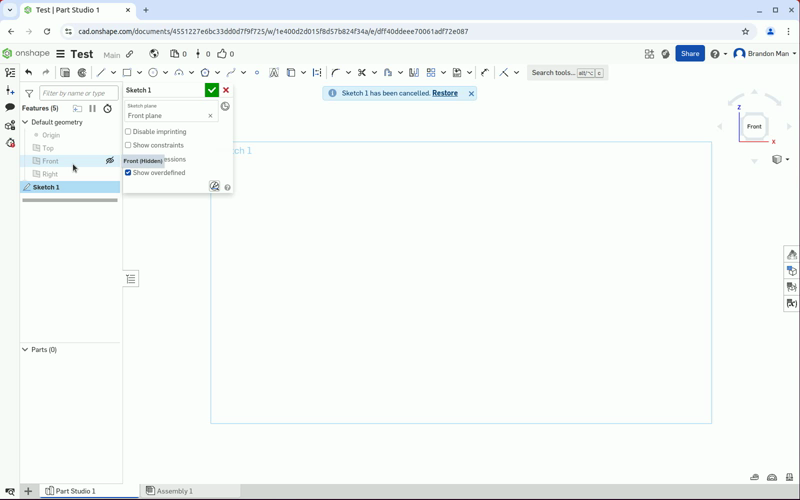
mouse_move(73, 352)
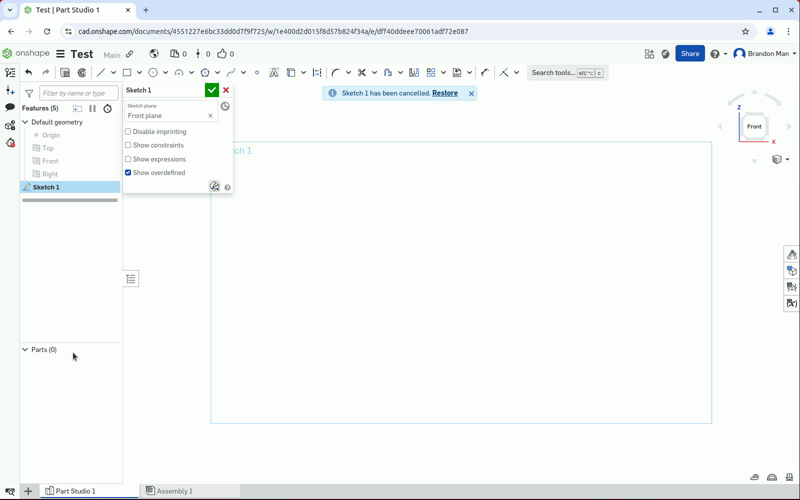
key(y)
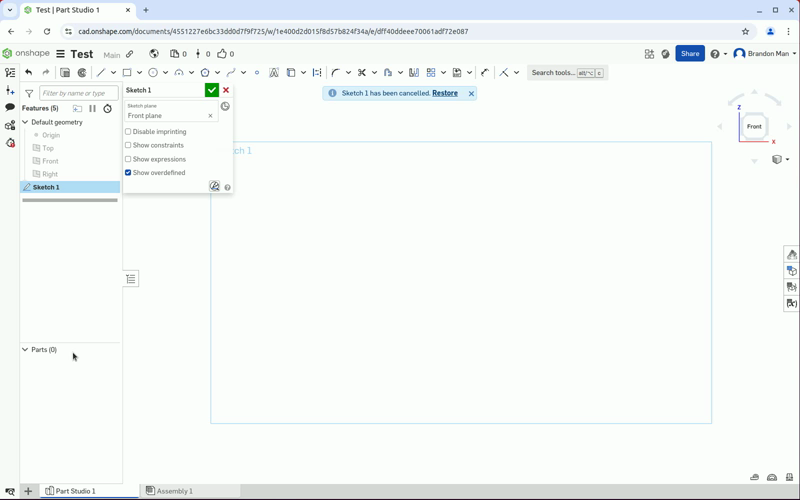
key(l)
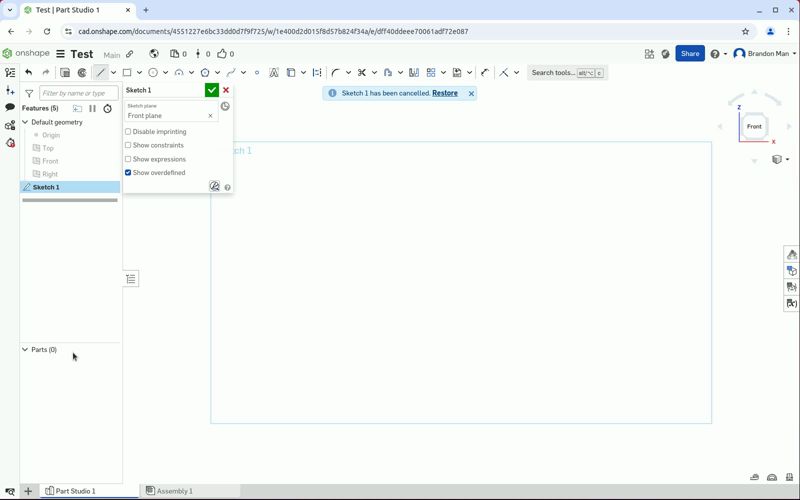
key_down(shift)
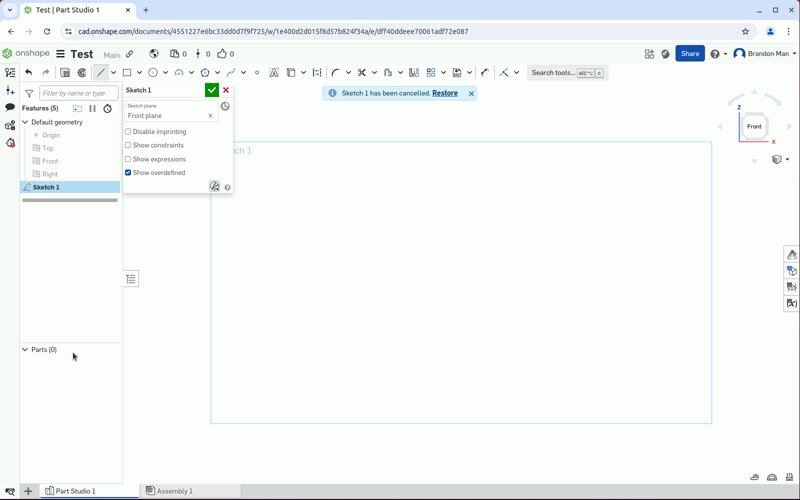
mouse_move(460, 282)
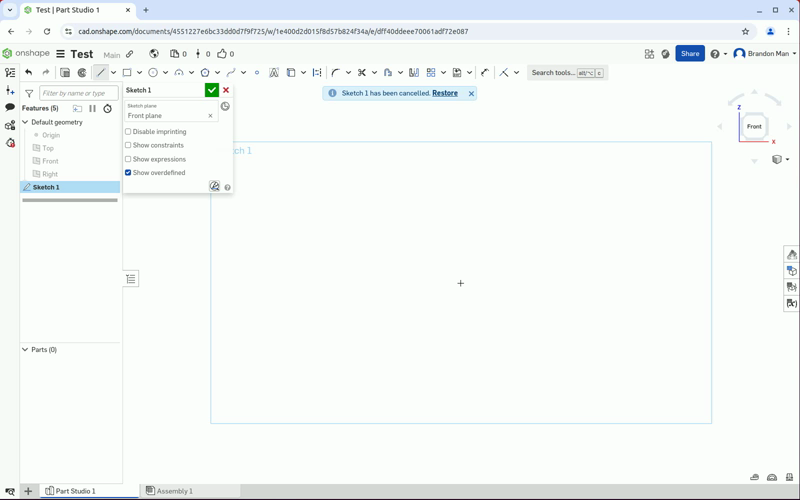
click(460, 282)
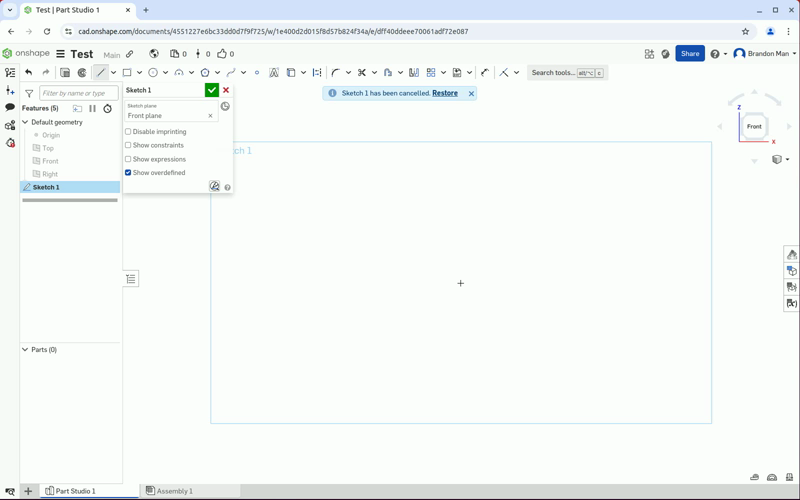
key_up(shift)
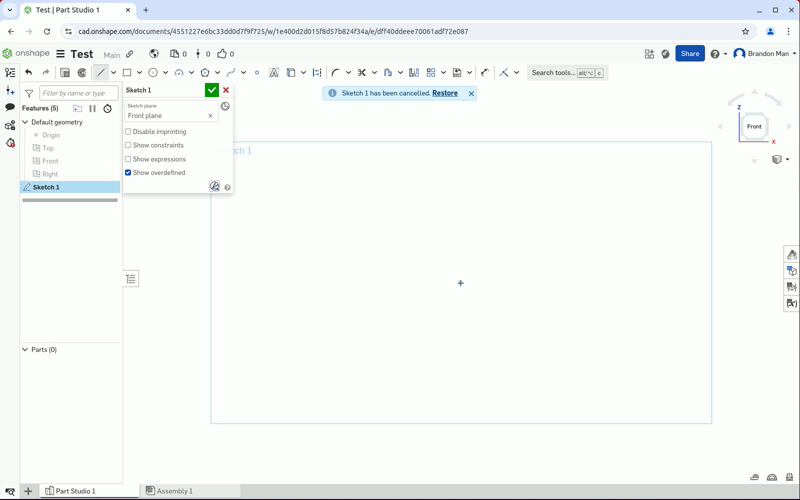
key_down(shift)
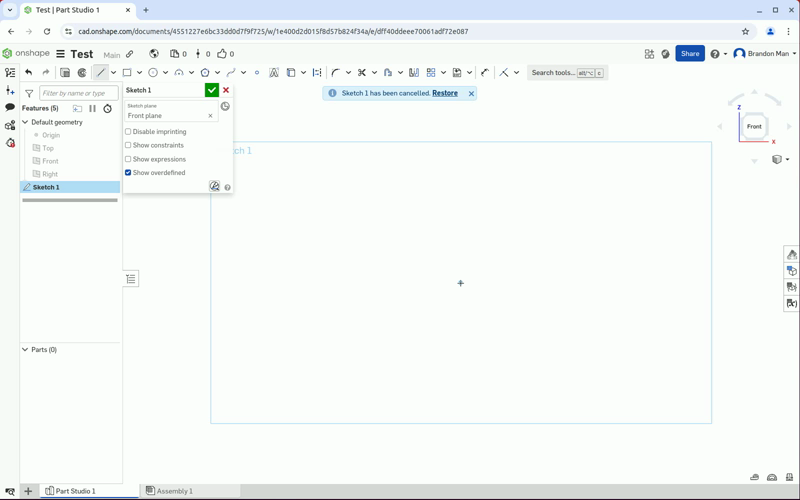
mouse_move(536, 282)
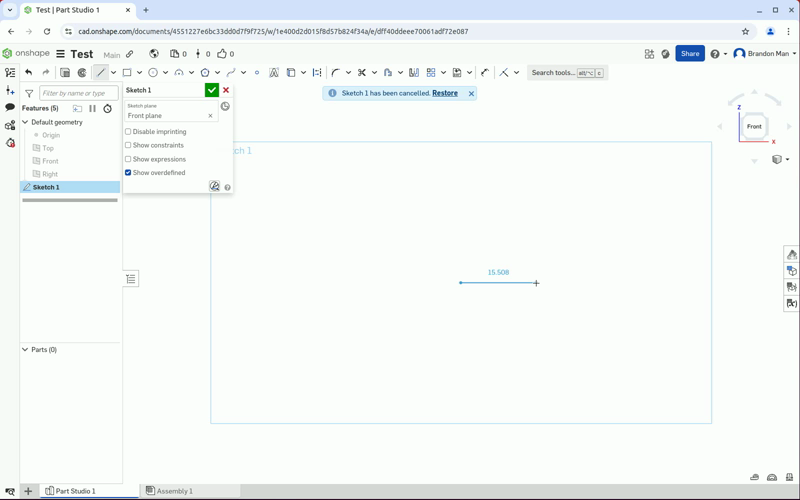
click(536, 282)
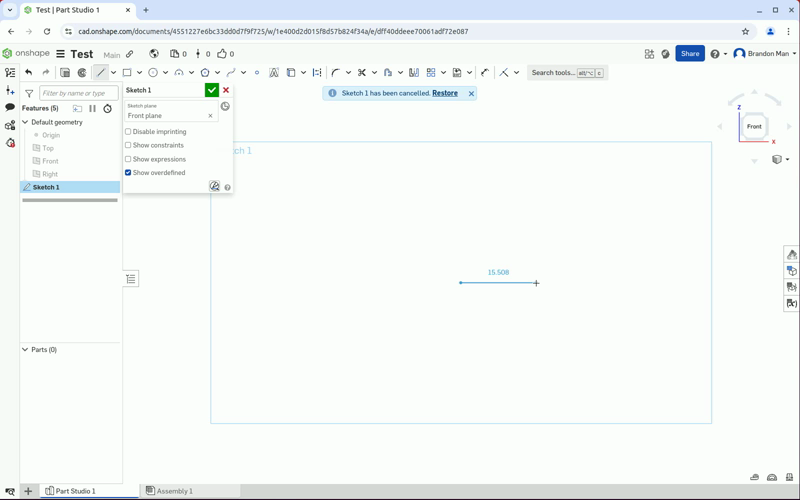
key_up(shift)
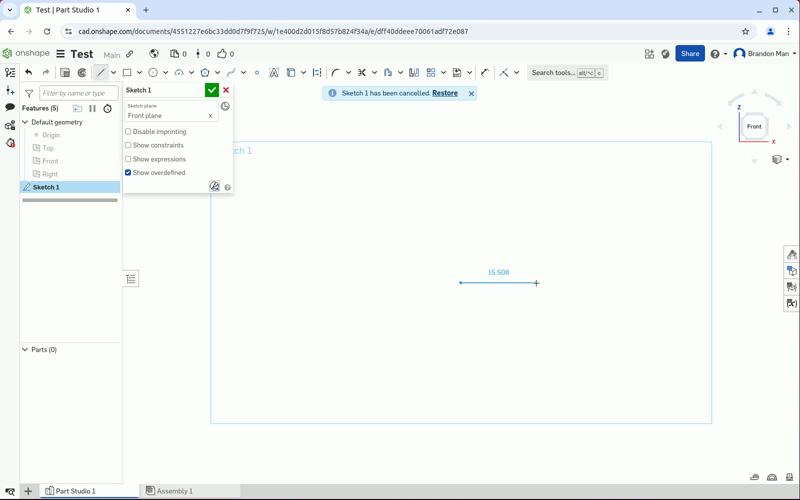
key_down(shift)
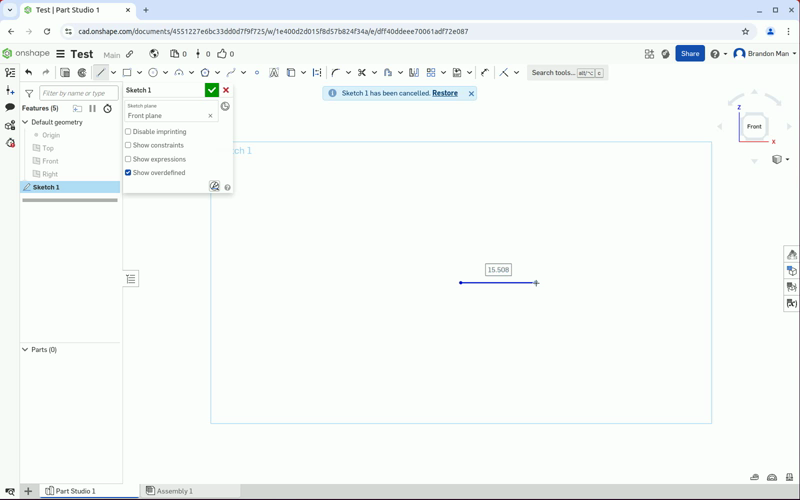
mouse_move(566, 282)
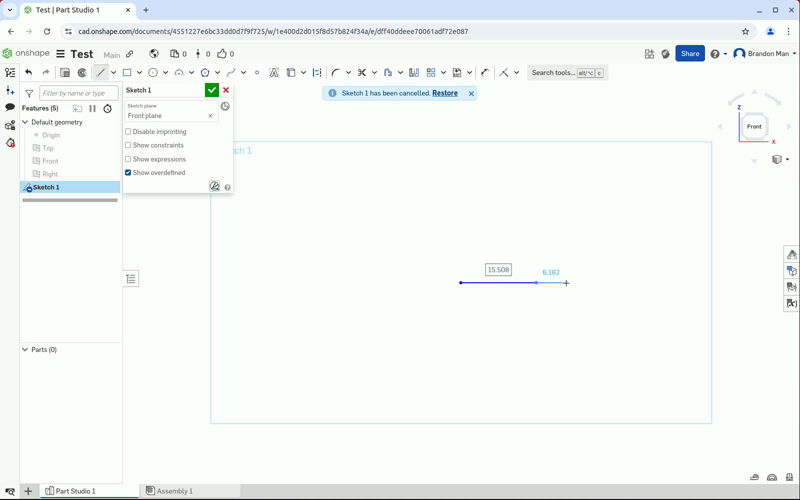
mouse_move(536, 264)
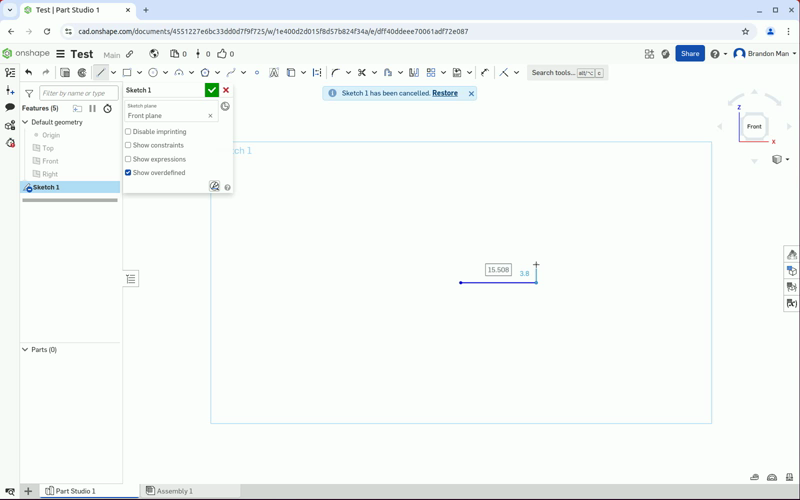
click(536, 264)
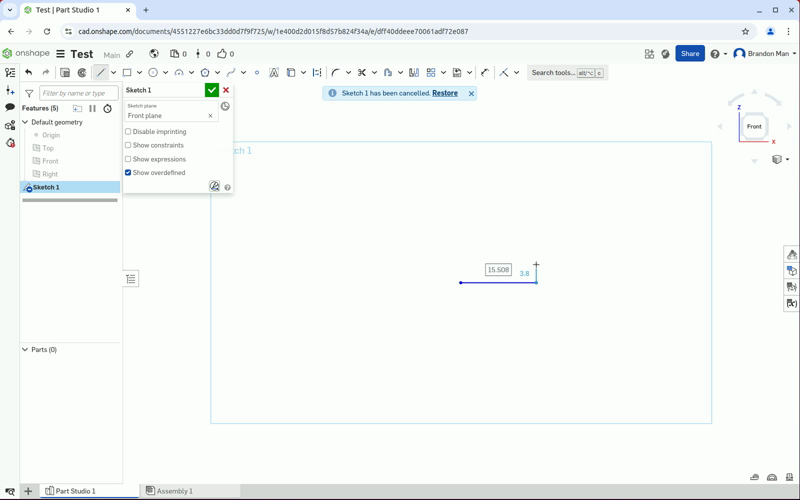
key_up(shift)
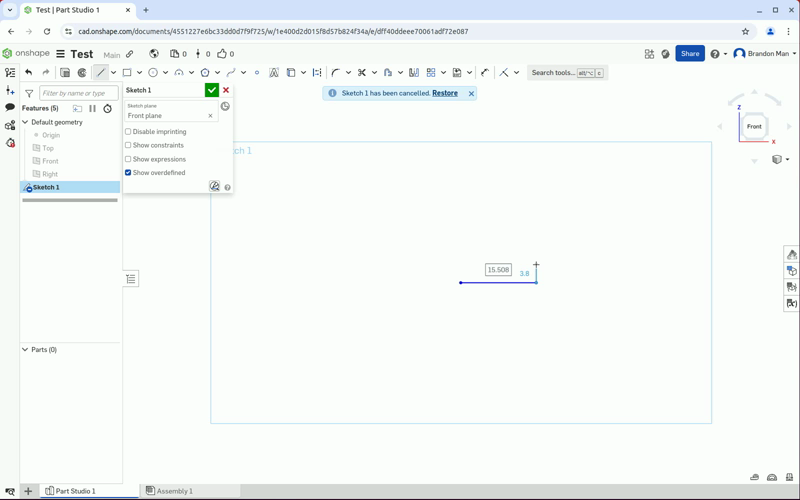
key_down(shift)
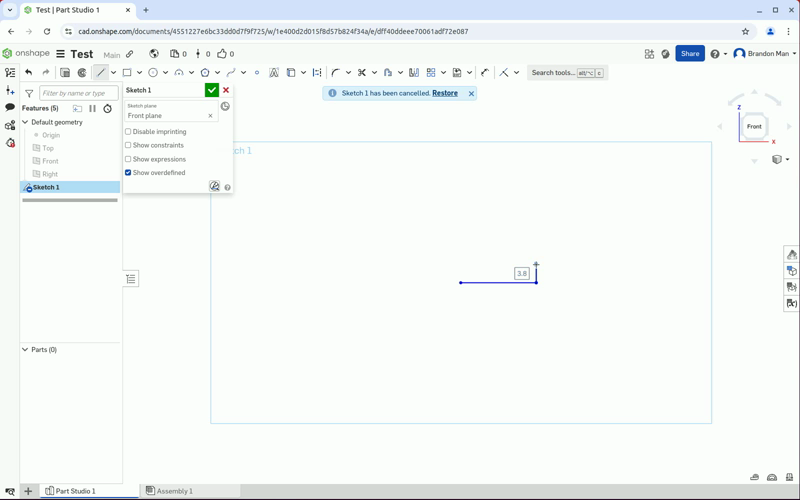
mouse_move(460, 264)
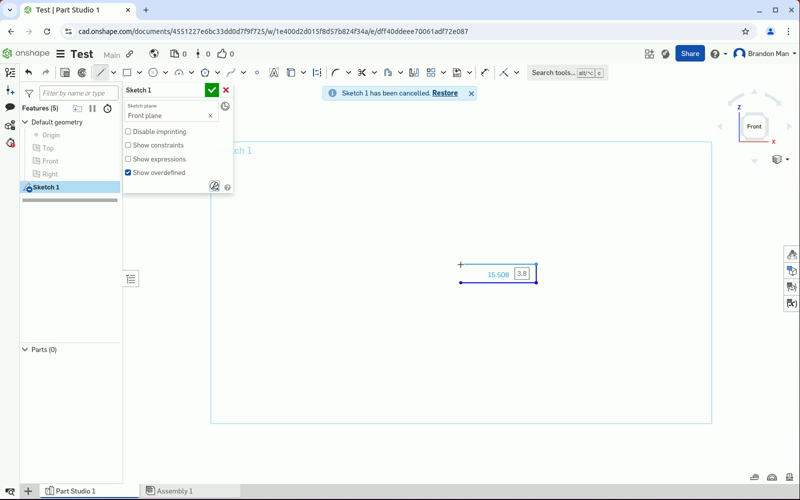
click(460, 264)
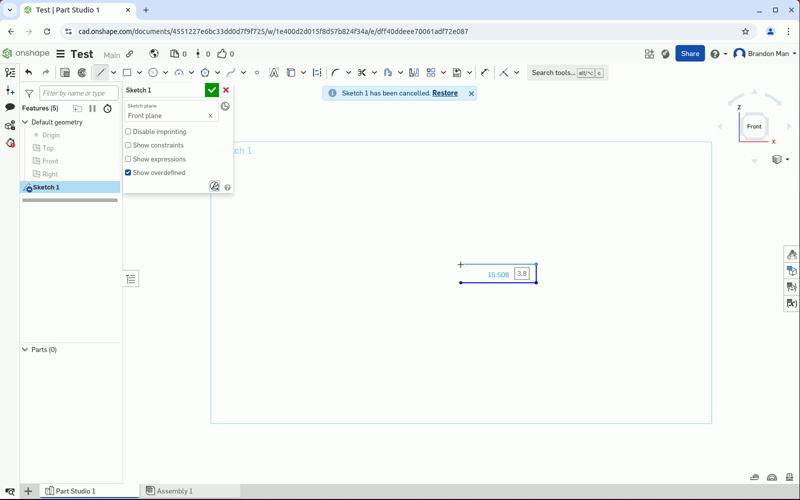
key_up(shift)
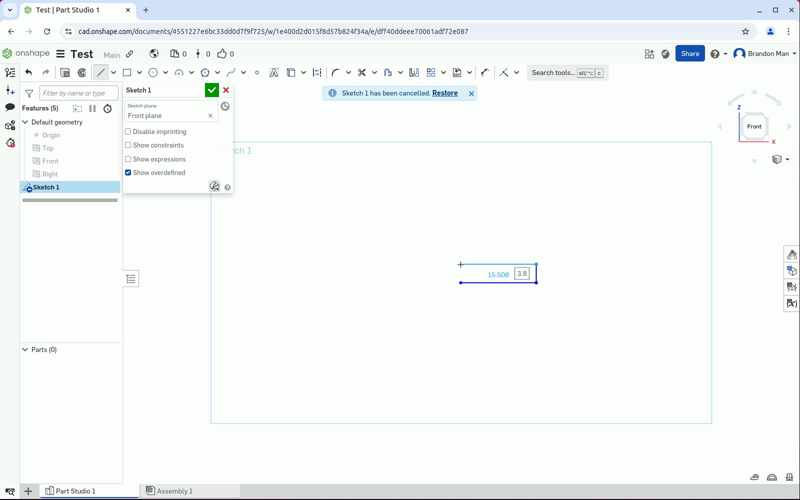
mouse_move(490, 264)
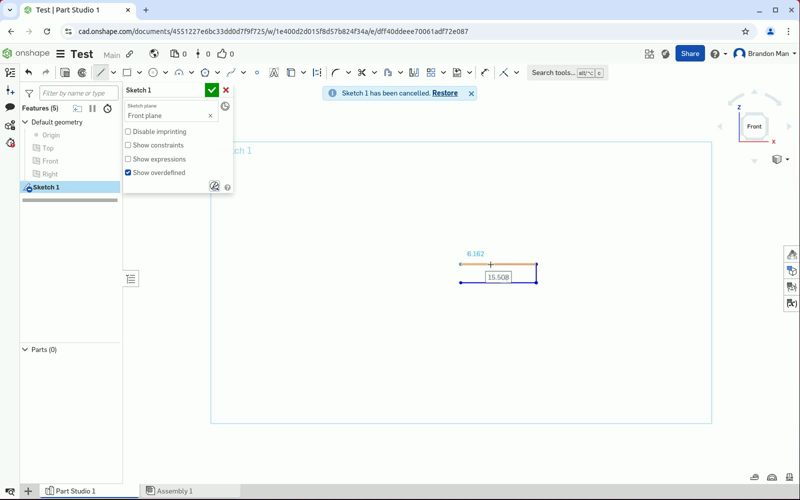
key_down(shift)
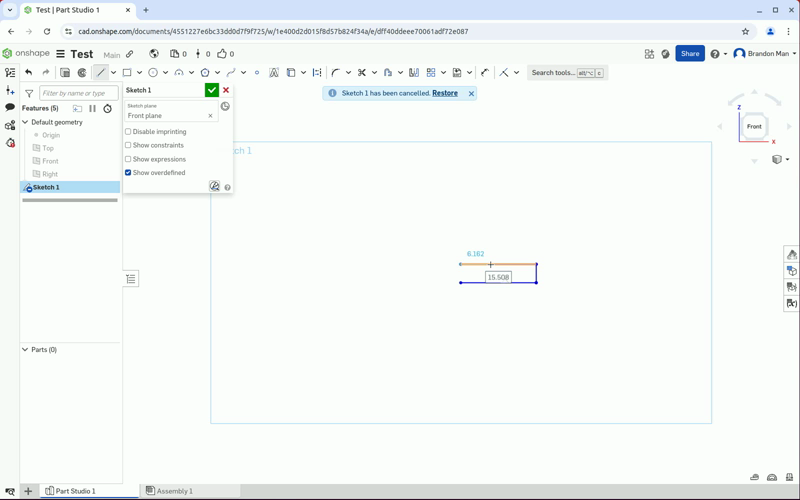
mouse_move(460, 282)
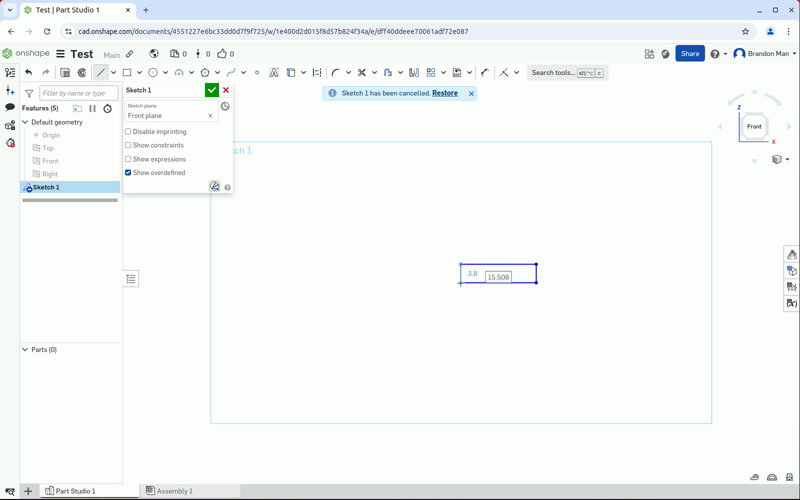
key_up(shift)
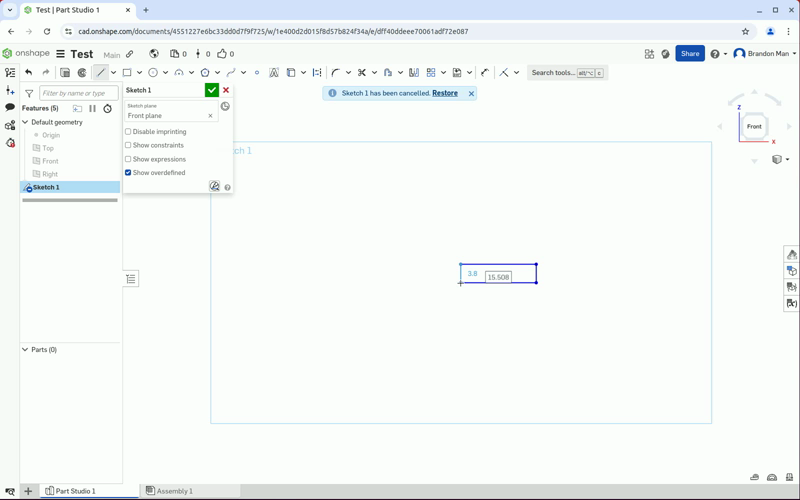
click(460, 282)
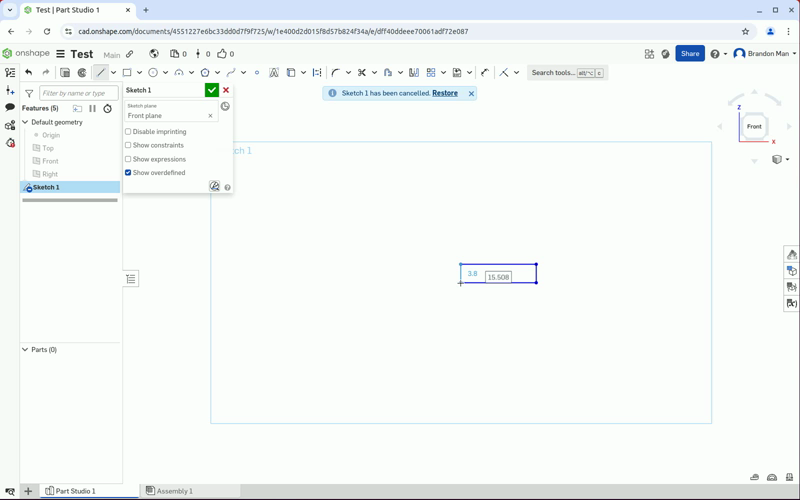
key(esc)
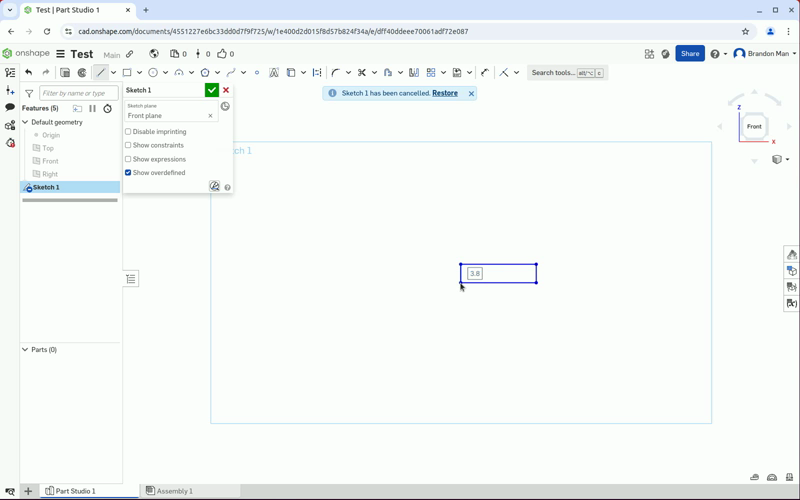
mouse_move(492, 278)
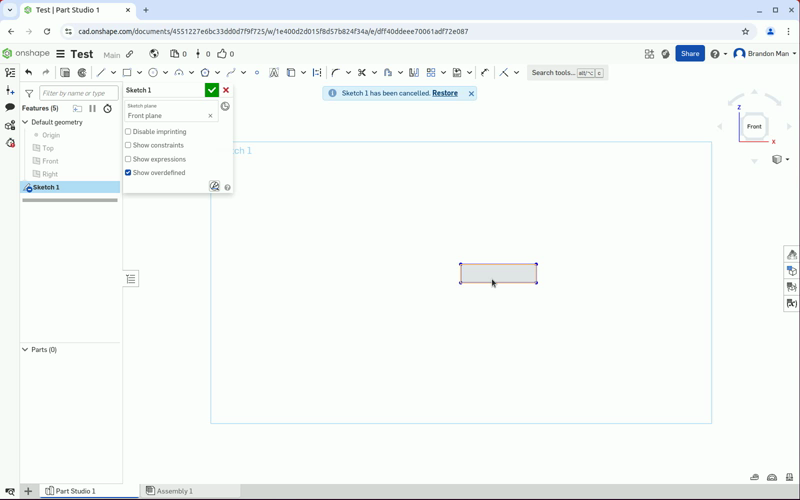
scroll(6)
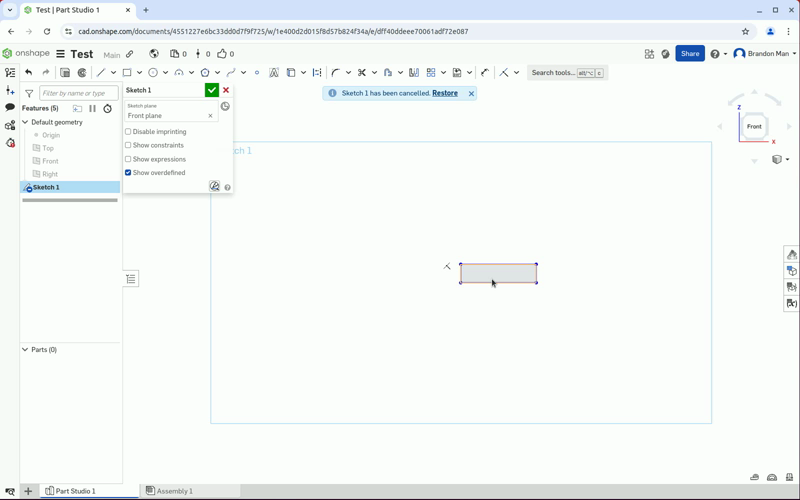
scroll(6)
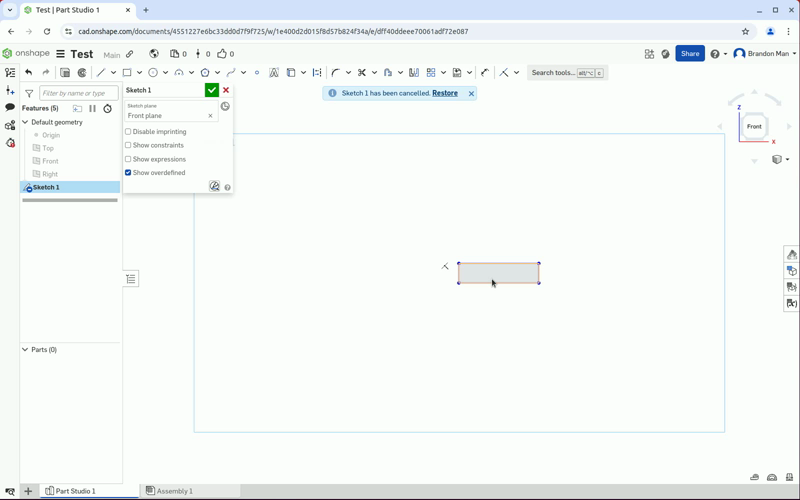
scroll(6)
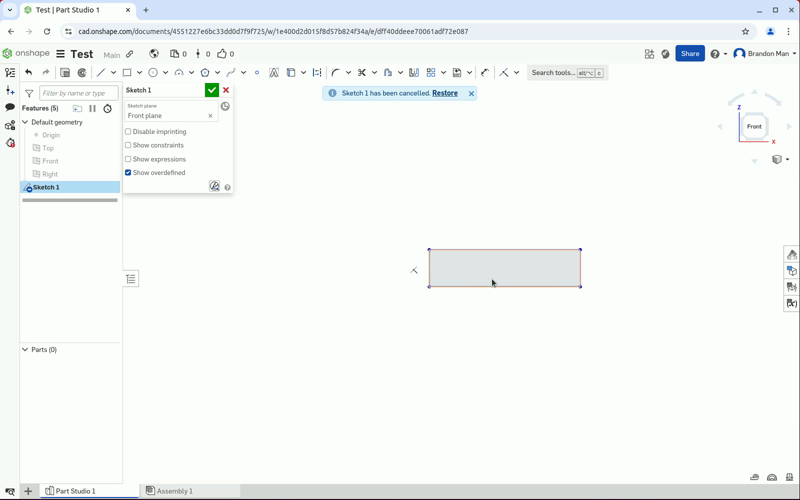
scroll(6)
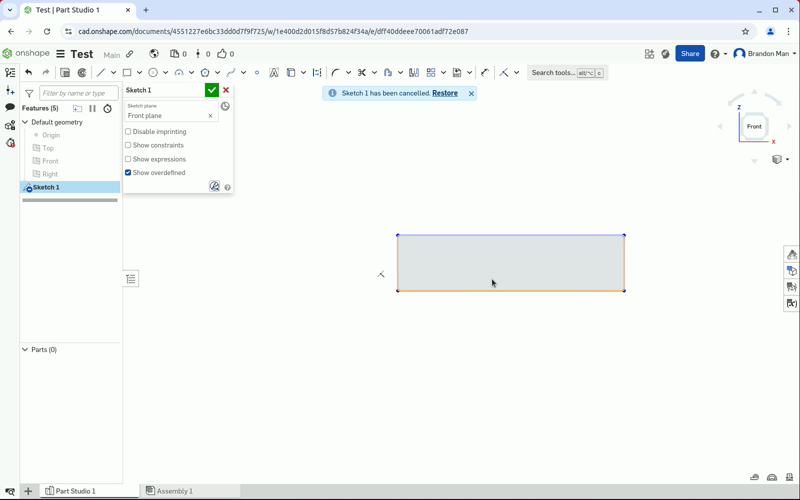
scroll(6)
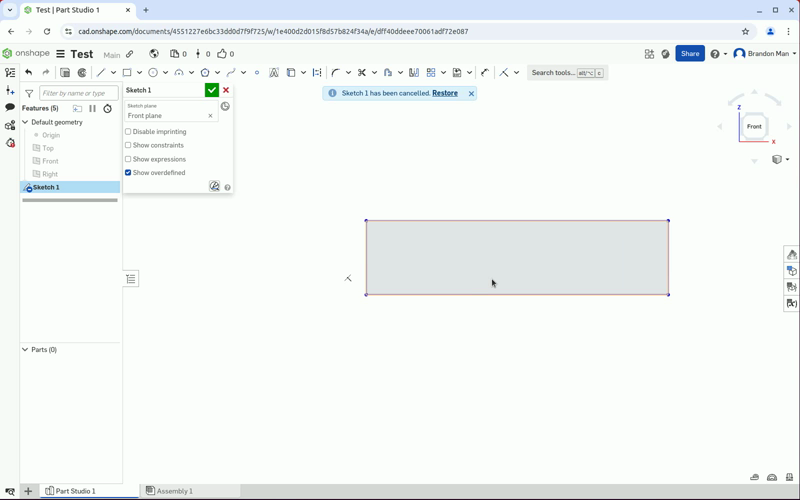
scroll(6)
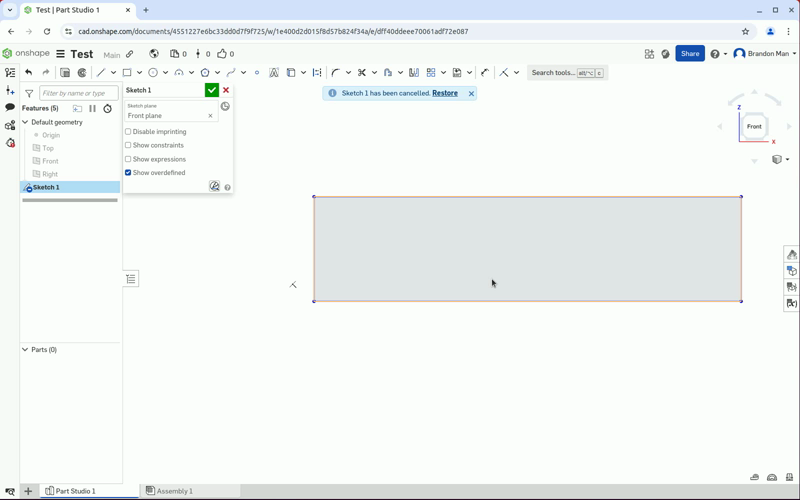
scroll(6)
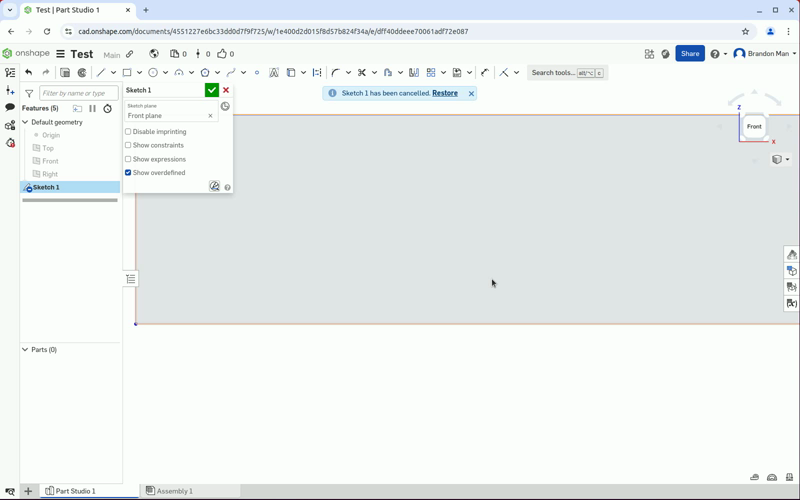
click(492, 278)
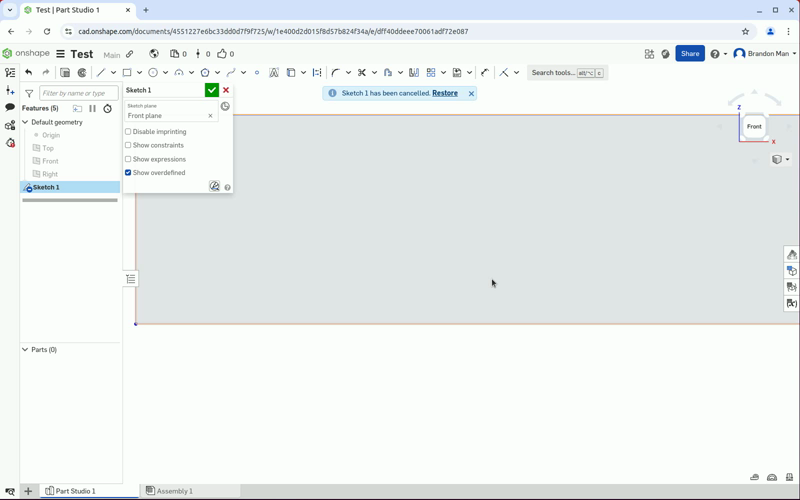
scroll(-6)
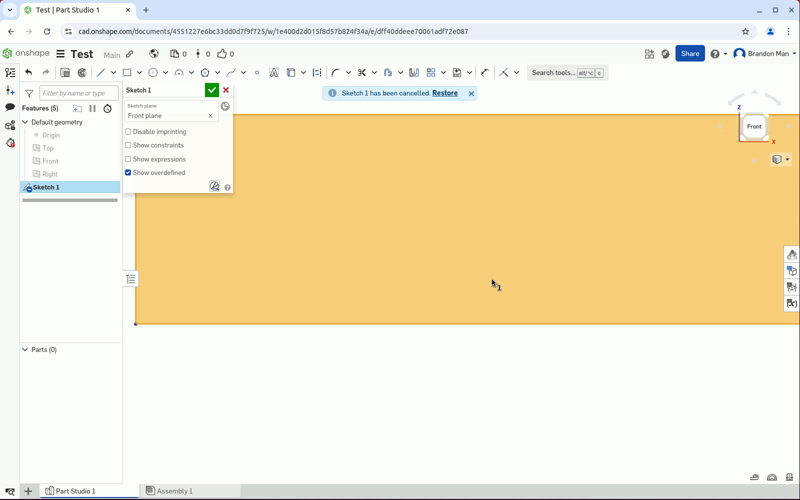
scroll(-6)
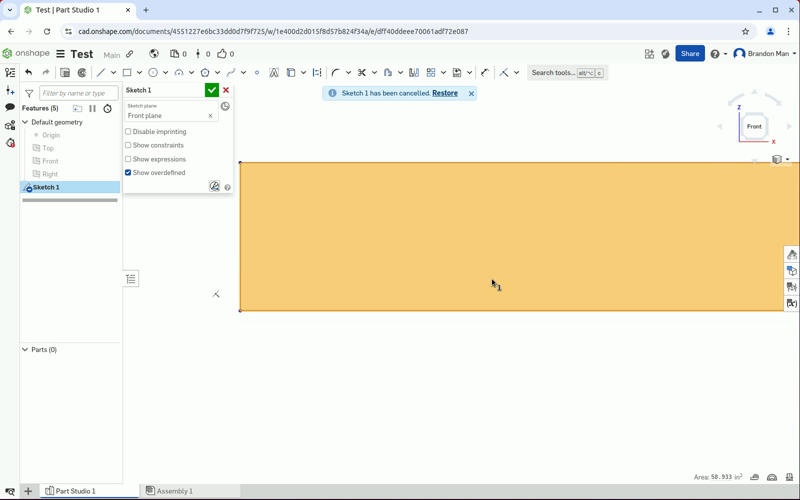
scroll(-6)
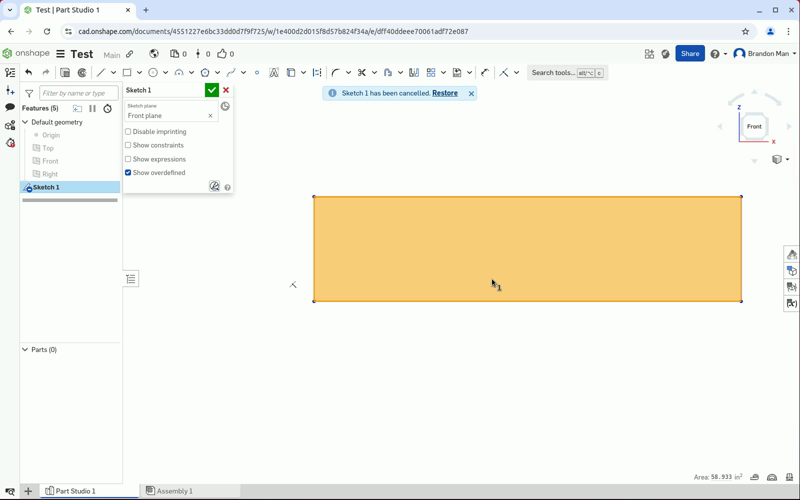
scroll(-6)
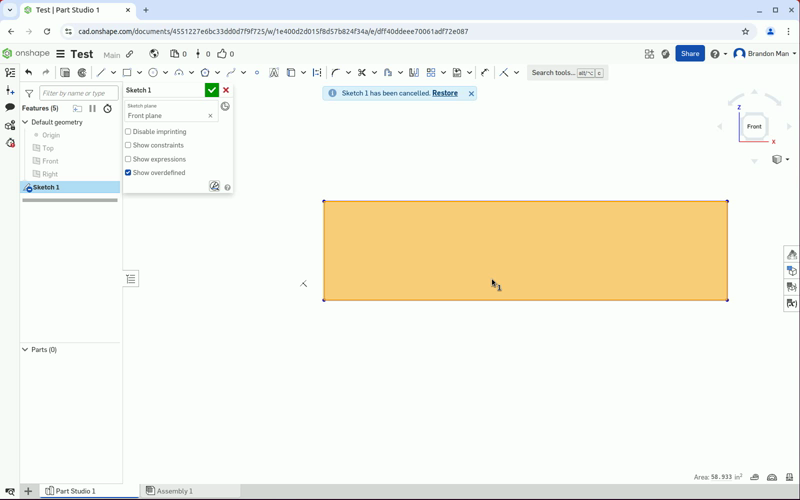
scroll(-6)
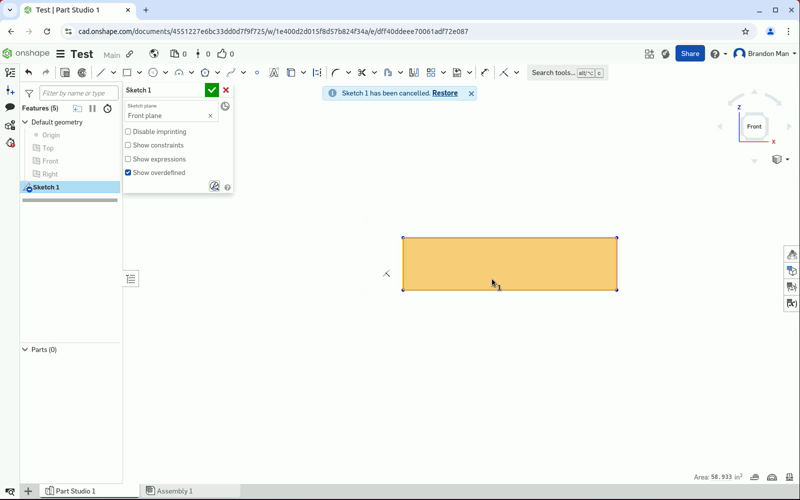
scroll(-6)
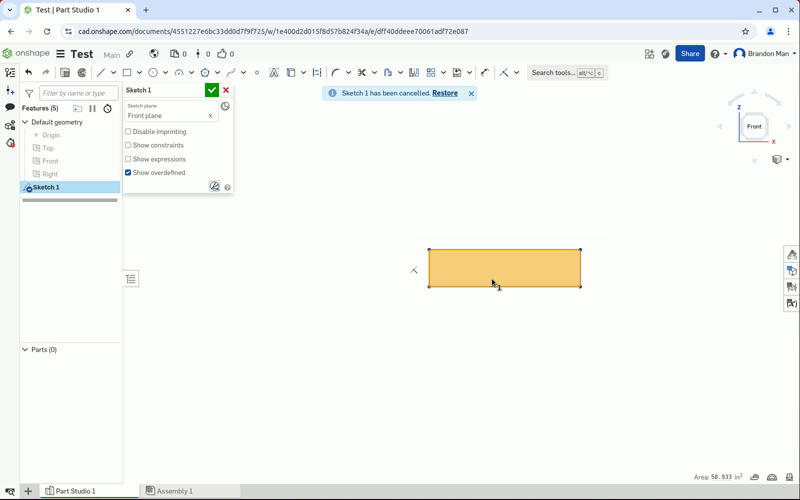
scroll(-6)
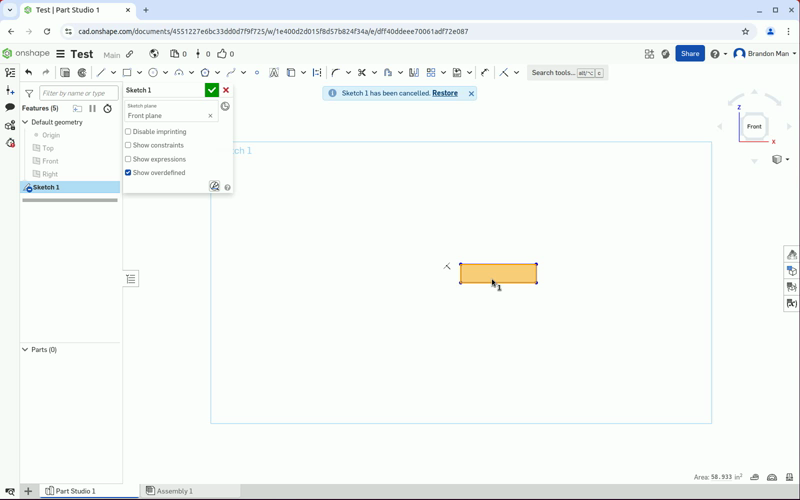
mouse_move(73, 352)
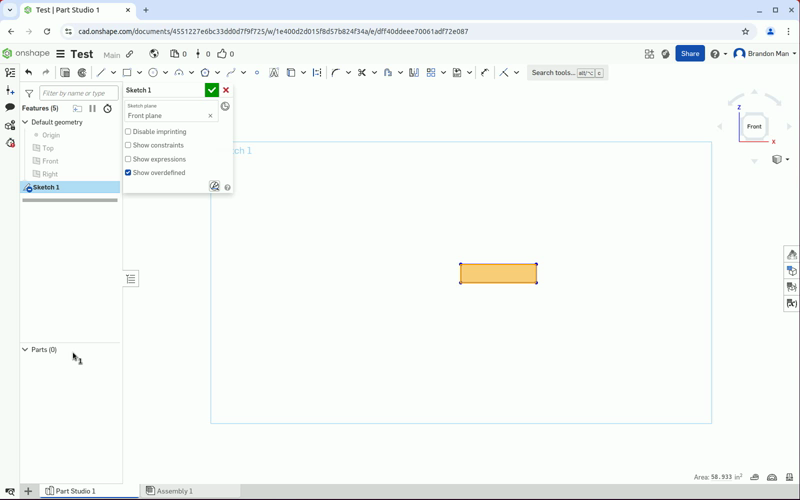
key(shift+y)
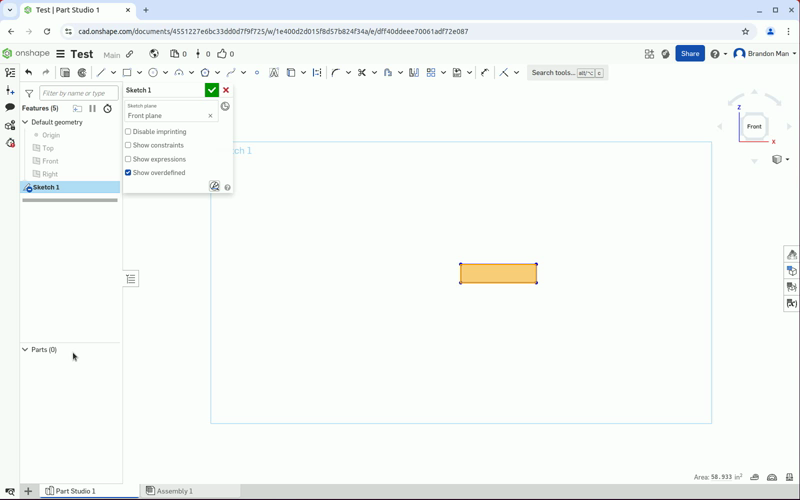
key(shift+e)
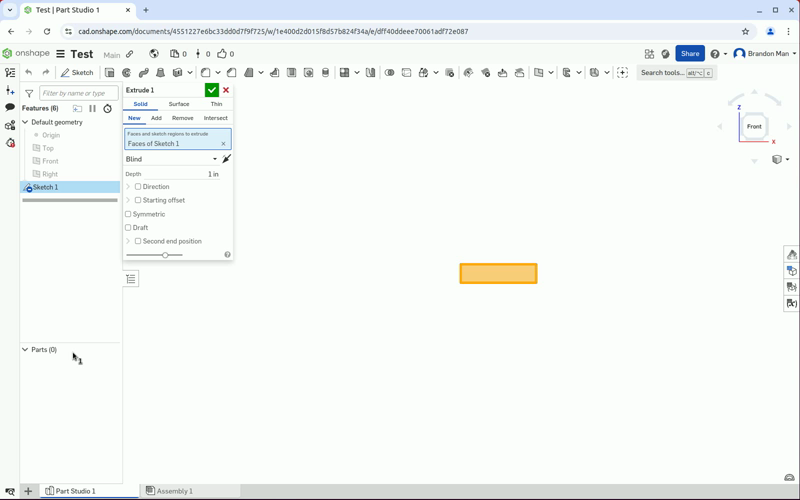
mouse_move(143, 106)
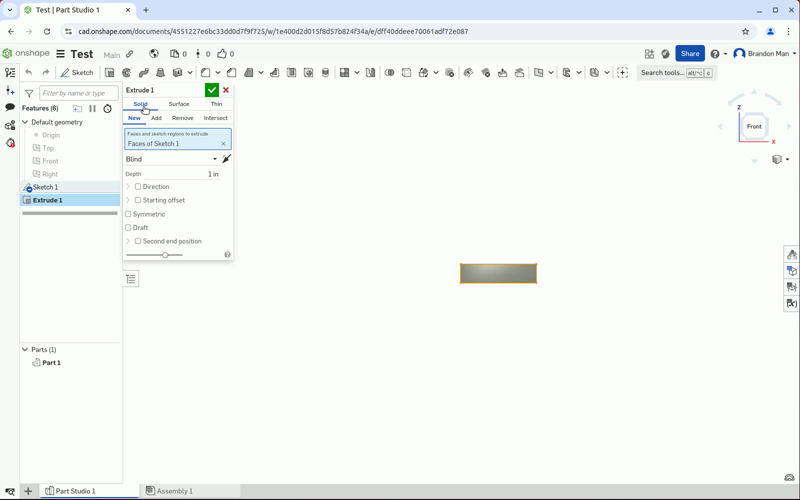
click(143, 106)
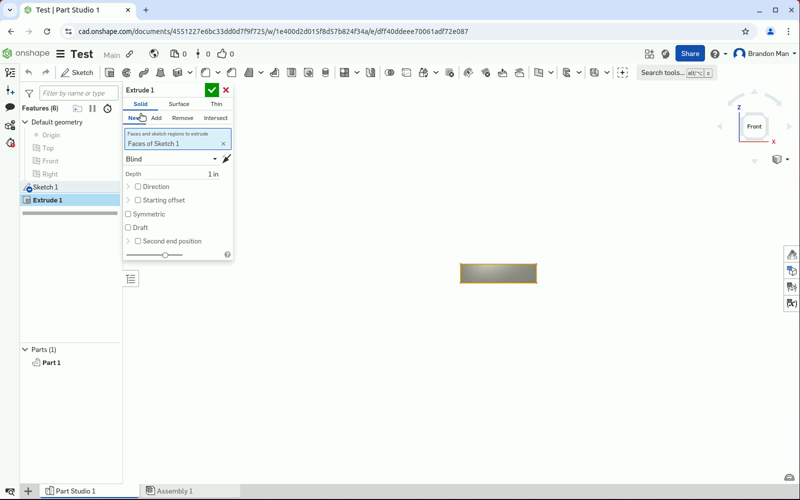
mouse_move(137, 120)
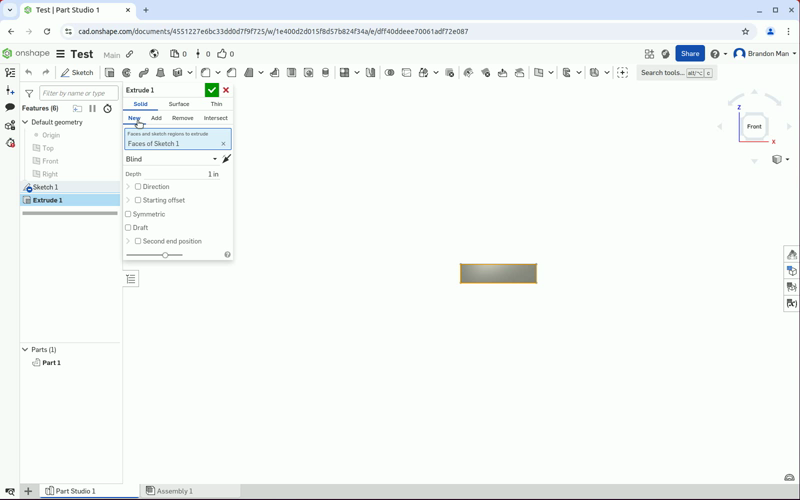
click(137, 120)
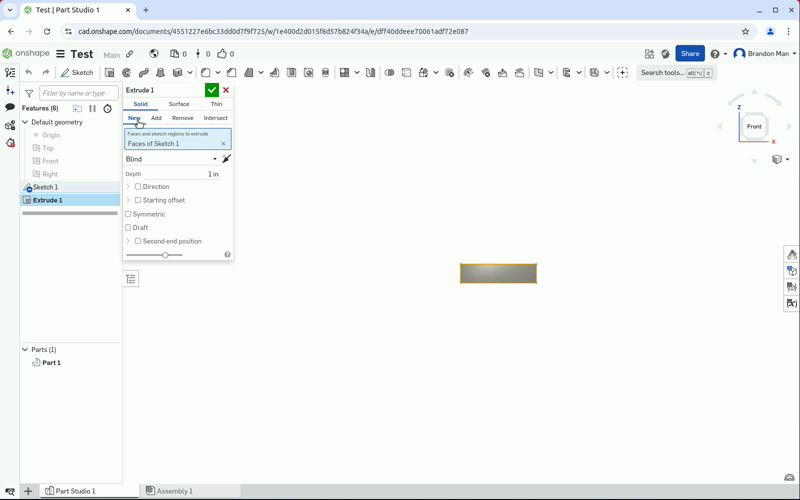
key(tab, 4)
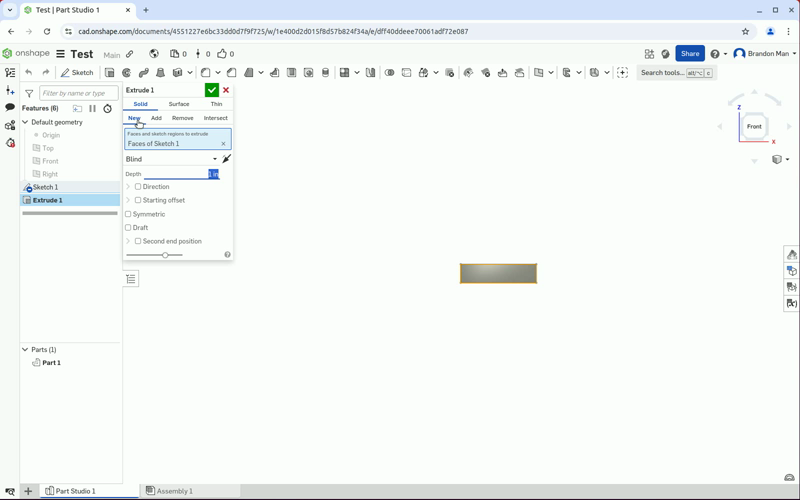
text(23.108)
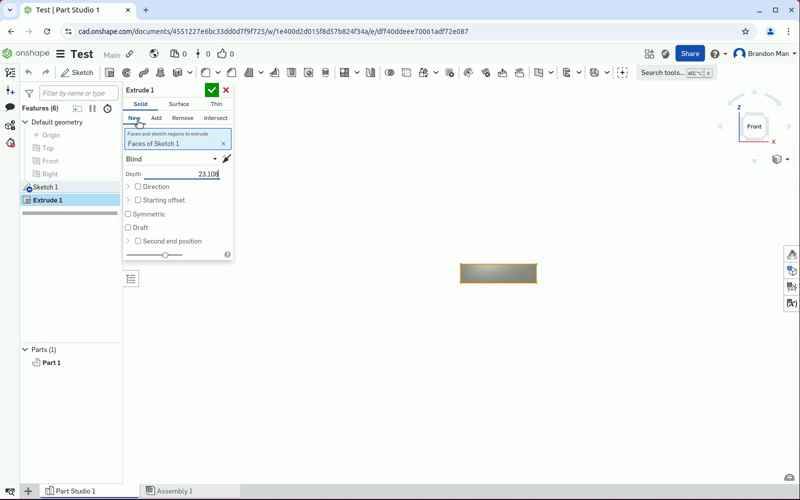
key(enter)
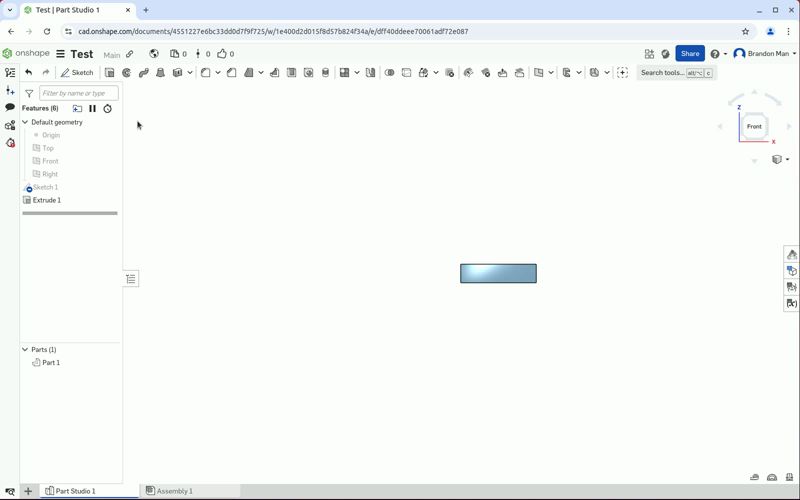
key(shift+h)
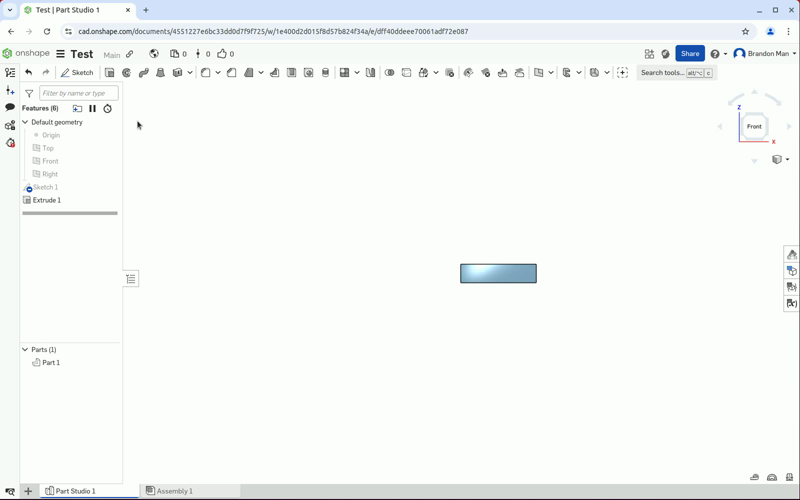
key(shift+h)
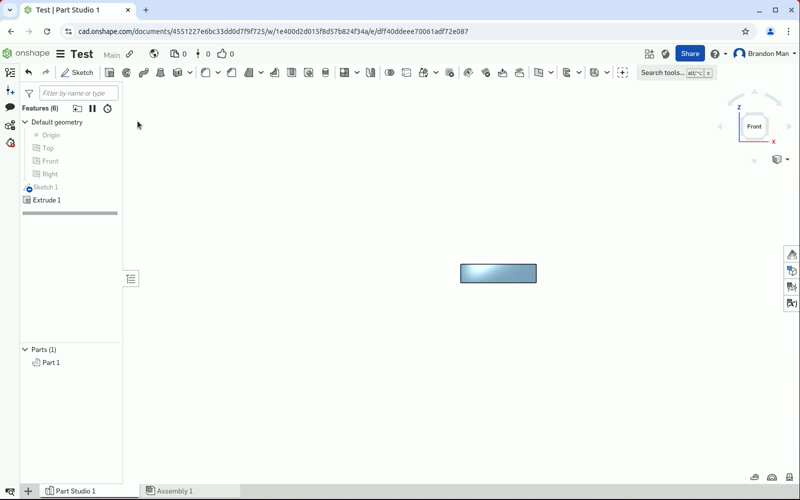
mouse_move(73, 189)
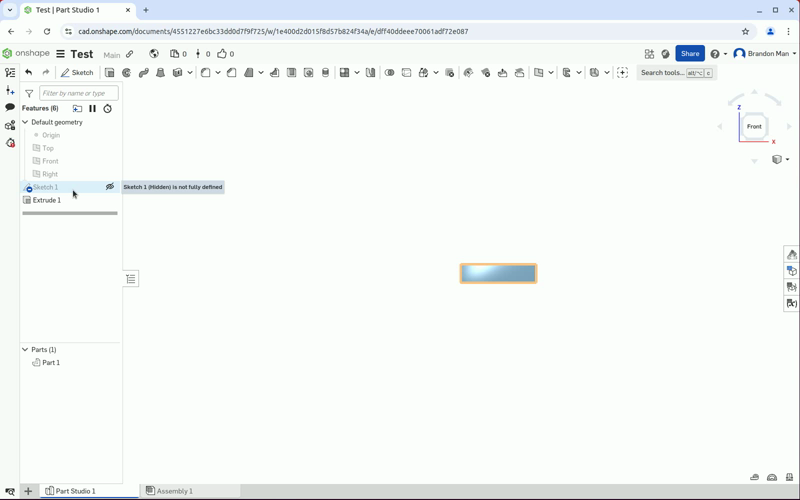
click(73, 189)
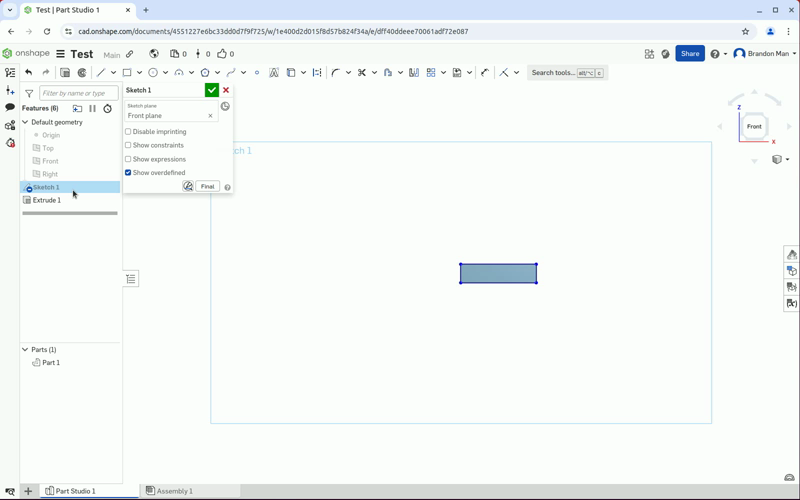
mouse_move(229, 92)
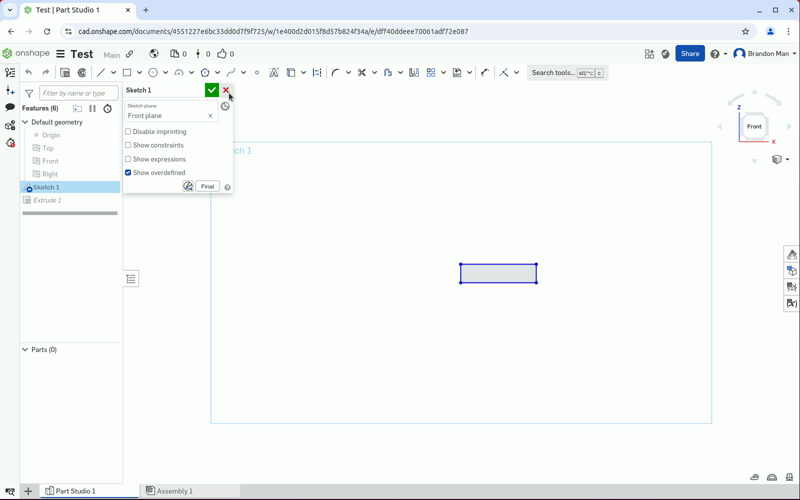
click(229, 92)
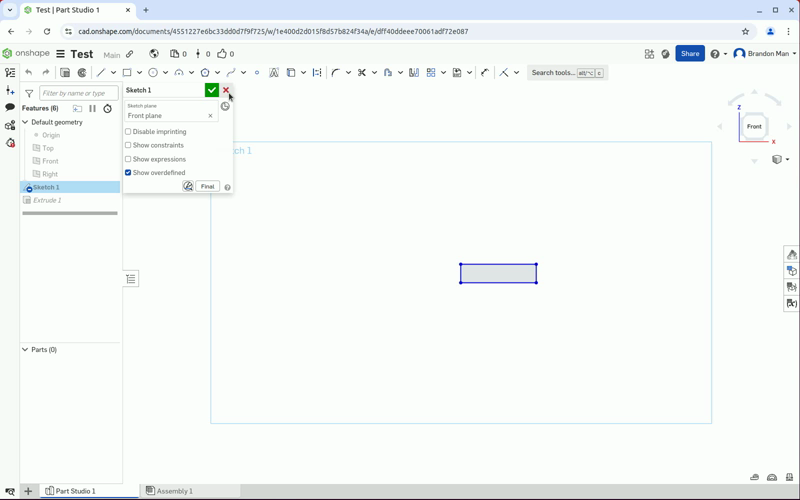
key(shift+s)
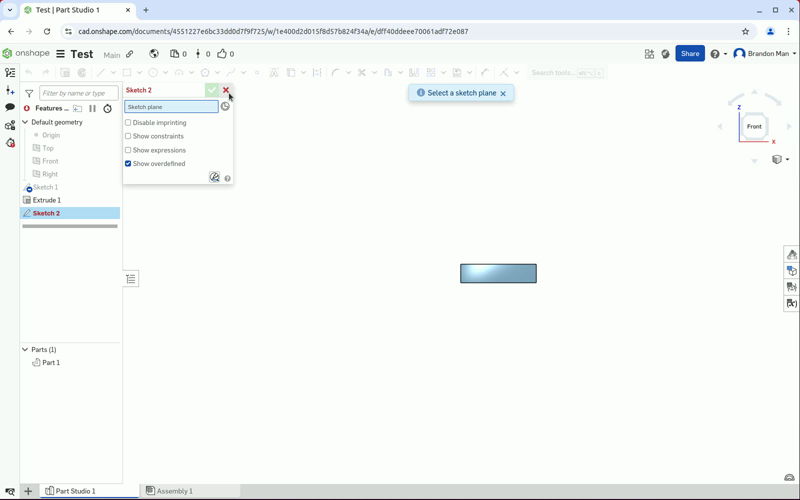
mouse_move(73, 163)
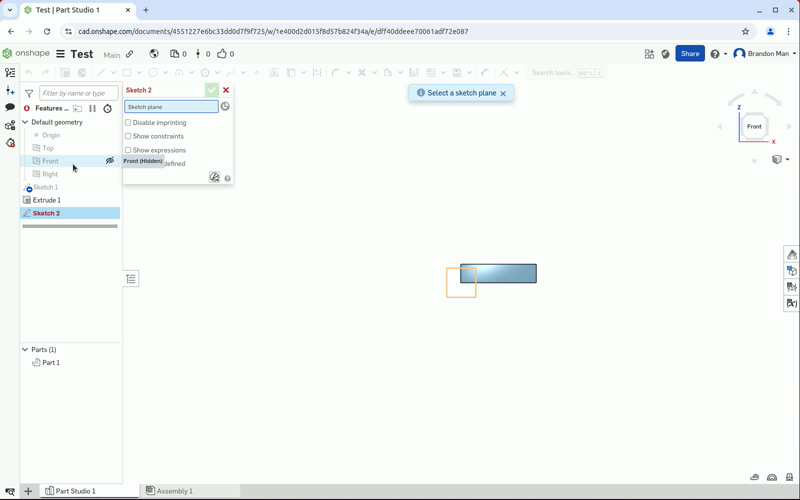
click(73, 163)
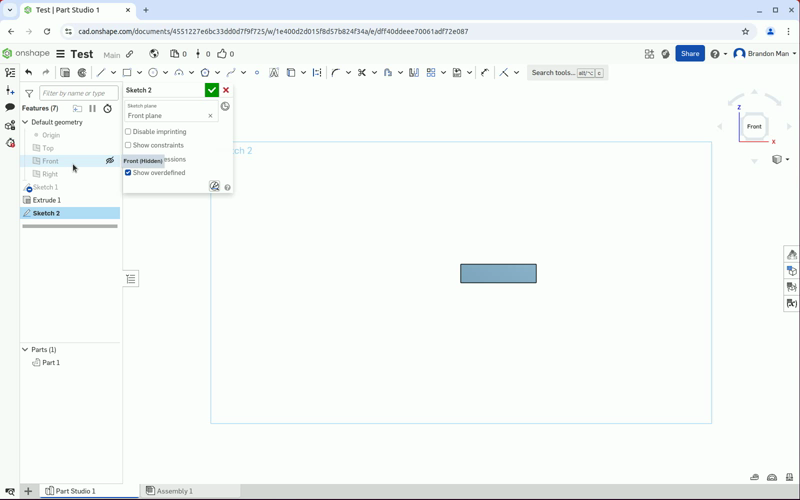
mouse_move(73, 352)
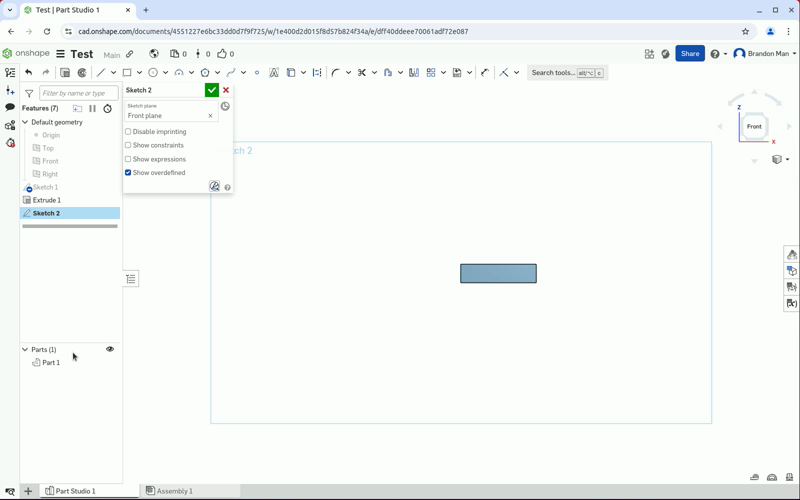
key(y)
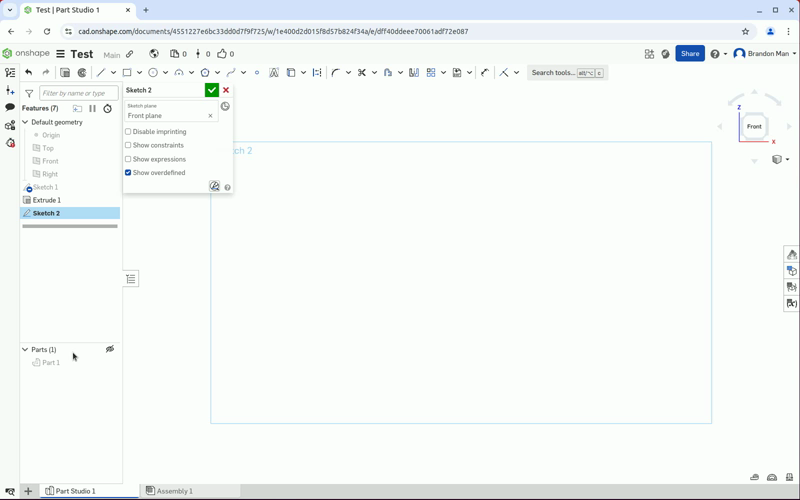
key(l)
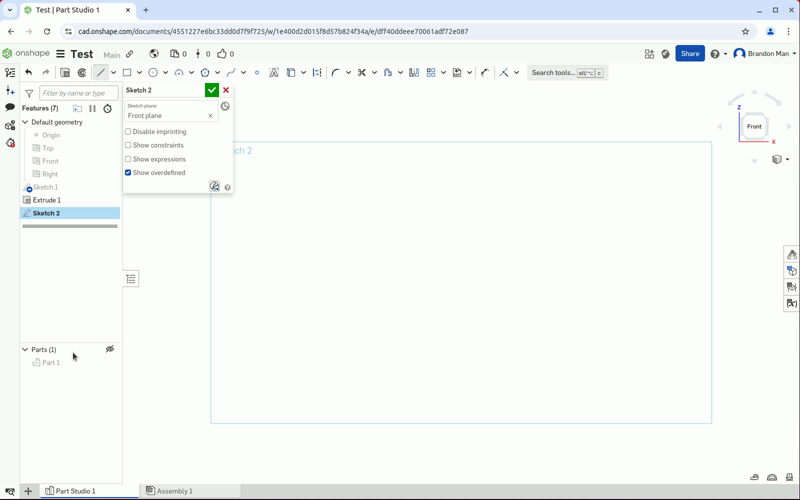
key_down(shift)
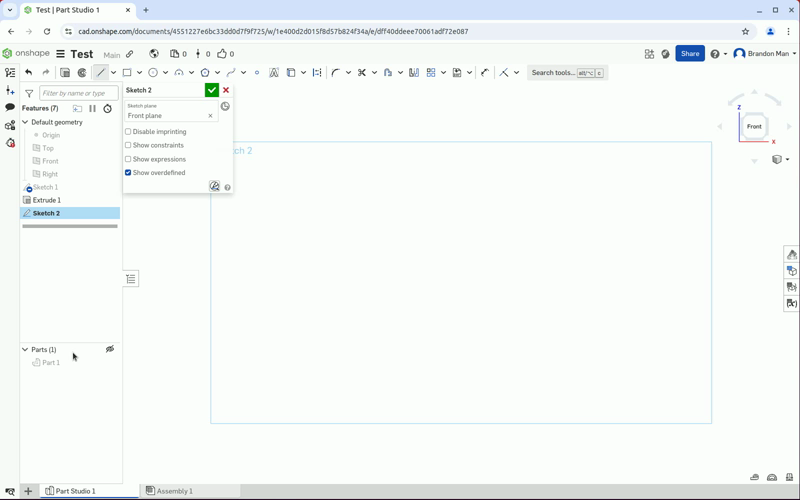
mouse_move(460, 264)
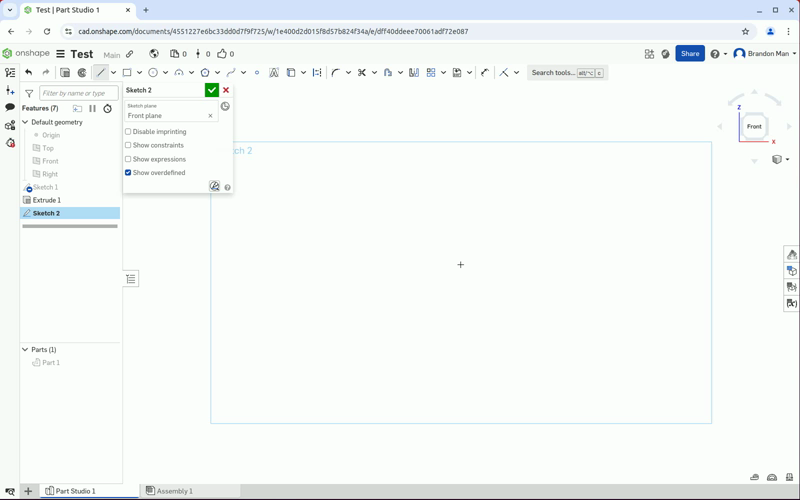
click(460, 264)
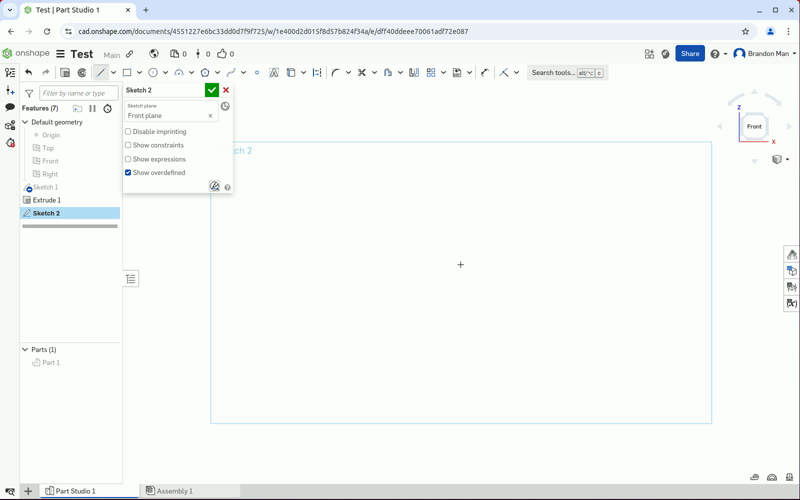
key_up(shift)
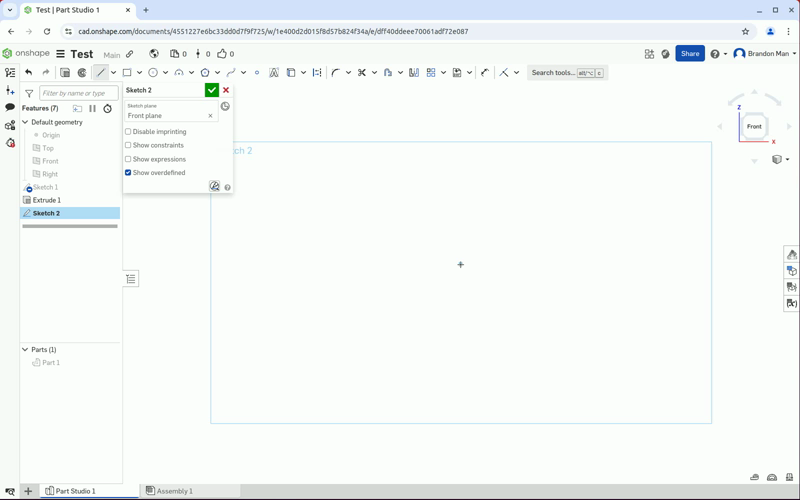
key_down(shift)
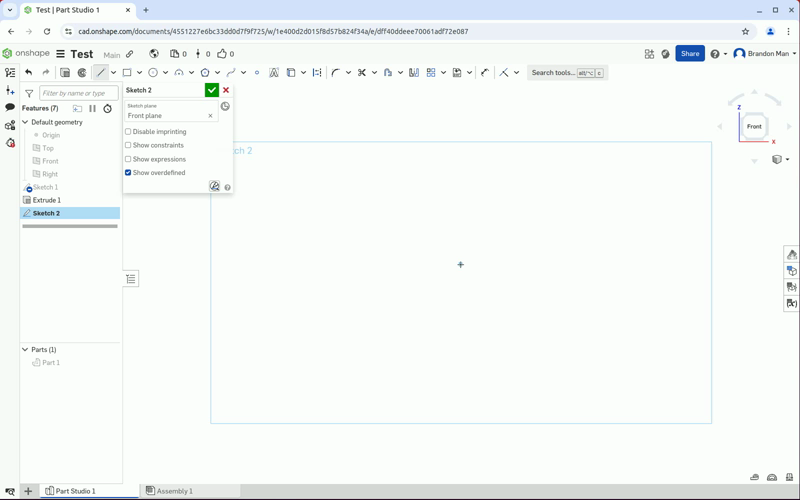
mouse_move(536, 264)
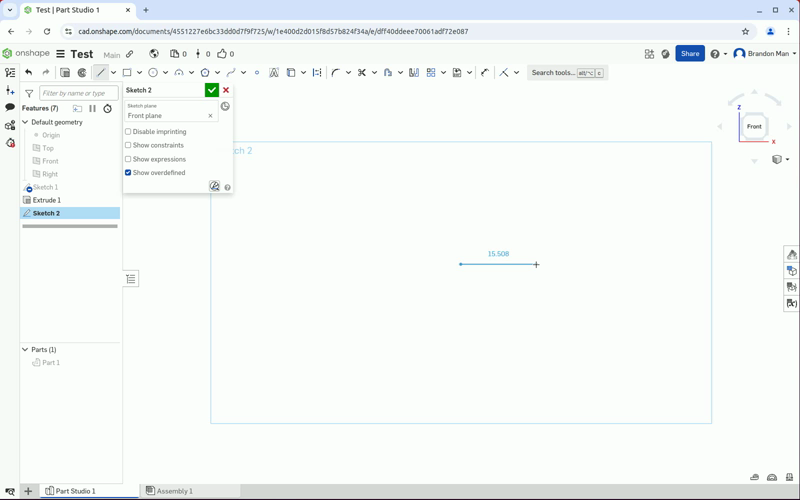
click(536, 264)
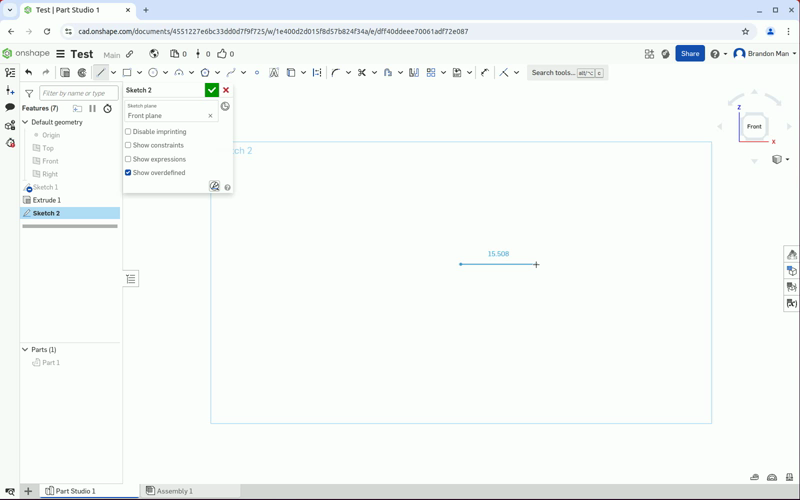
key_up(shift)
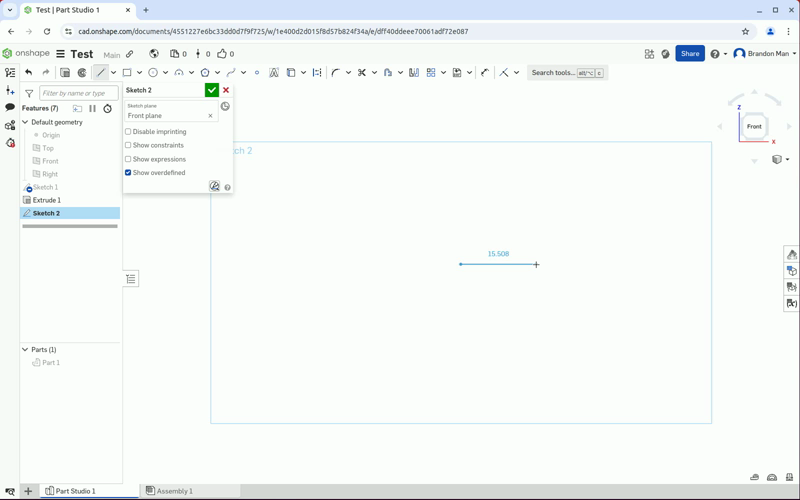
key_down(shift)
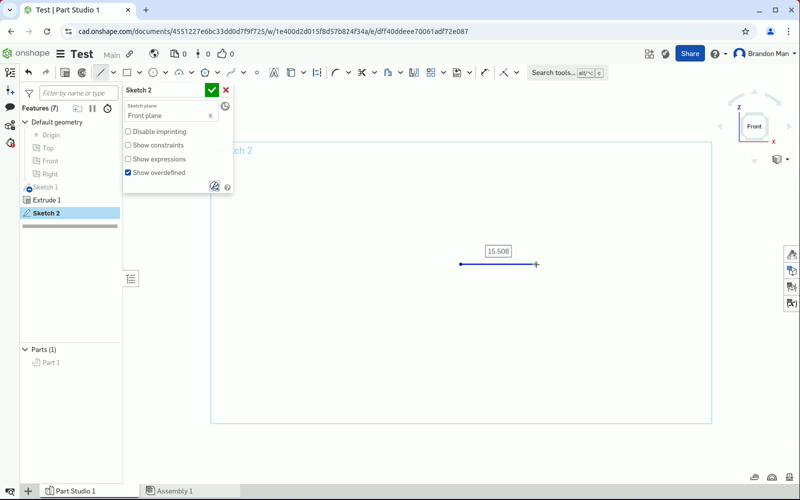
mouse_move(460, 210)
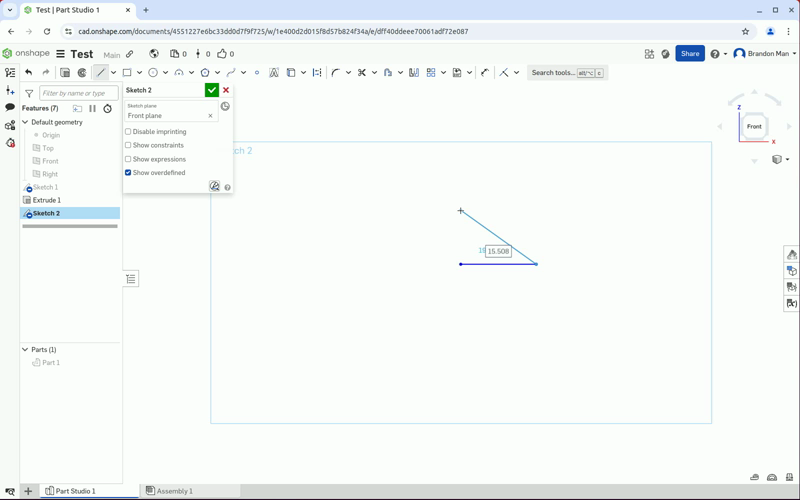
click(460, 210)
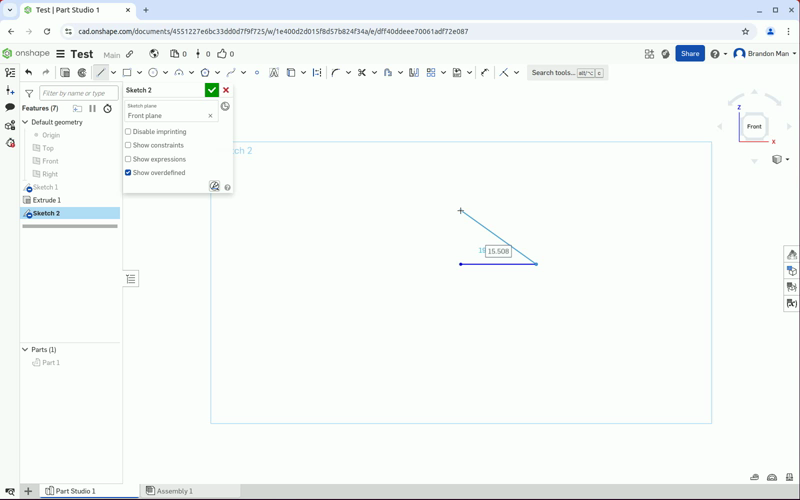
key_up(shift)
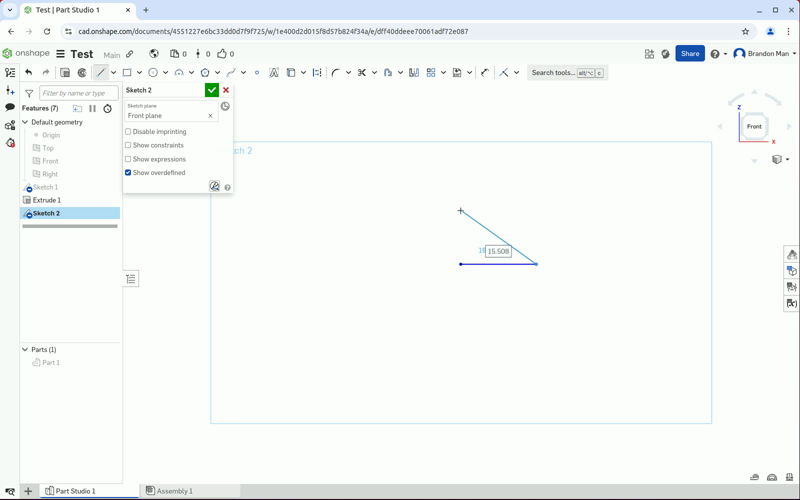
mouse_move(490, 210)
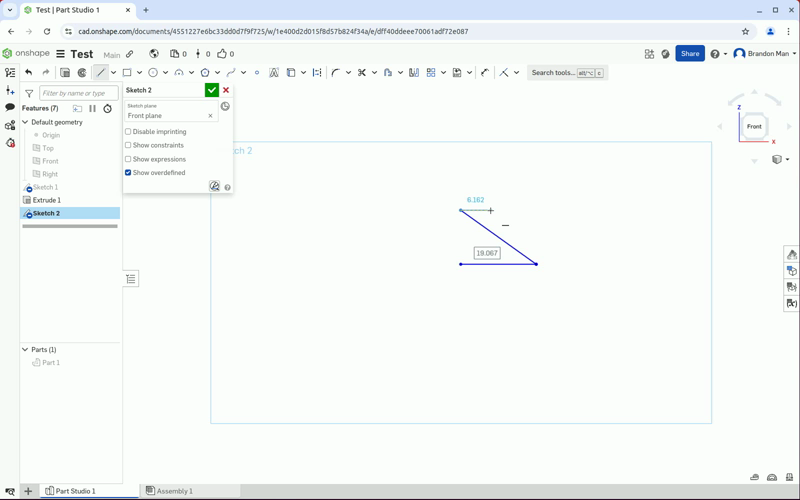
key_down(shift)
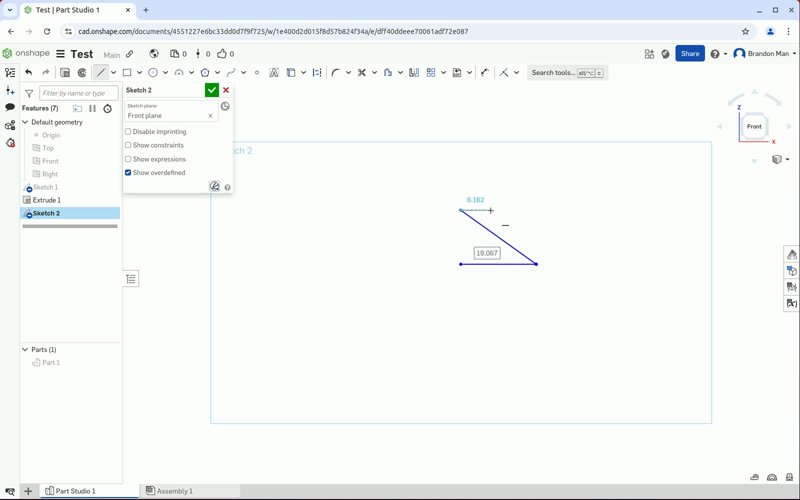
mouse_move(460, 264)
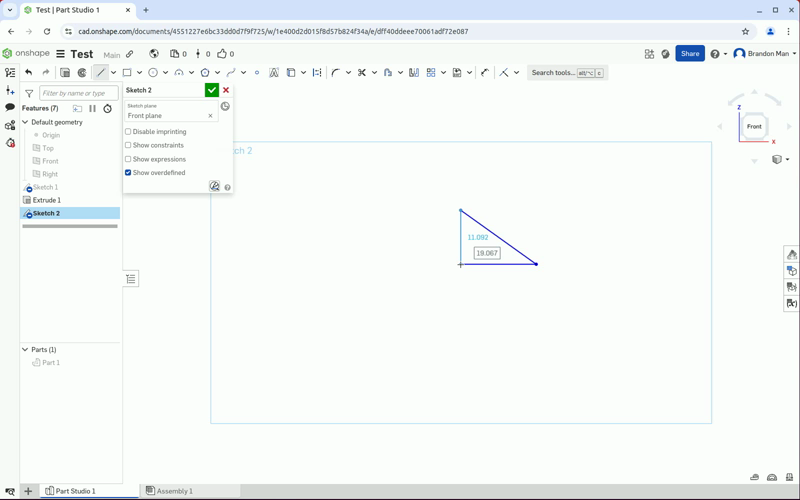
key_up(shift)
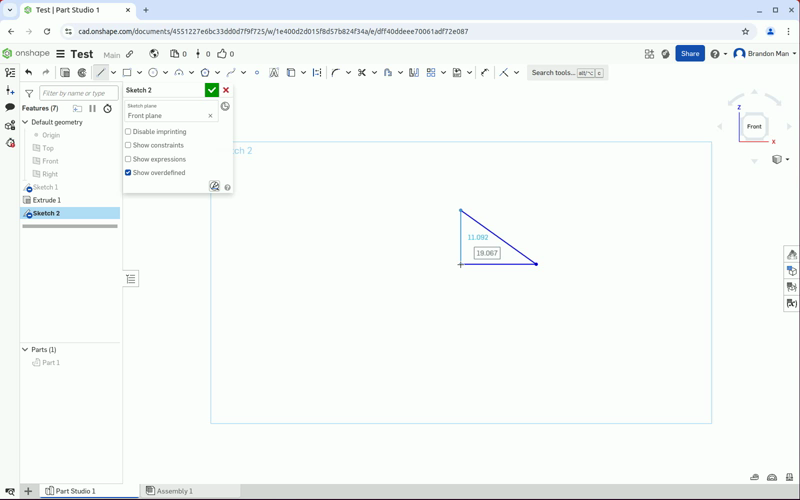
click(460, 264)
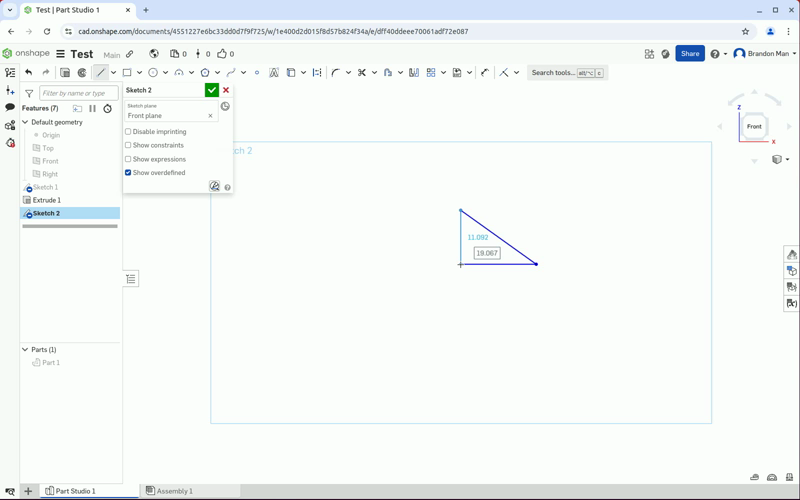
key(esc)
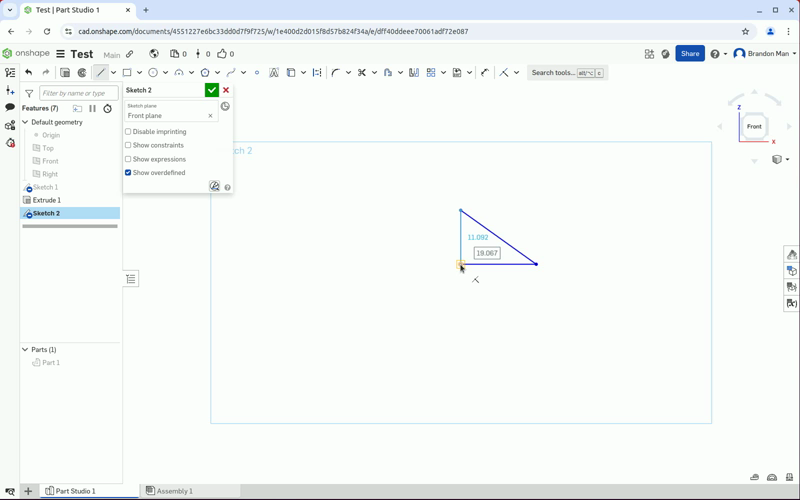
mouse_move(462, 247)
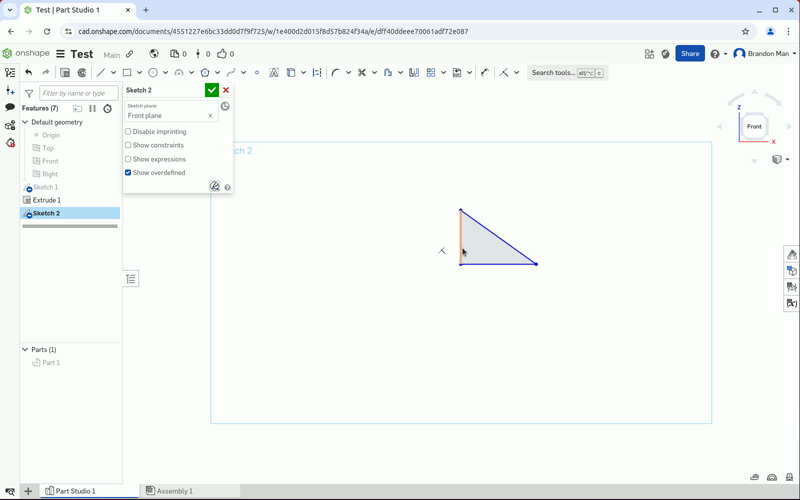
click(462, 247)
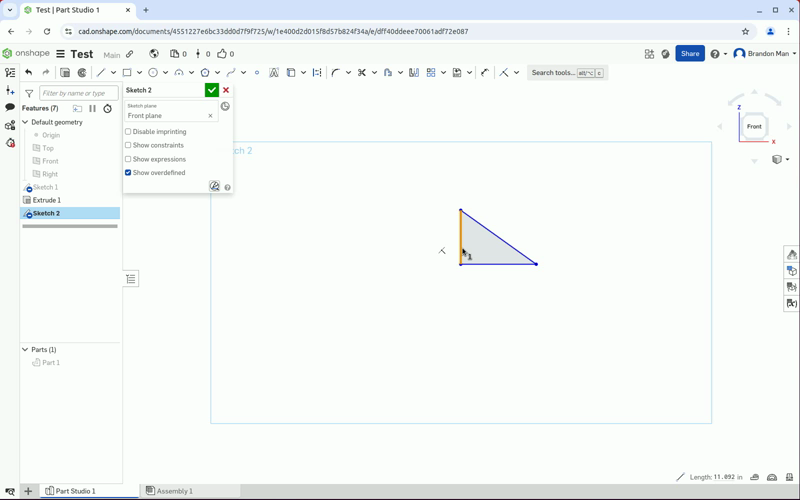
mouse_move(73, 352)
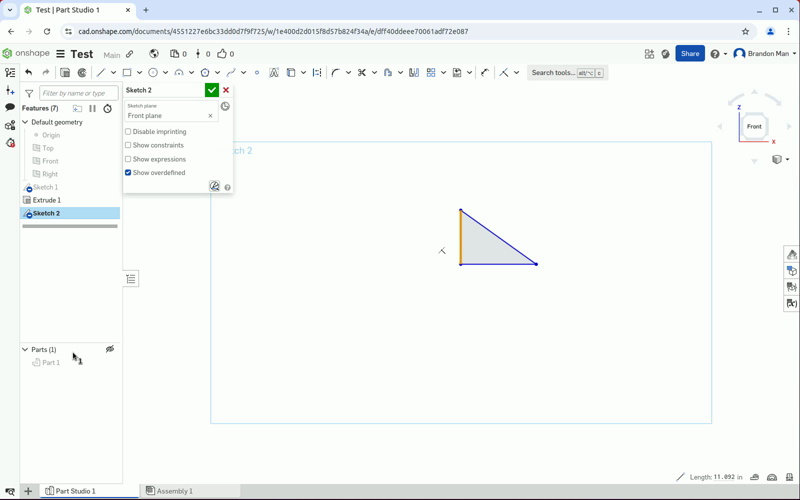
key(shift+y)
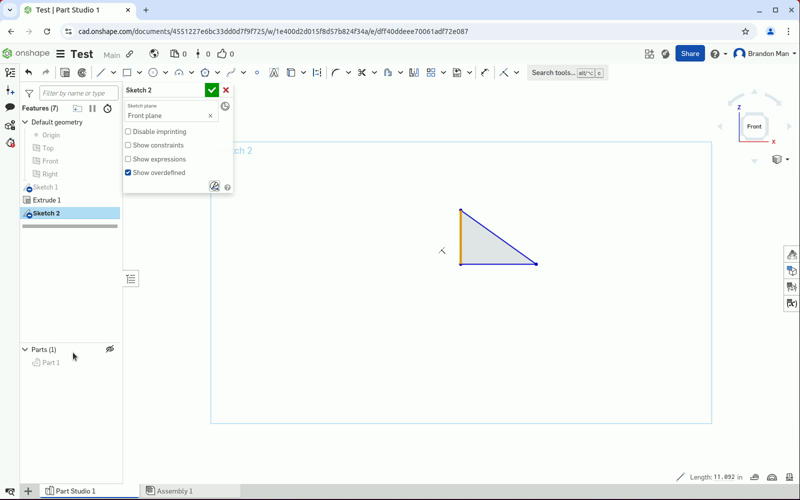
key(shift+e)
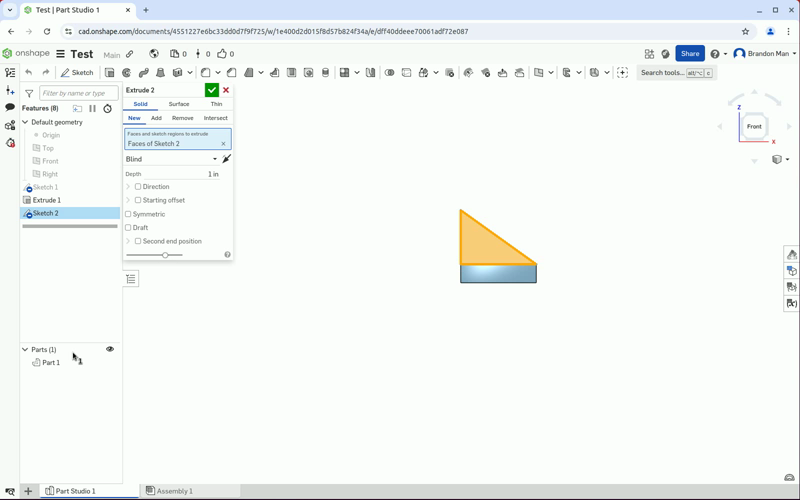
mouse_move(143, 106)
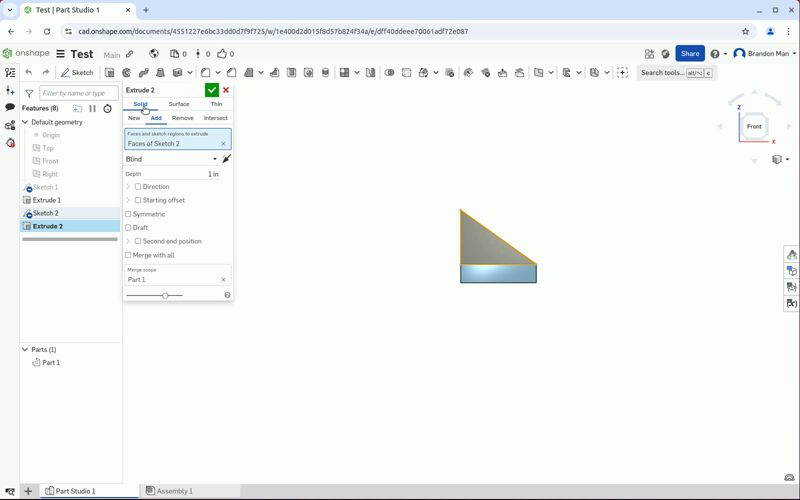
click(143, 106)
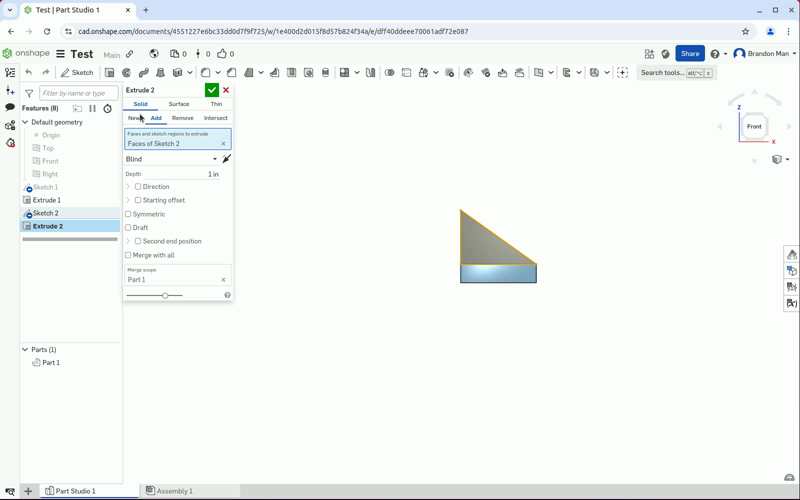
mouse_move(137, 120)
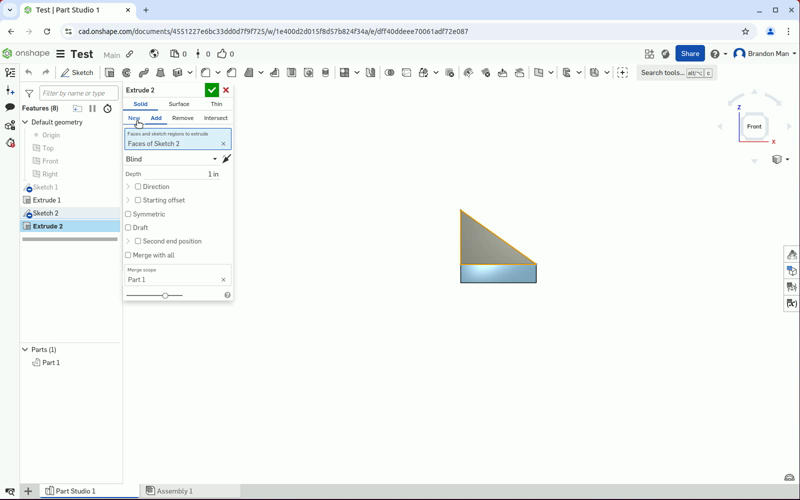
click(137, 120)
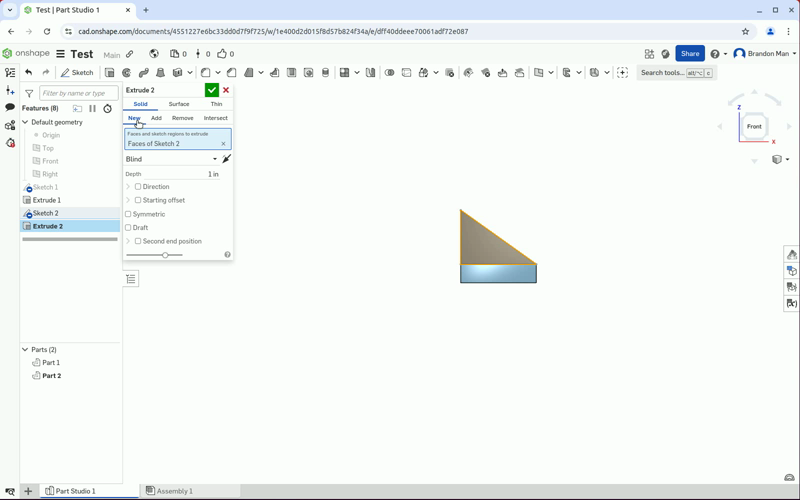
key(tab, 4)
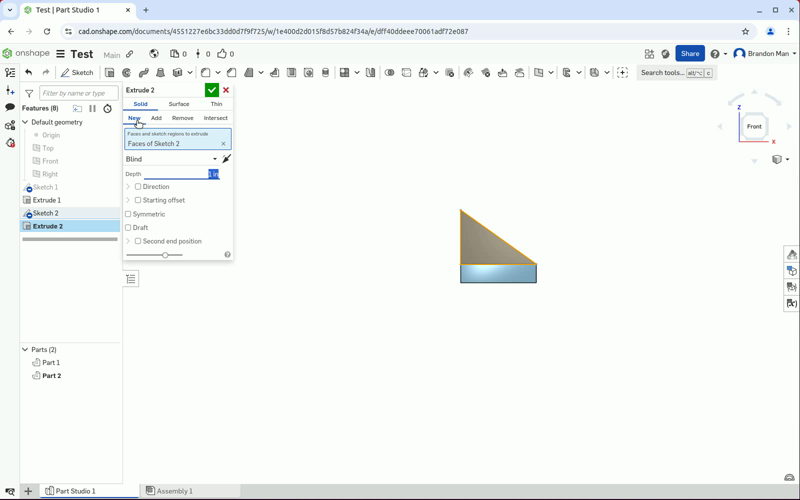
text(23.108)
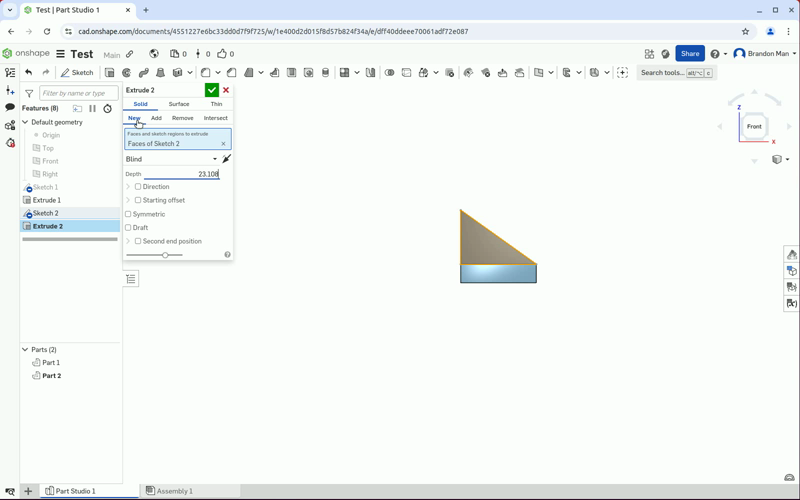
key(enter)
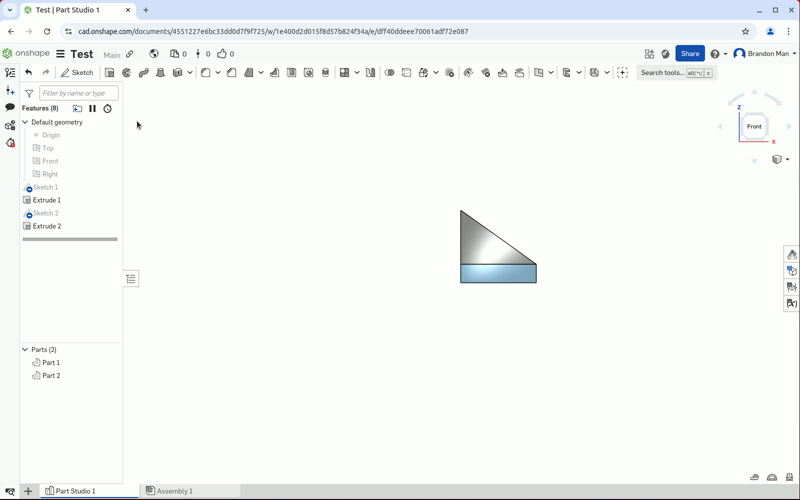
key(shift+h)
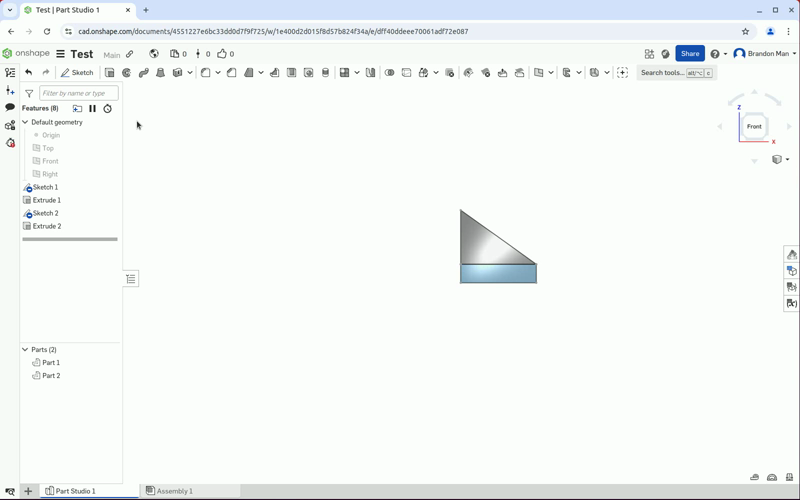
key(shift+h)
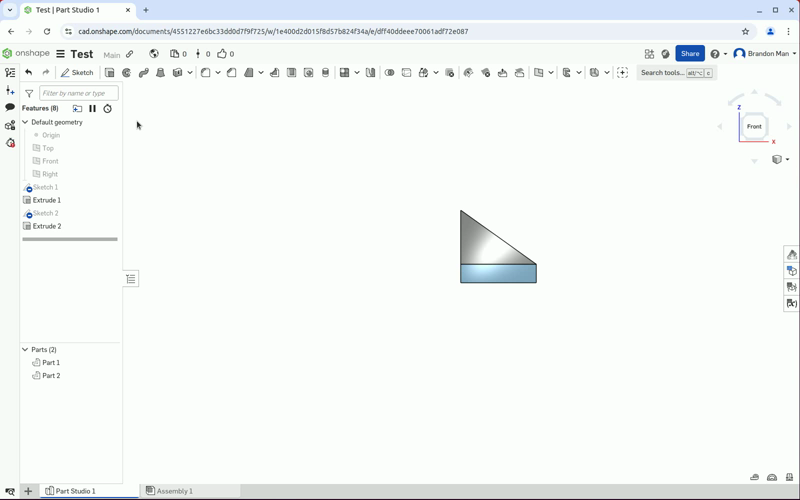
mouse_move(73, 189)
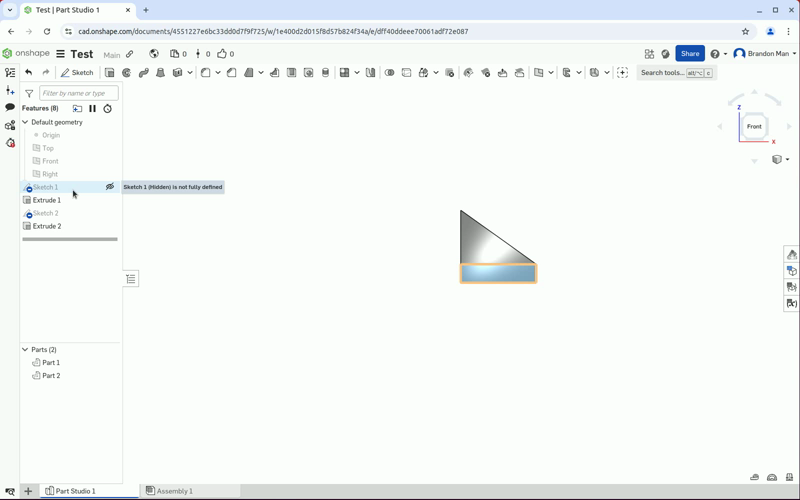
click(73, 189)
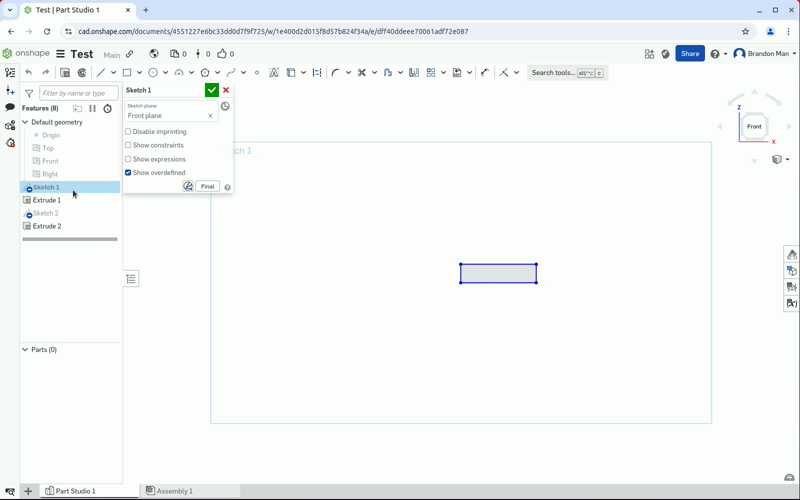
mouse_move(229, 92)
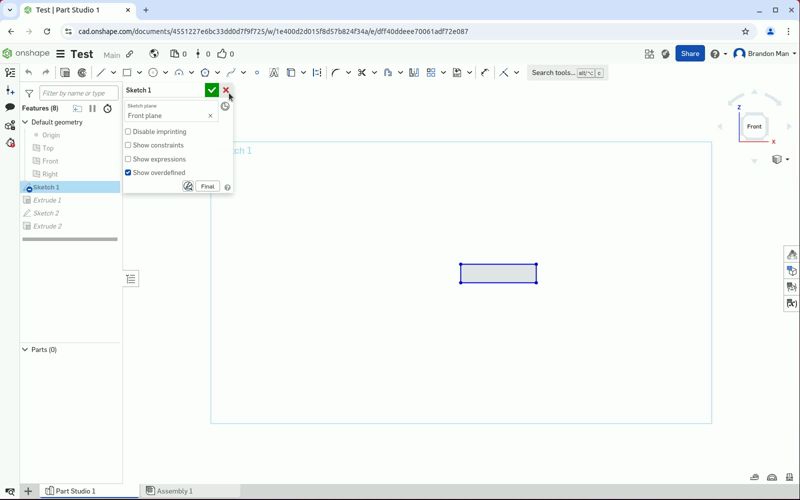
click(229, 92)
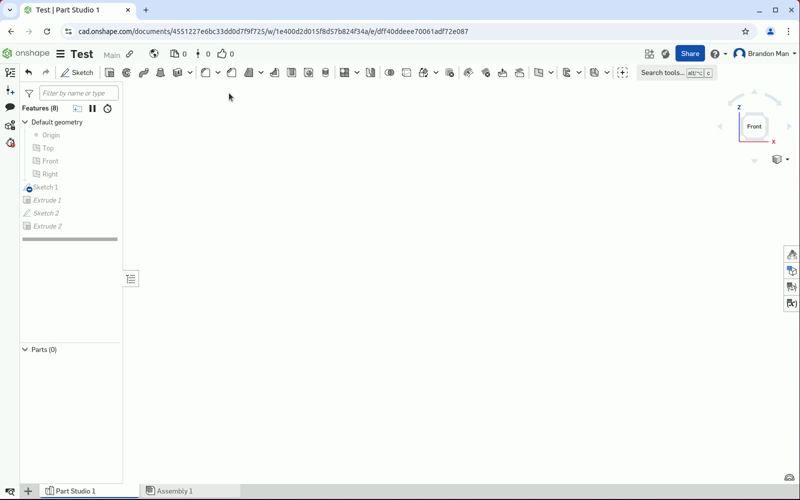
mouse_move(541, 75)
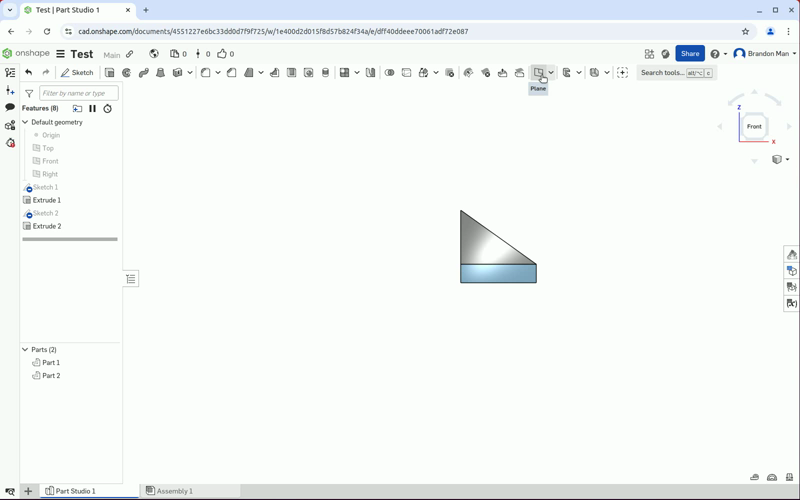
click(541, 75)
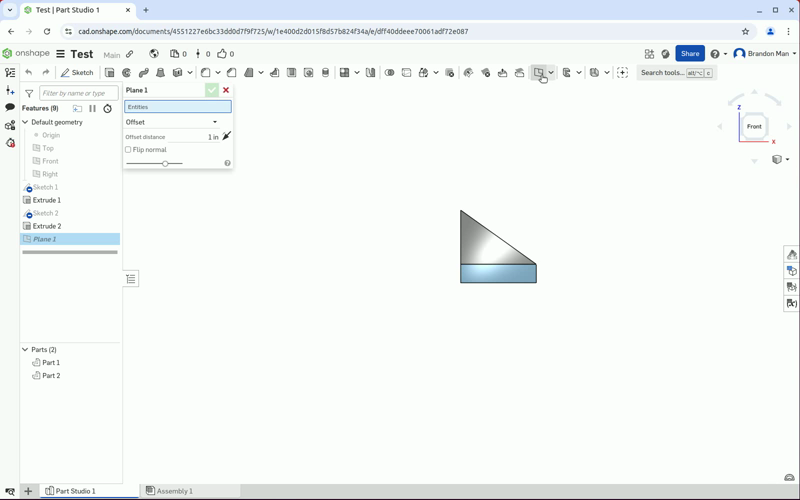
mouse_move(73, 163)
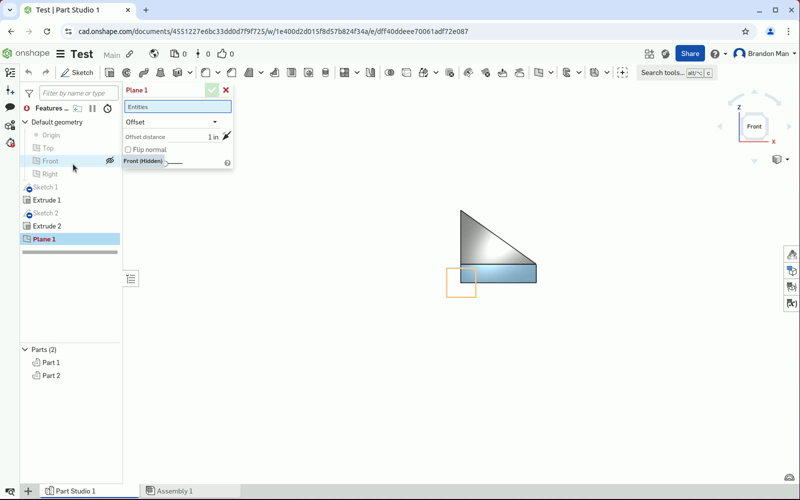
click(73, 163)
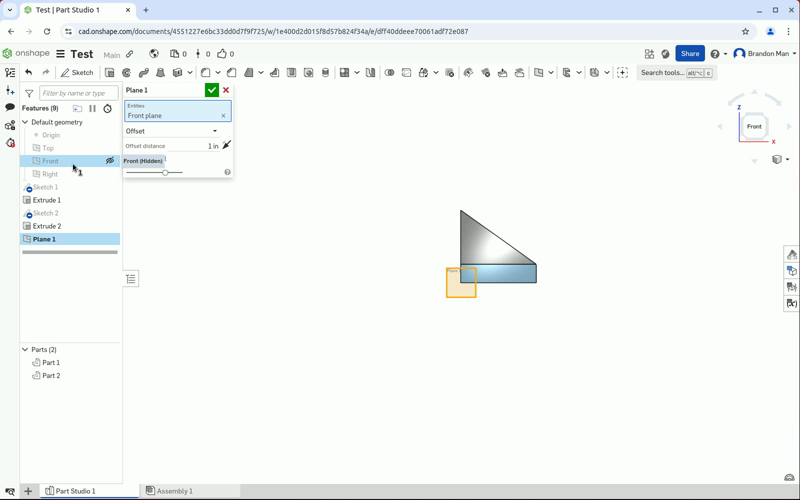
key(tab, 2)
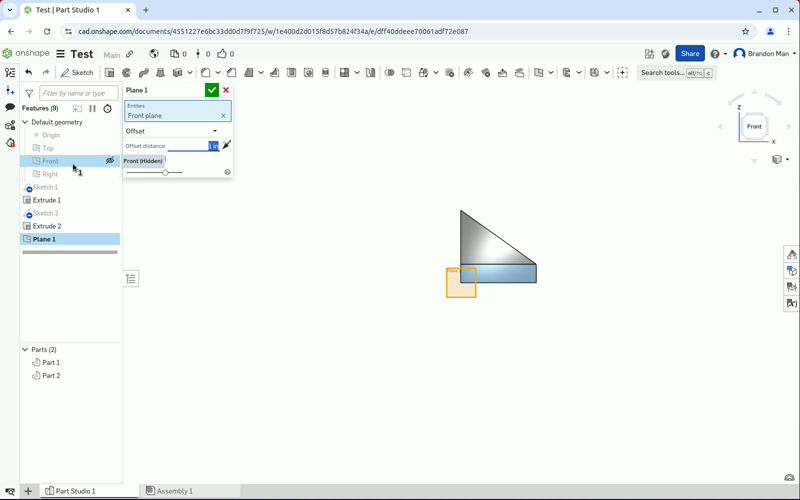
text(23.108)
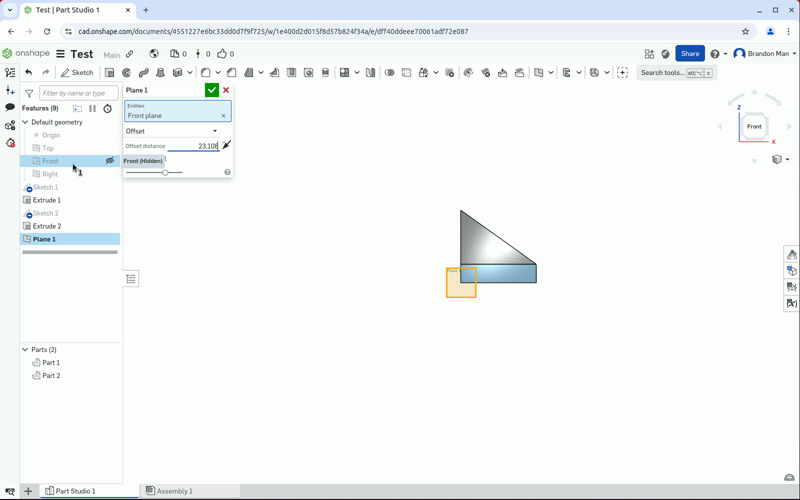
key(enter, 2)
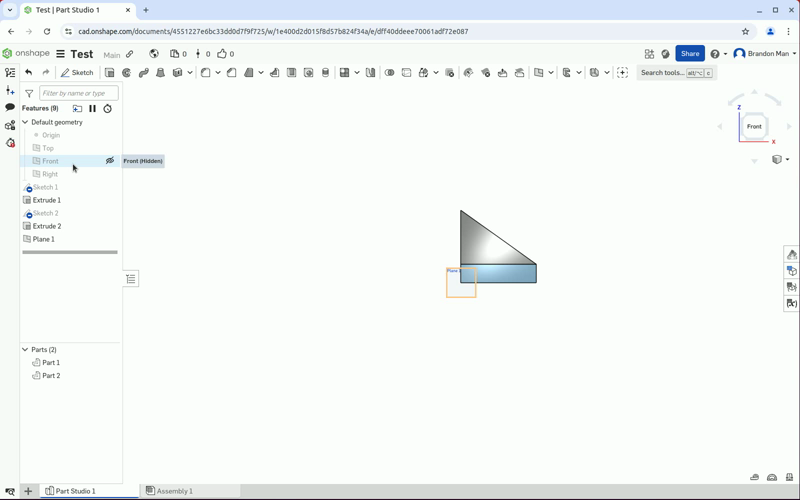
key(shift+s)
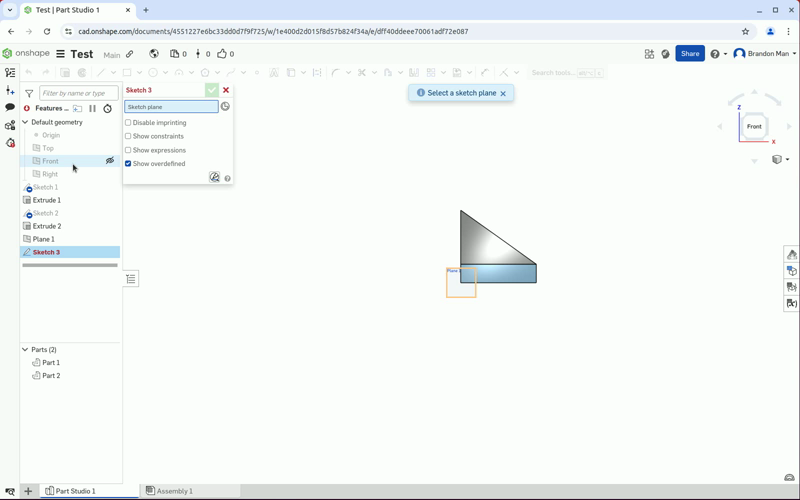
mouse_move(73, 241)
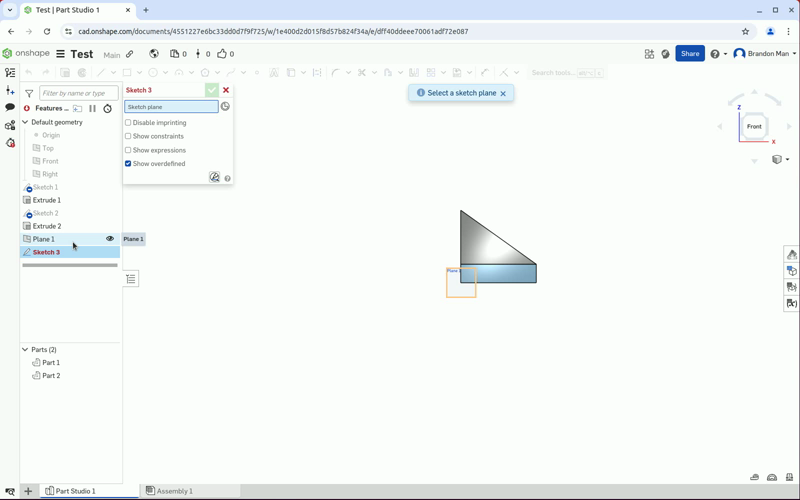
click(73, 241)
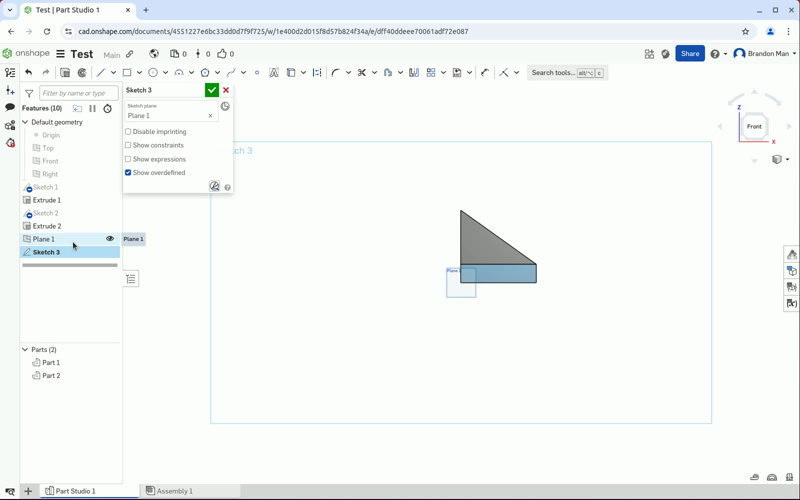
mouse_move(73, 352)
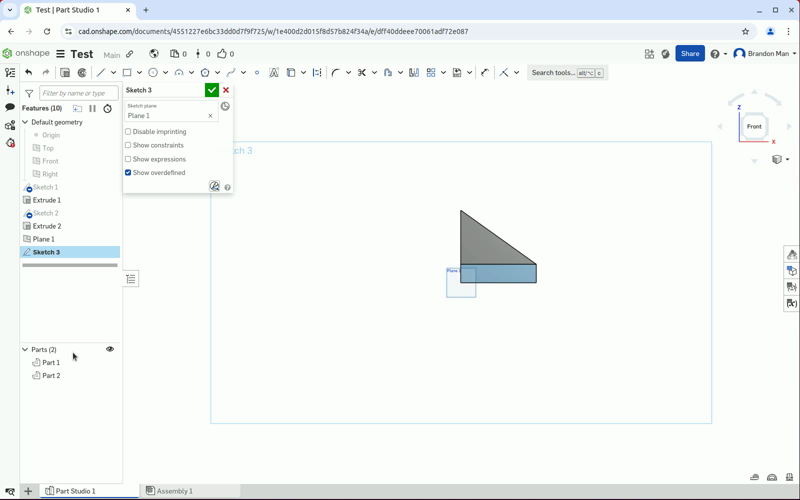
key(y)
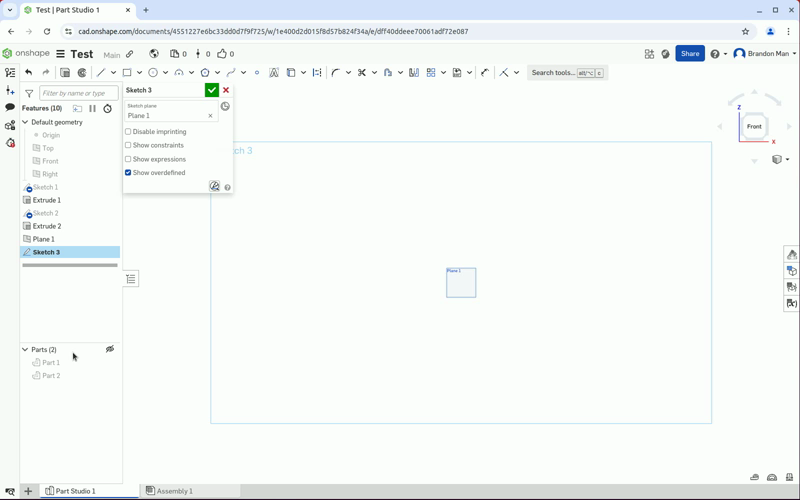
key(l)
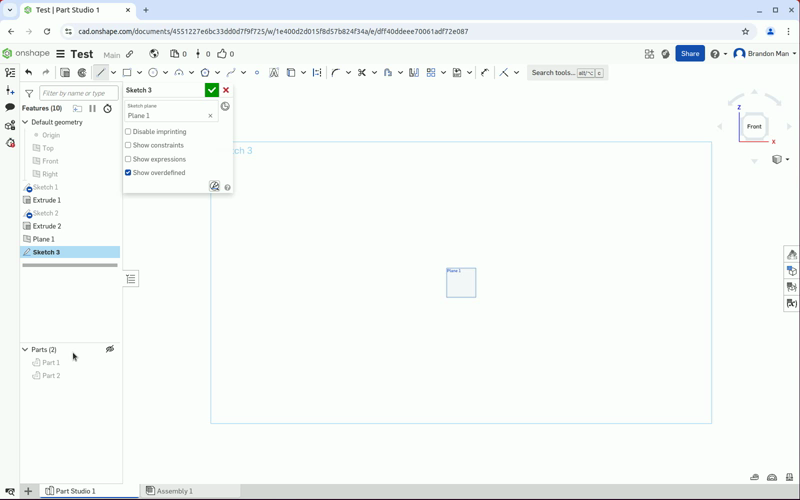
key_down(shift)
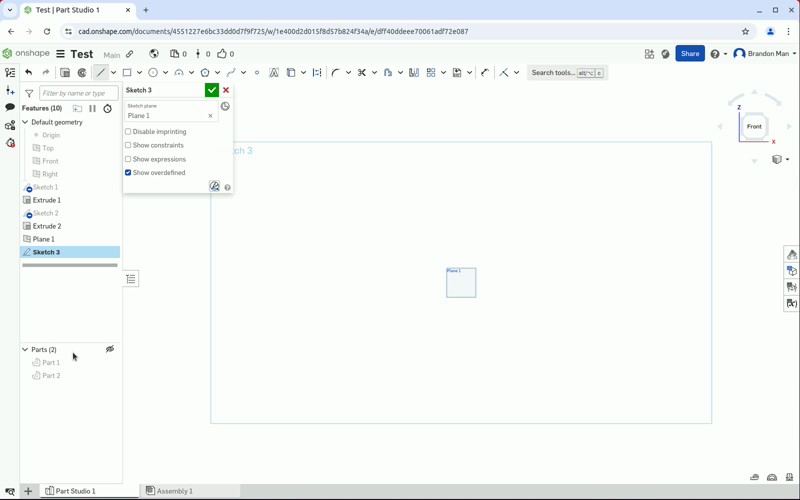
mouse_move(460, 264)
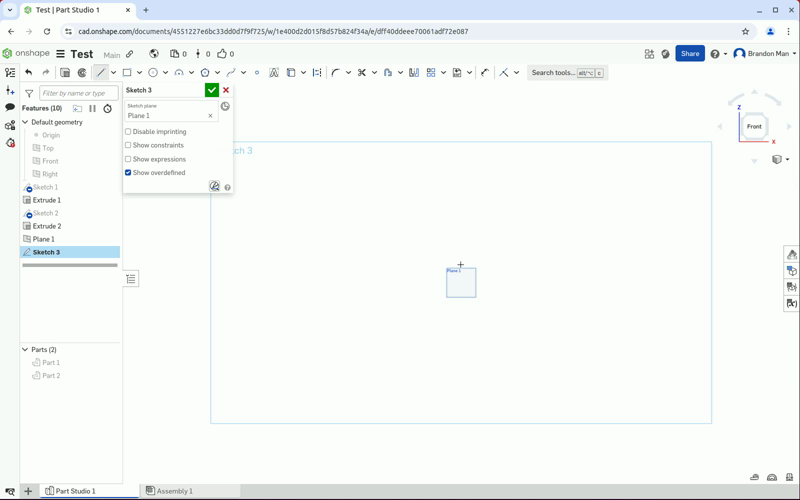
click(460, 264)
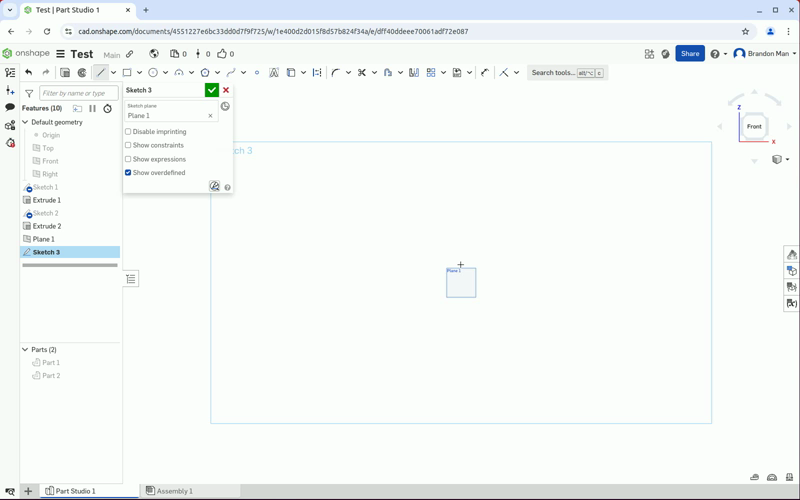
key_up(shift)
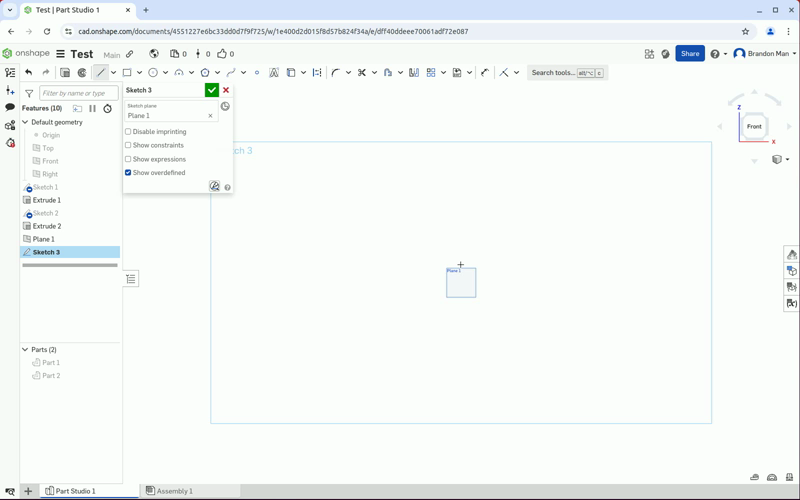
key_down(shift)
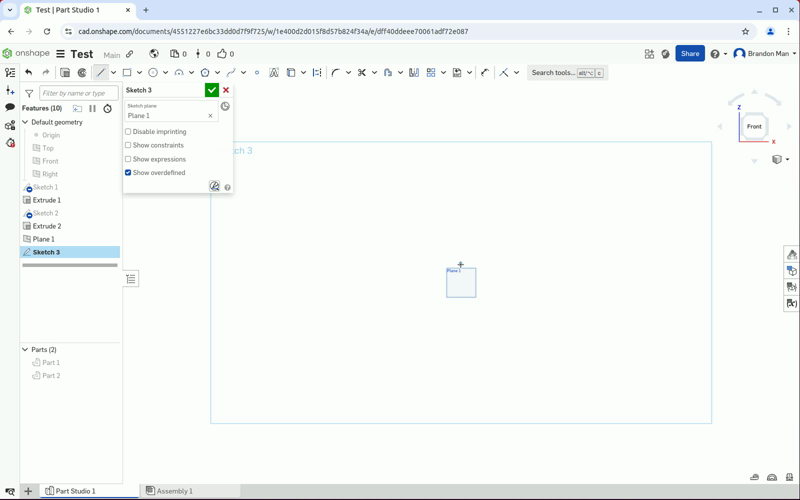
mouse_move(536, 264)
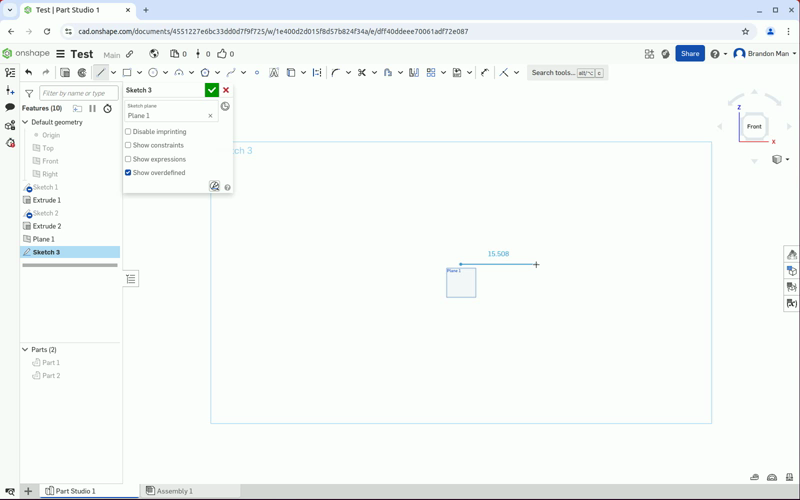
click(536, 264)
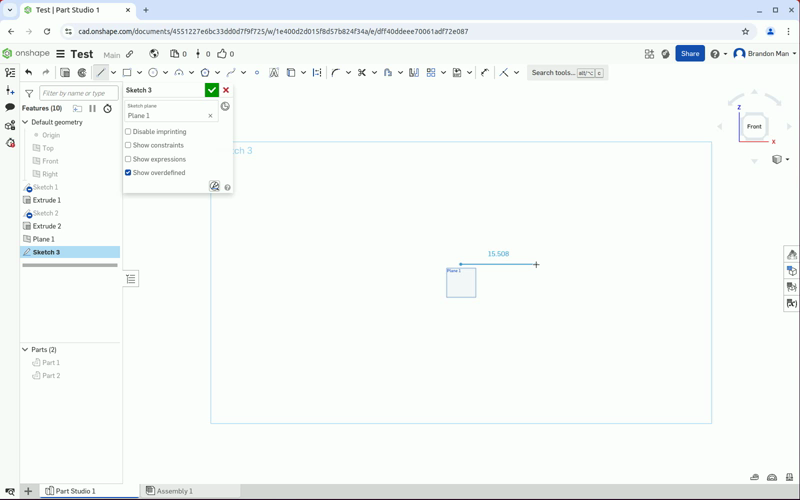
key_up(shift)
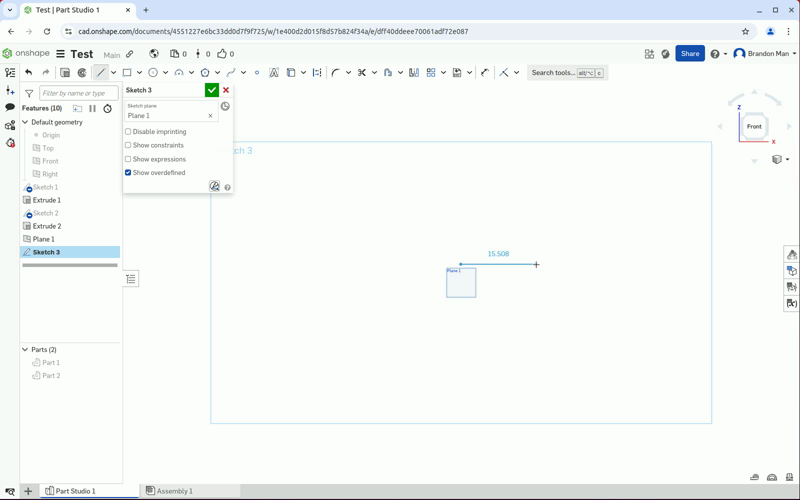
key_down(shift)
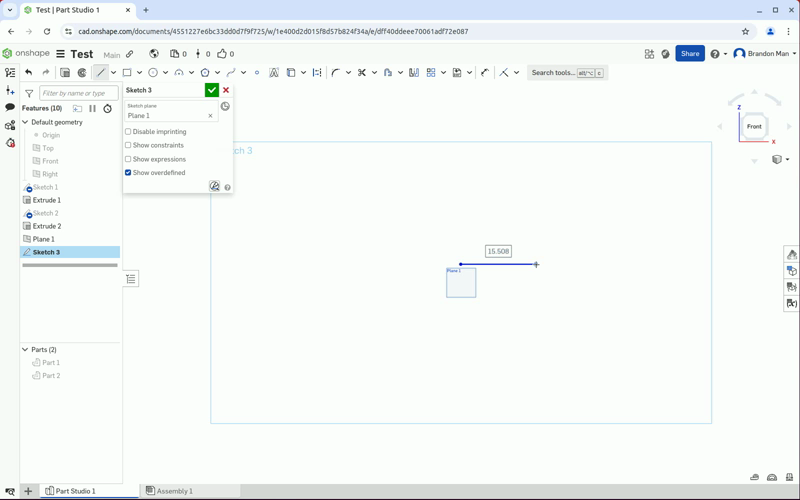
mouse_move(460, 210)
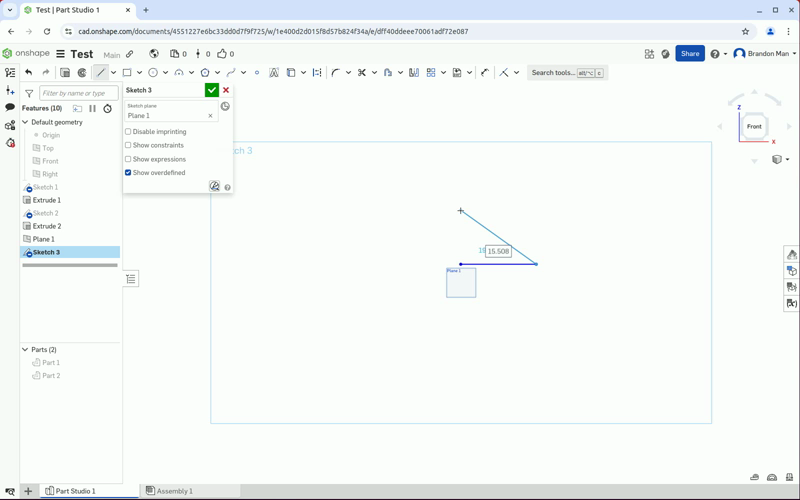
click(460, 210)
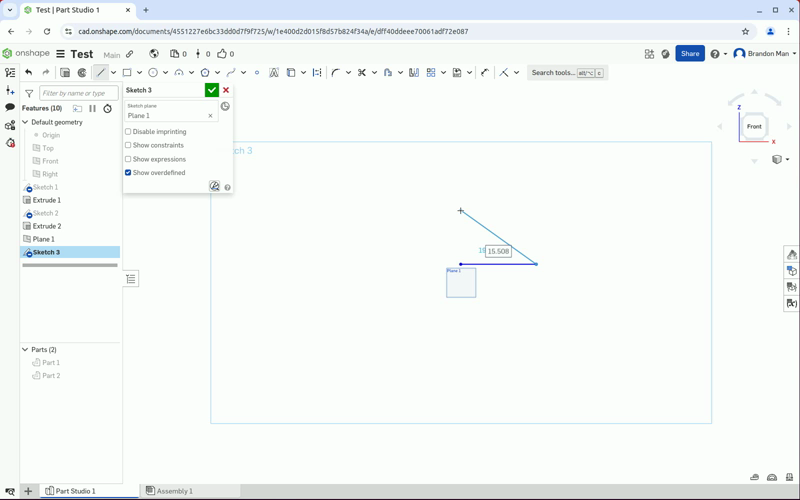
key_up(shift)
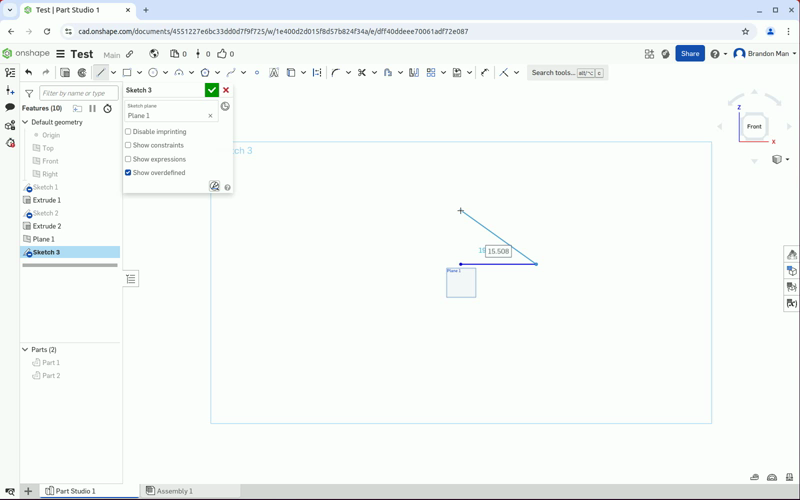
mouse_move(490, 210)
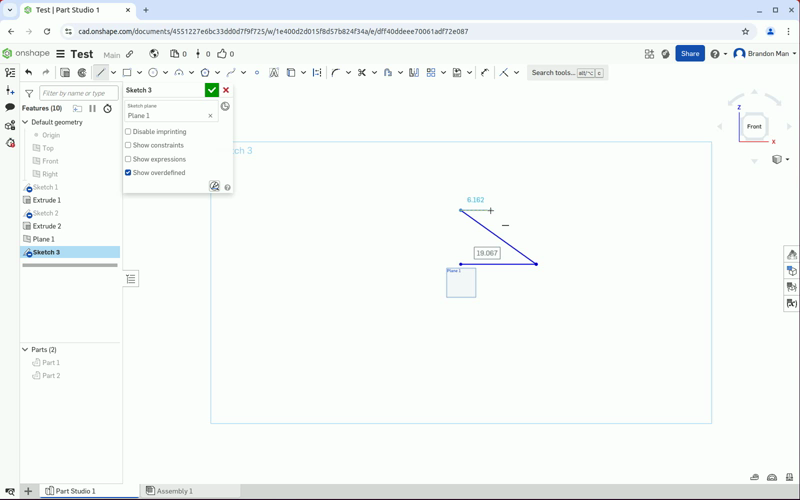
key_down(shift)
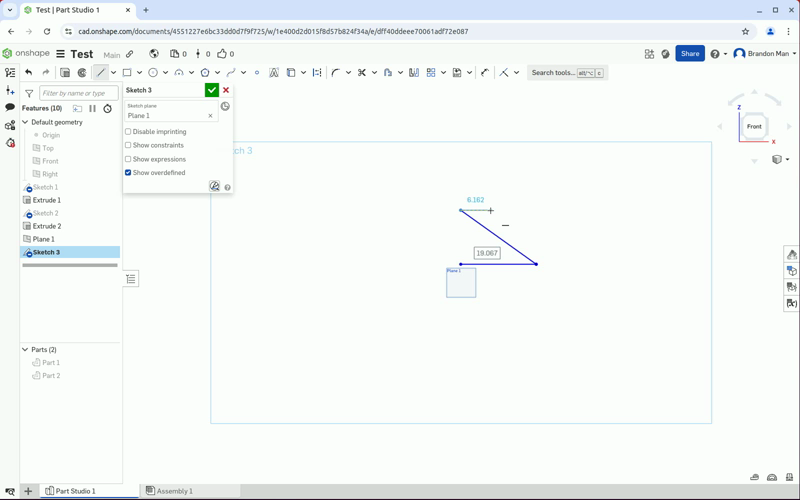
mouse_move(460, 264)
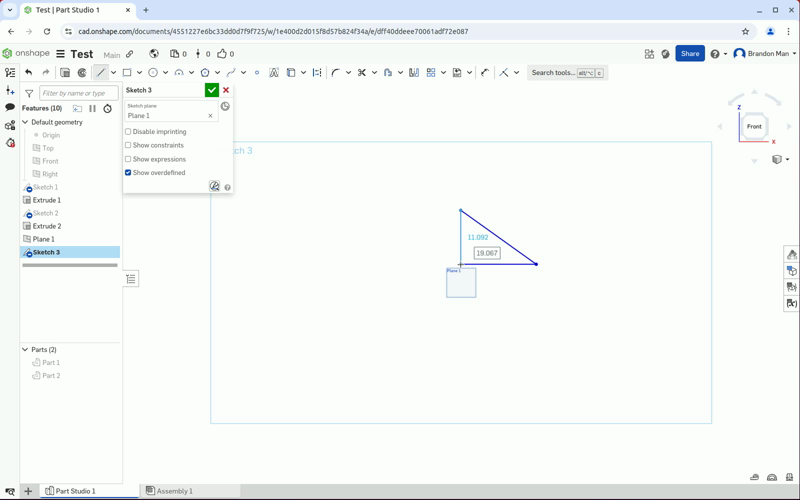
key_up(shift)
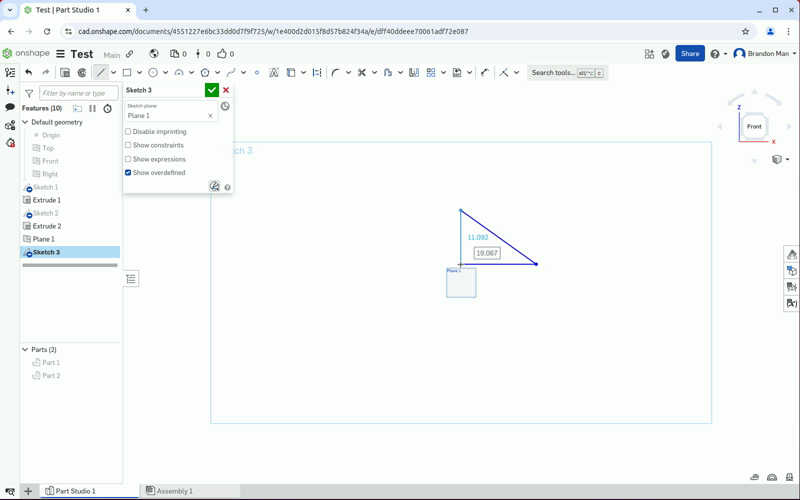
click(460, 264)
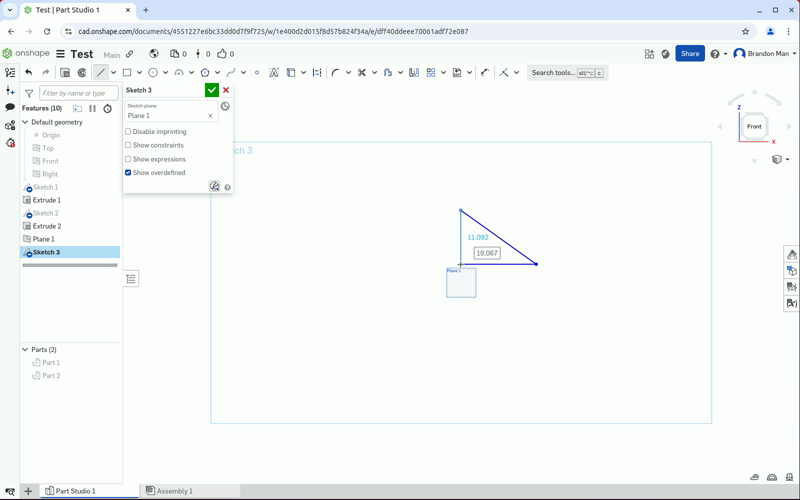
key(esc)
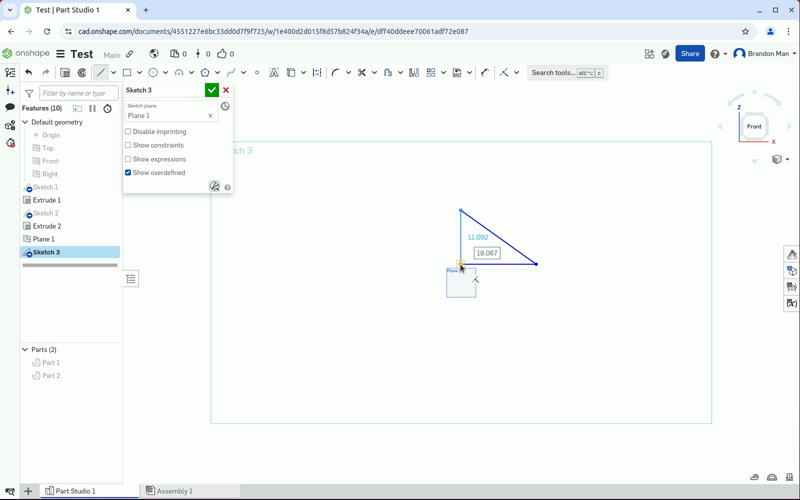
mouse_move(477, 258)
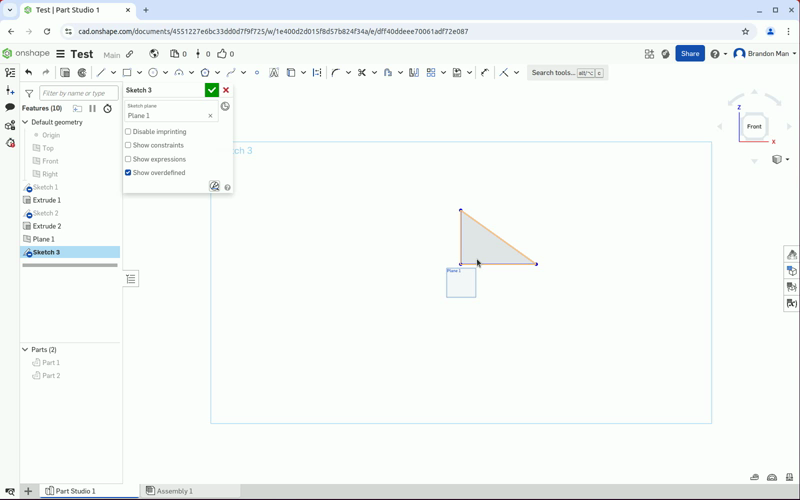
click(477, 258)
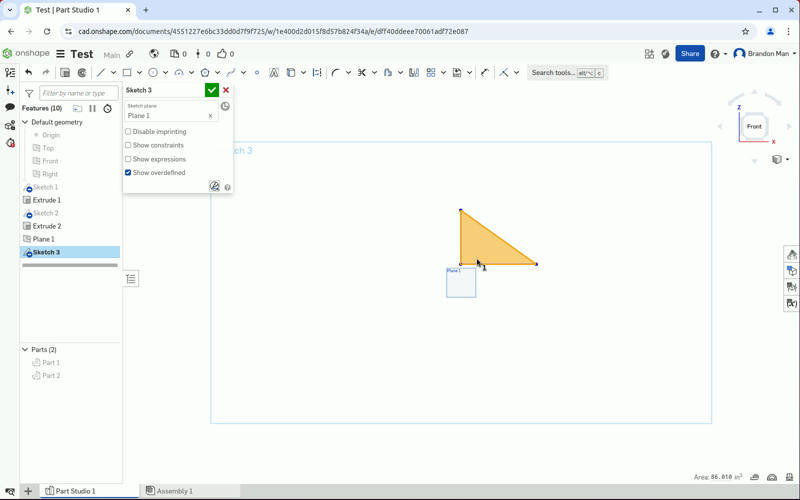
mouse_move(73, 352)
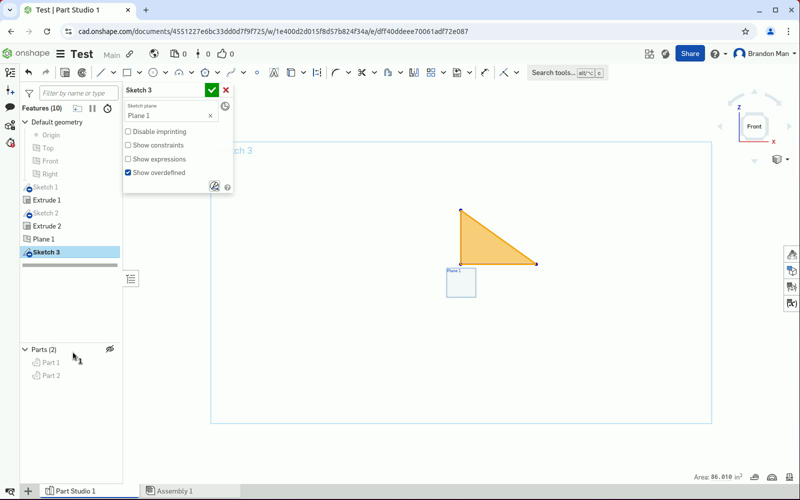
key(shift+y)
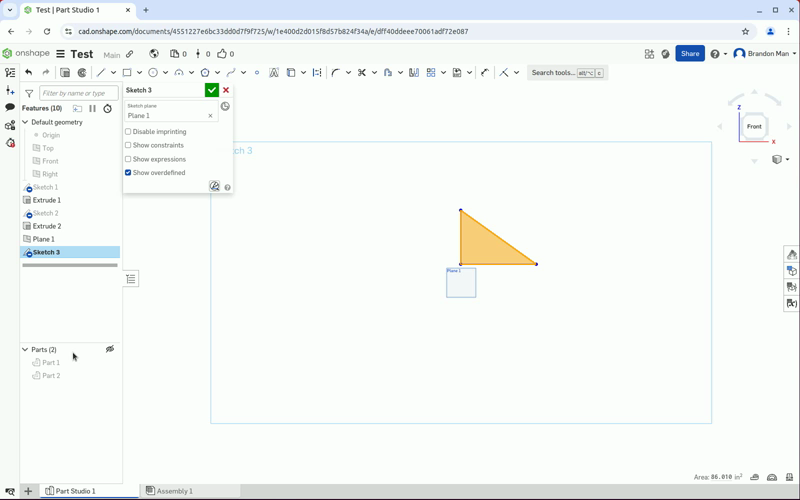
key(shift+e)
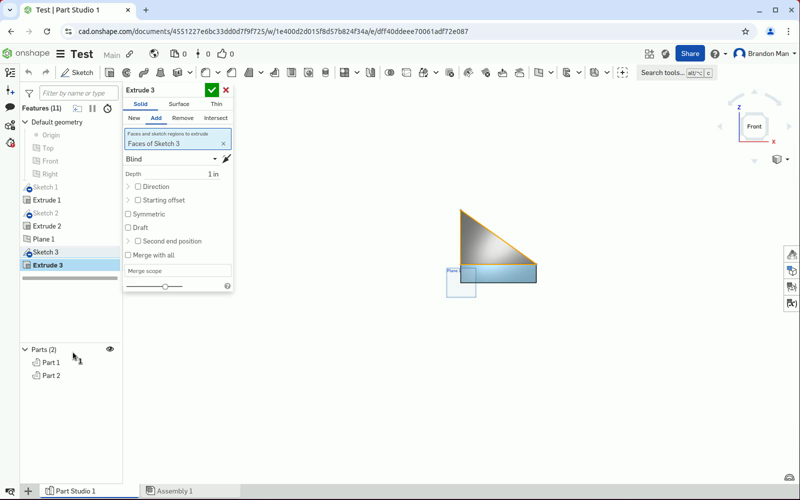
mouse_move(143, 106)
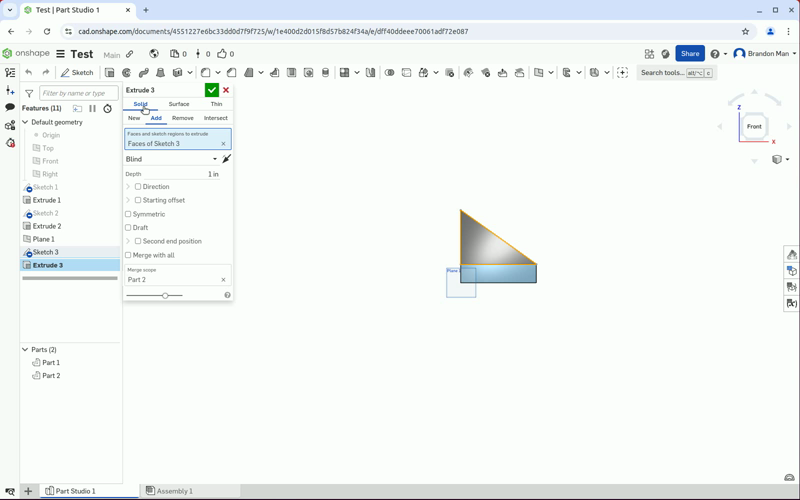
click(143, 106)
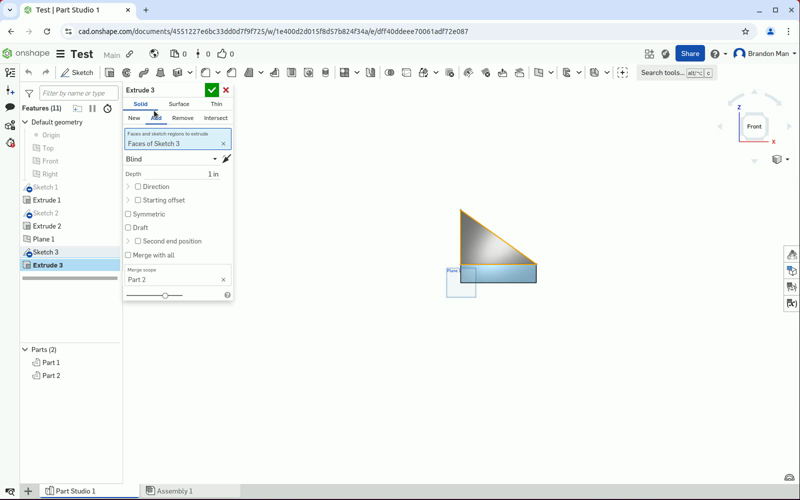
mouse_move(186, 120)
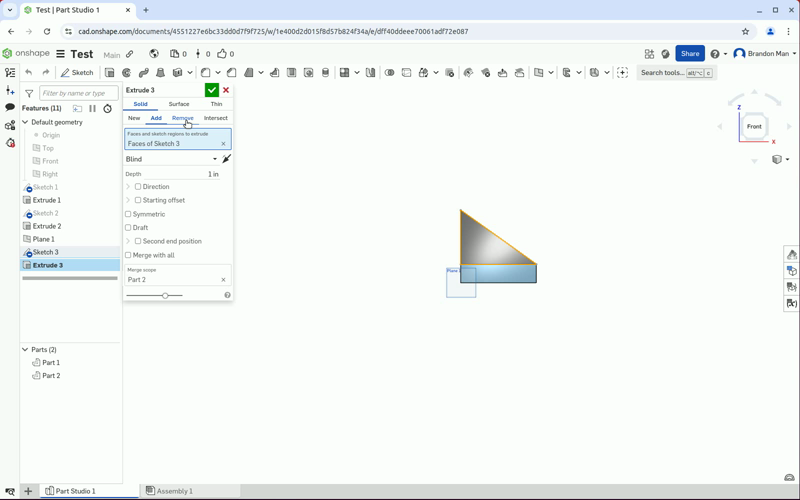
click(186, 120)
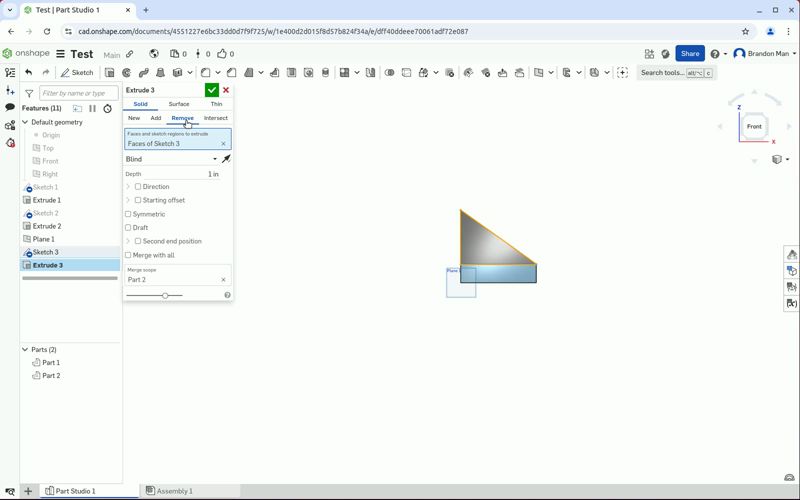
key(tab, 4)
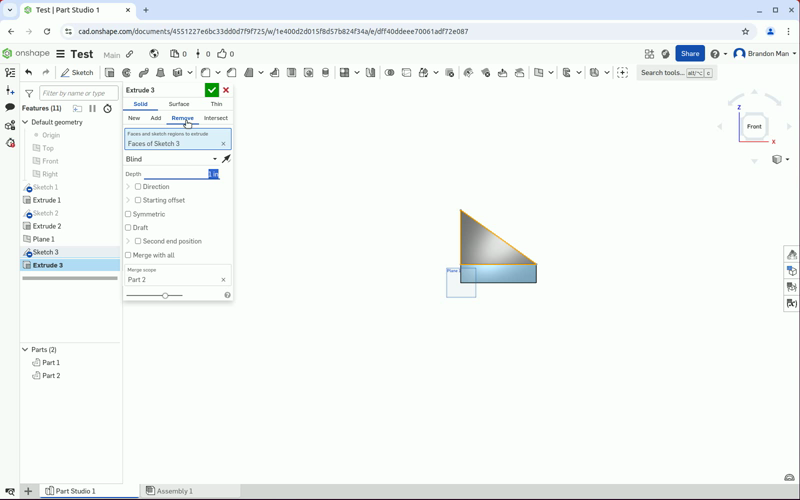
text(7.703)
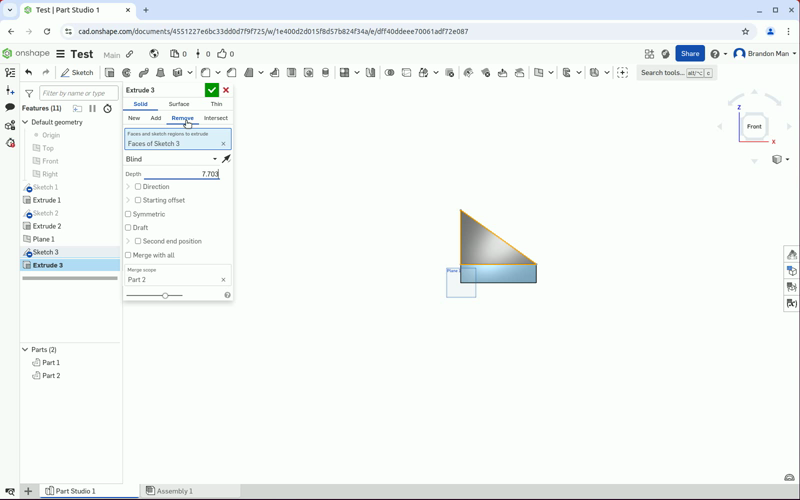
key(tab, 6)
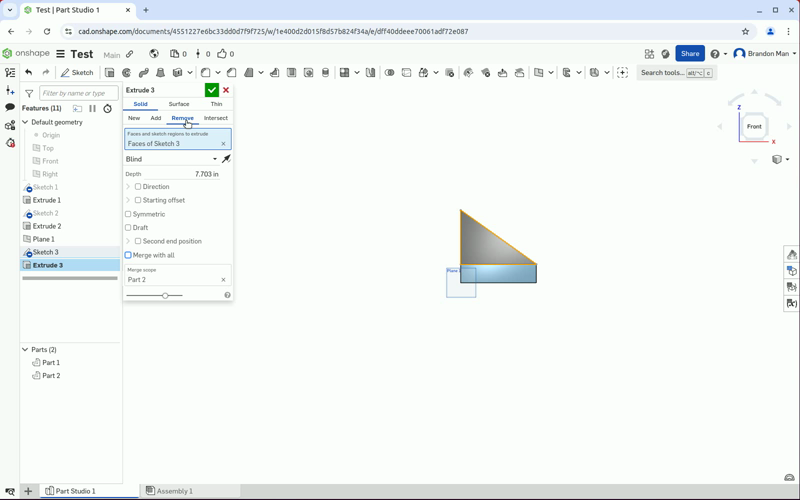
key(space)
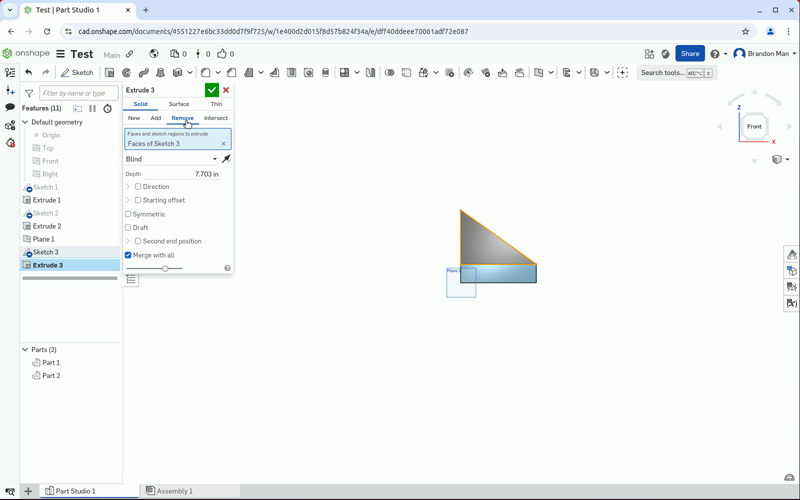
key(enter)
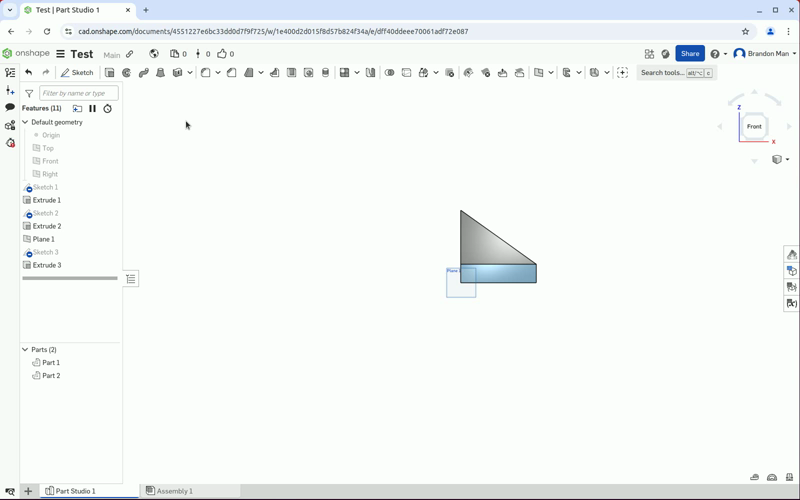
key(shift+h)
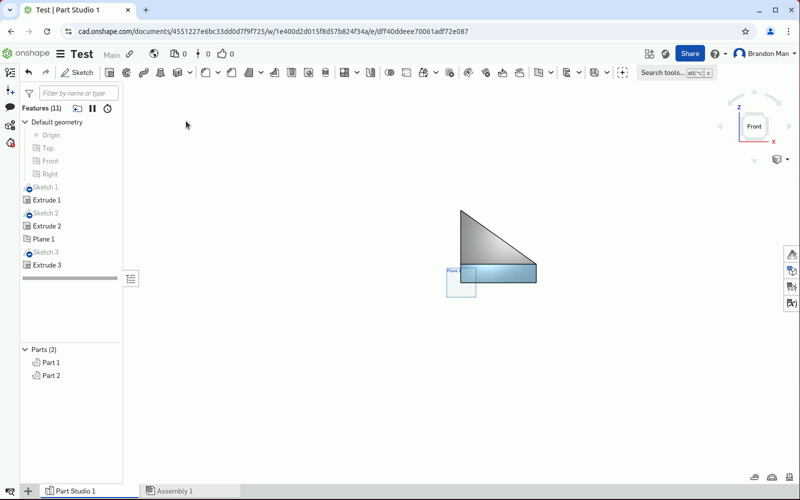
key(shift+h)
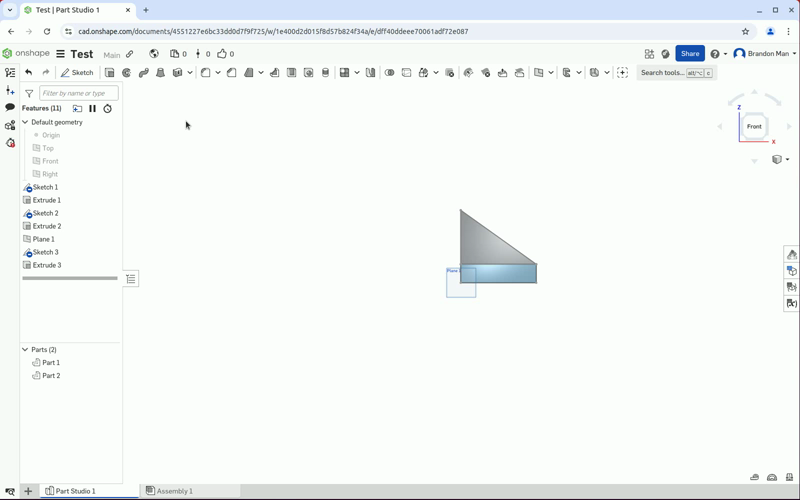
mouse_move(73, 189)
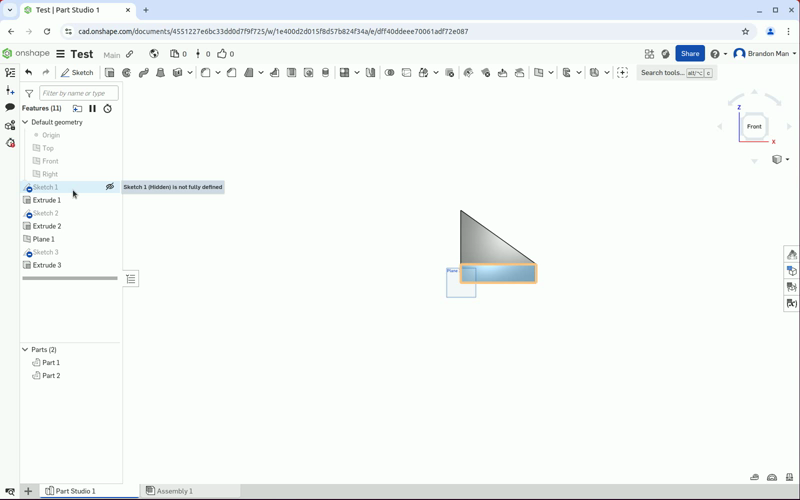
click(73, 189)
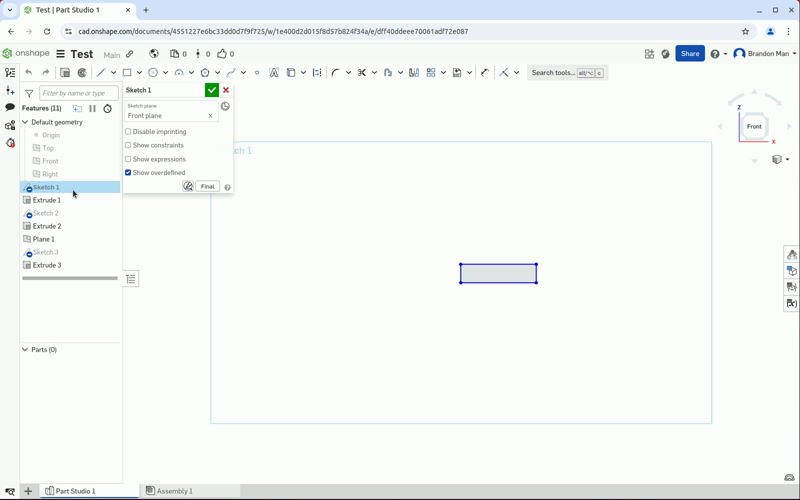
mouse_move(229, 92)
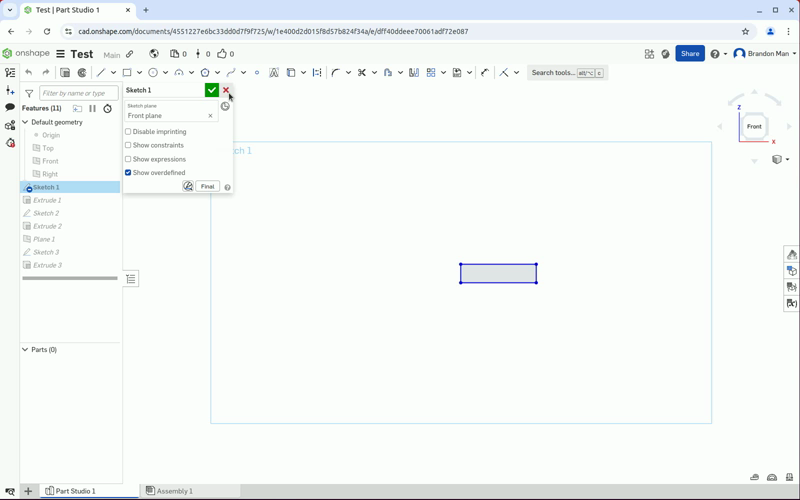
click(229, 92)
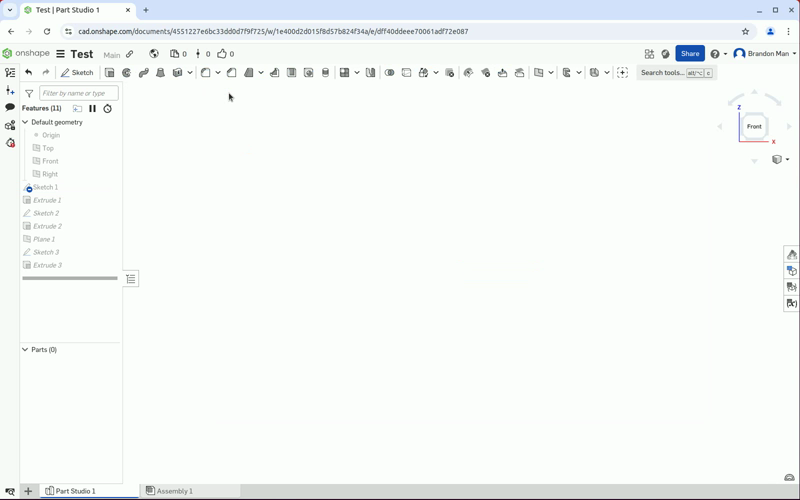
mouse_move(541, 75)
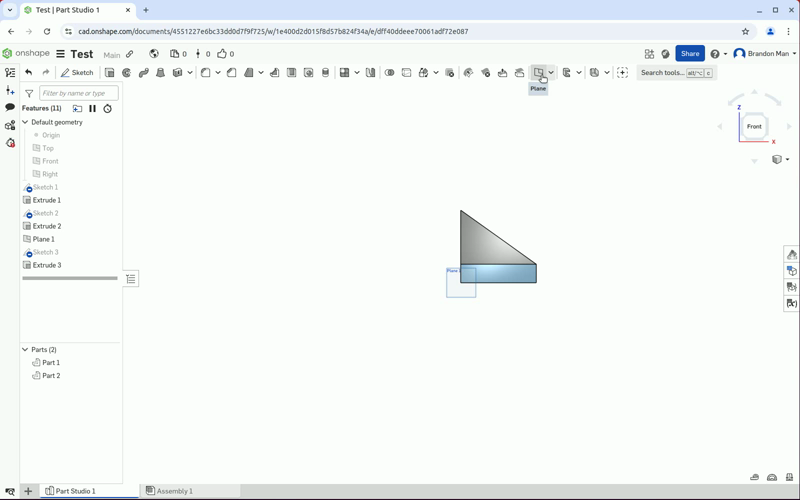
click(541, 75)
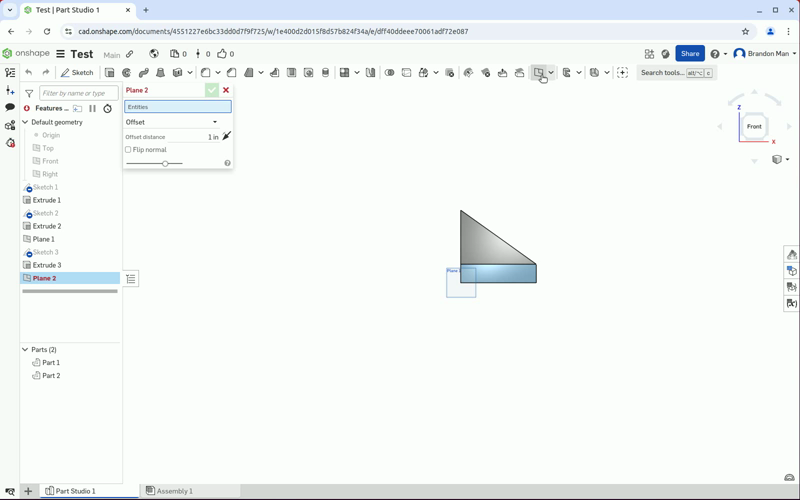
mouse_move(73, 163)
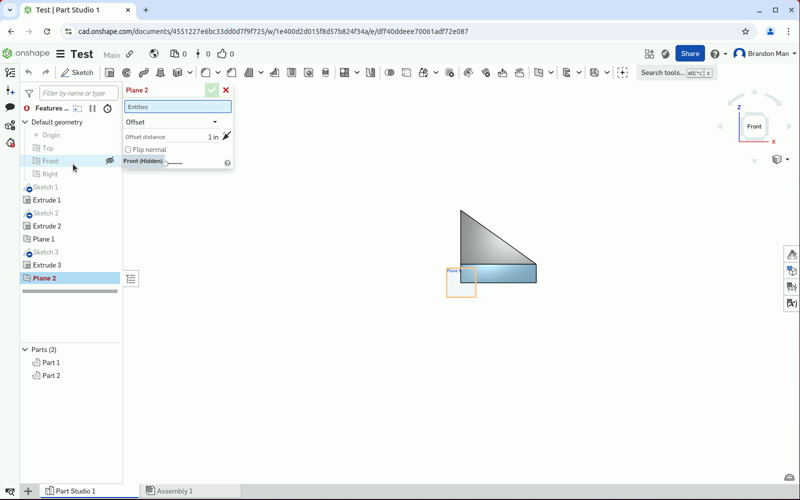
click(73, 163)
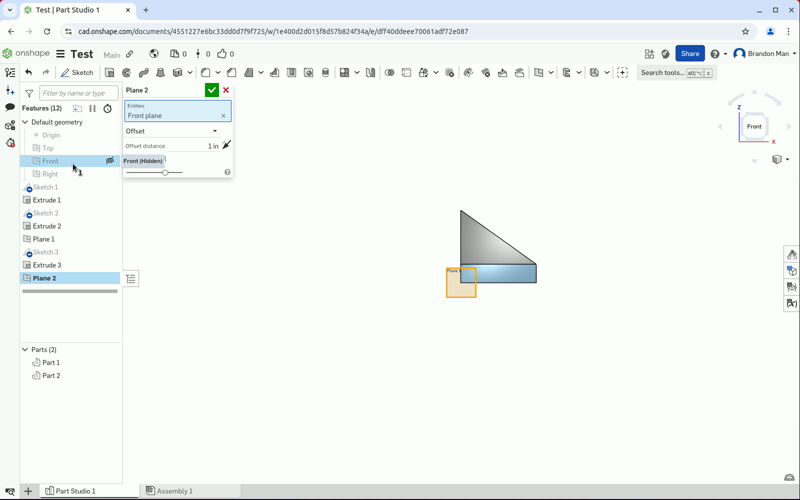
key(tab, 2)
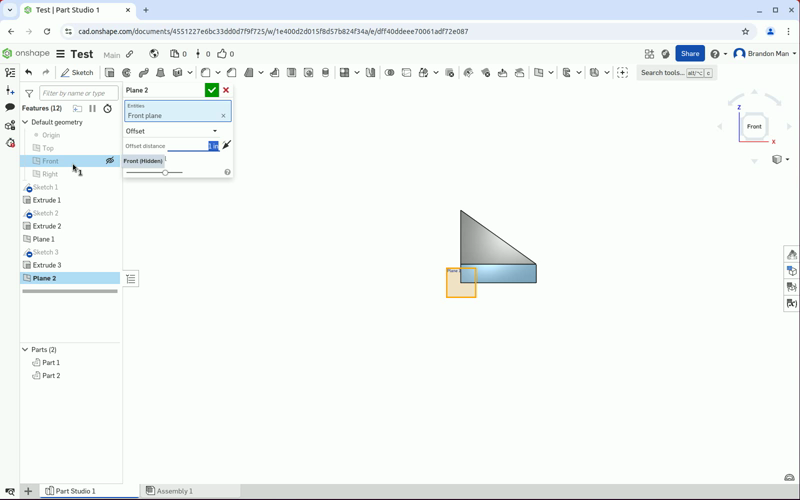
text(15.405)
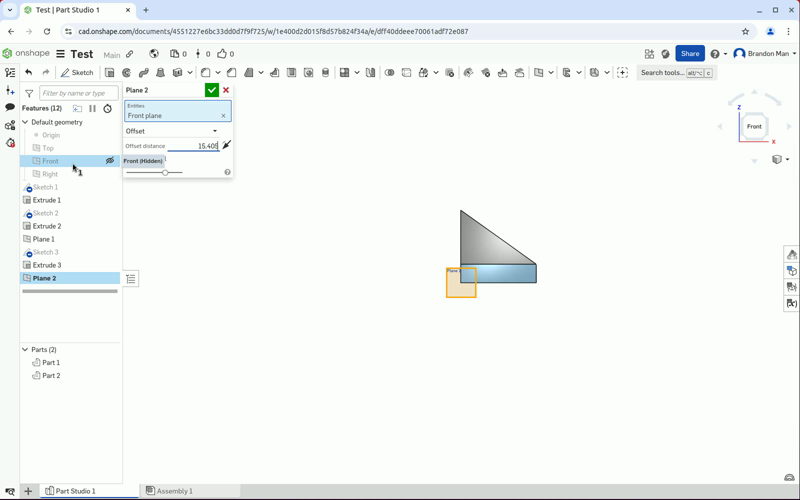
key(enter, 2)
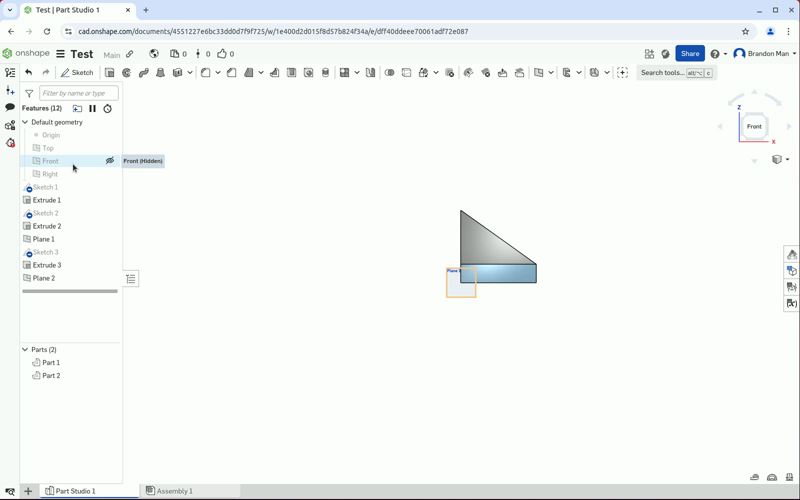
key(shift+s)
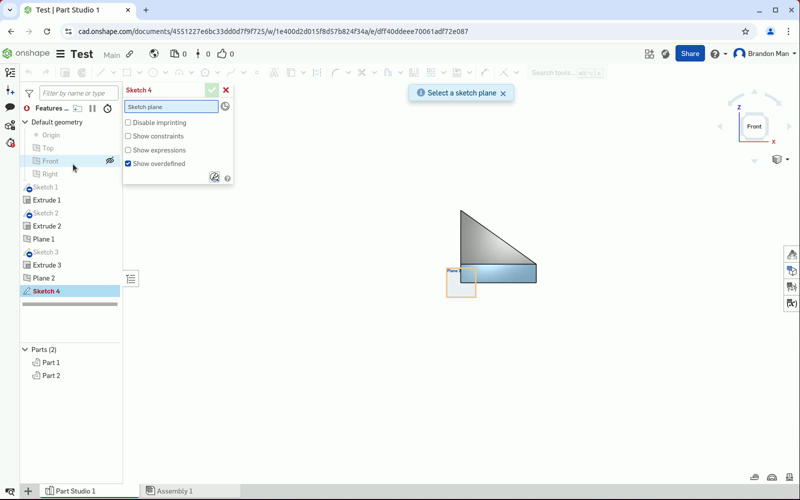
mouse_move(73, 280)
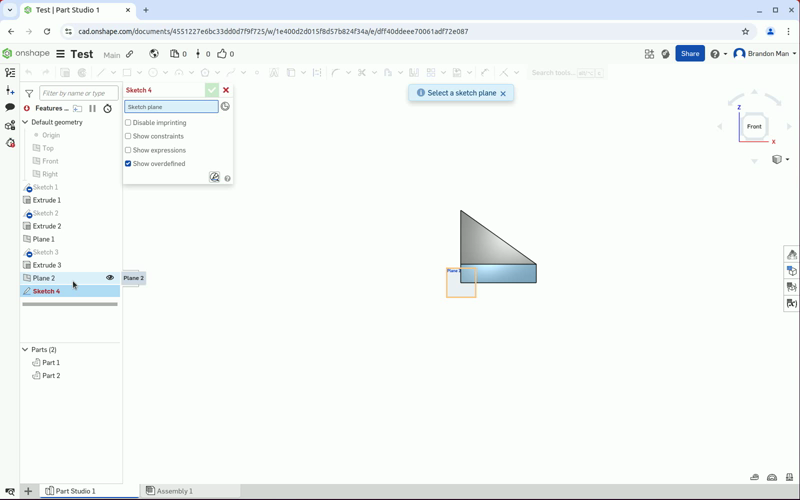
click(73, 280)
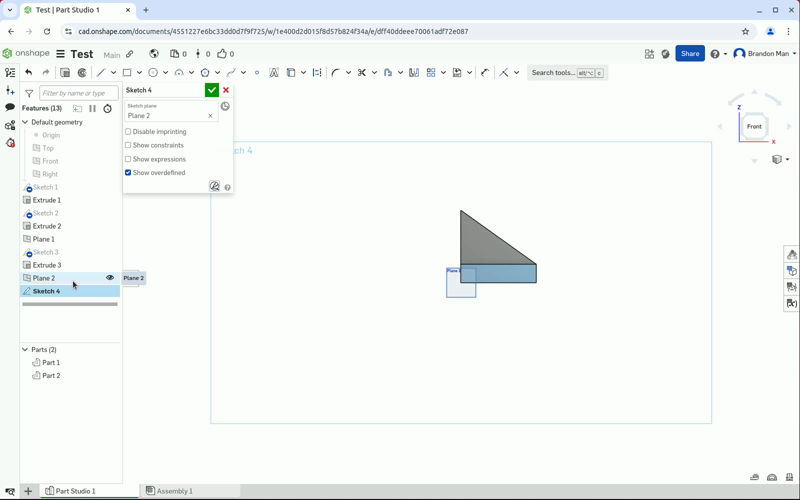
mouse_move(73, 352)
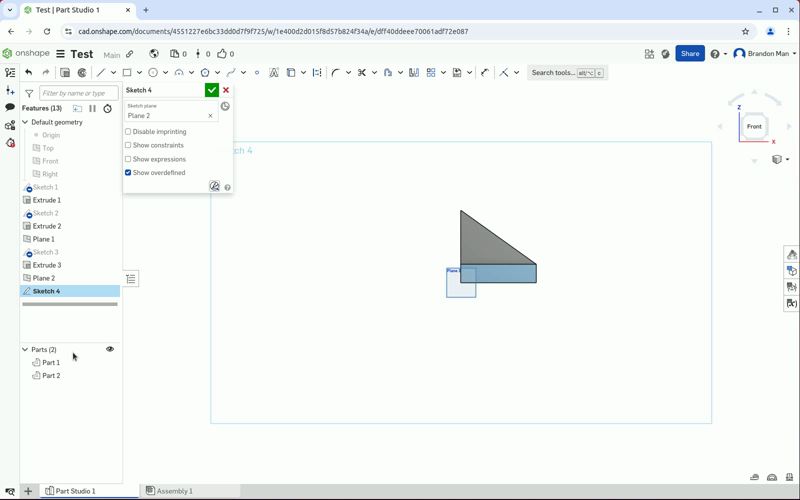
key(y)
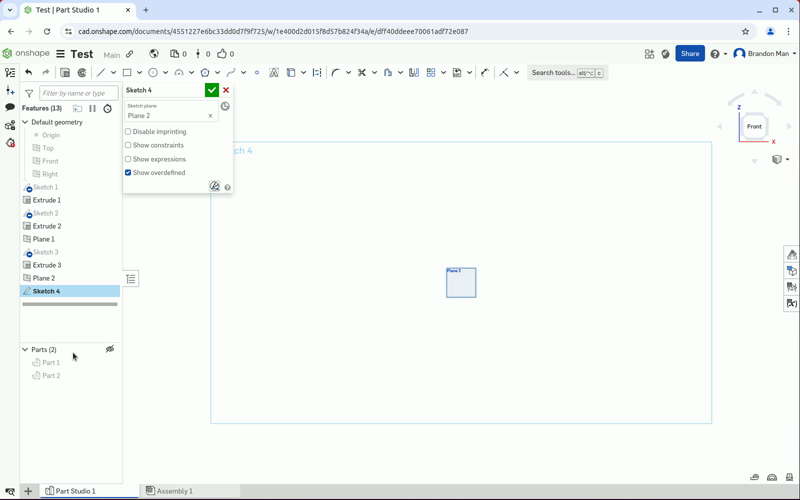
key(l)
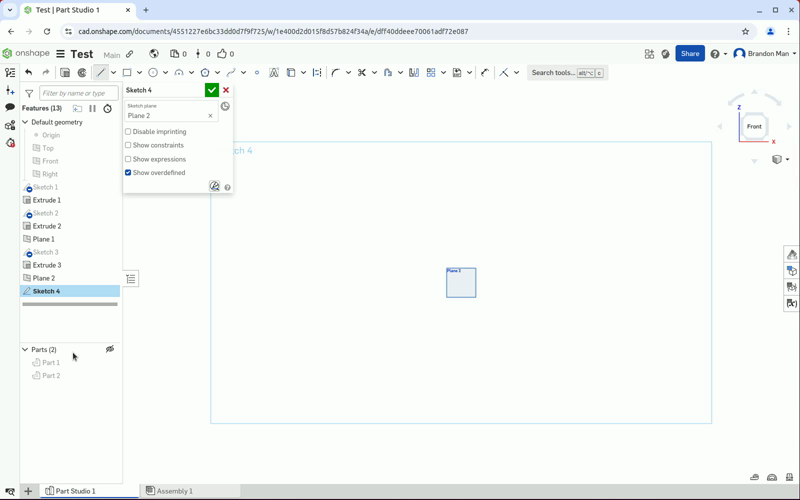
key_down(shift)
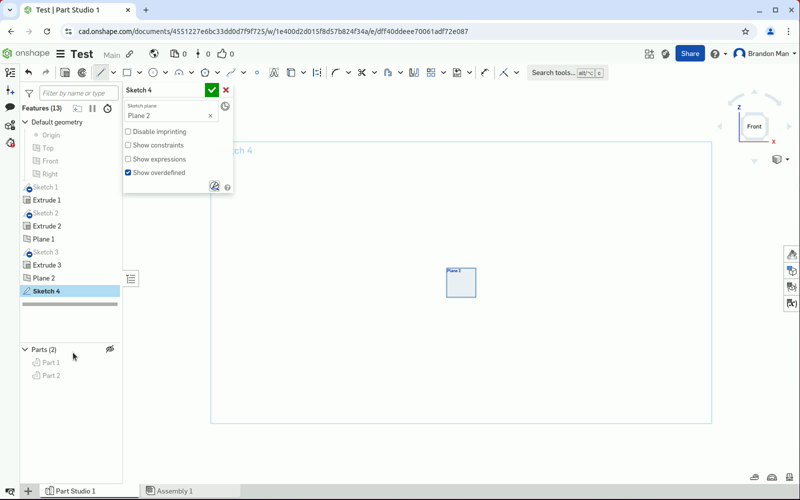
mouse_move(460, 228)
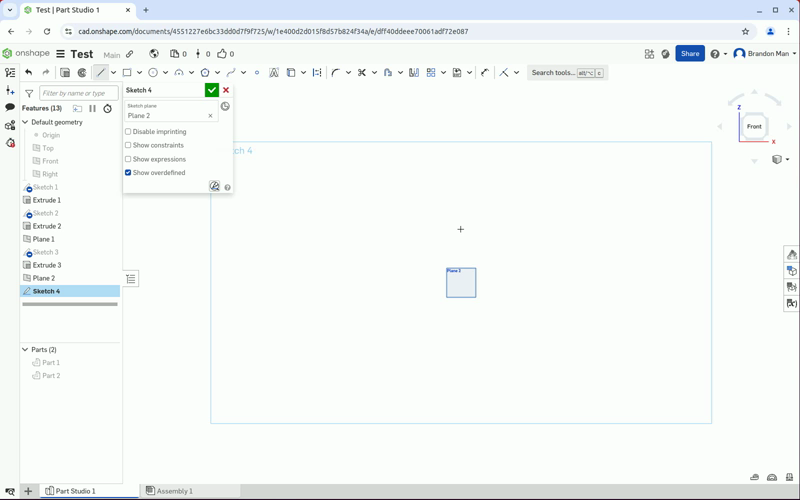
click(460, 228)
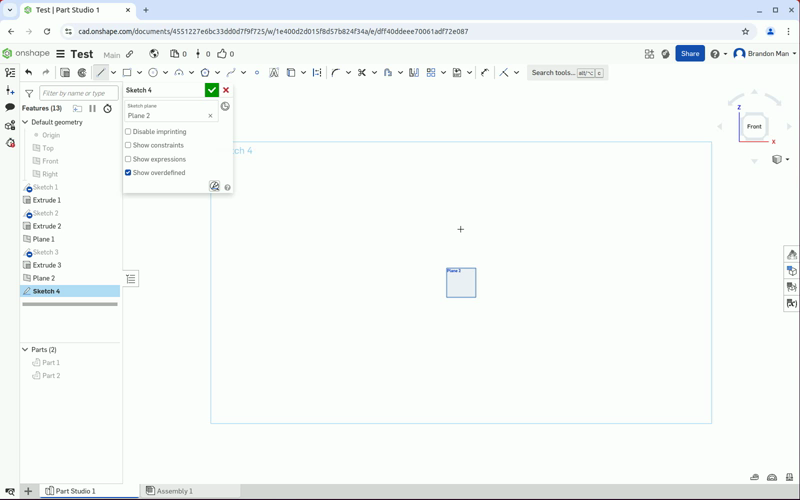
key_up(shift)
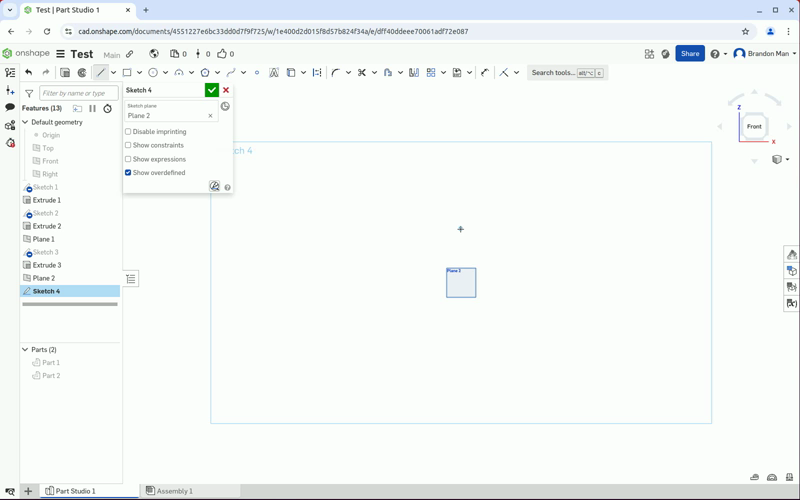
key_down(shift)
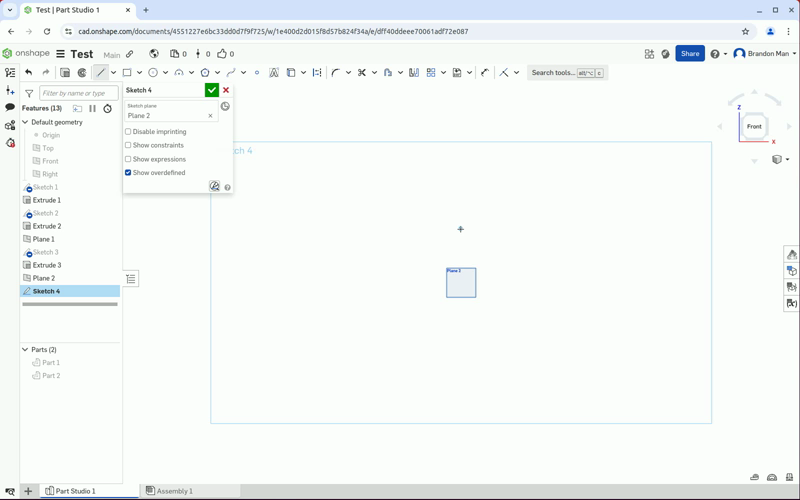
mouse_move(490, 228)
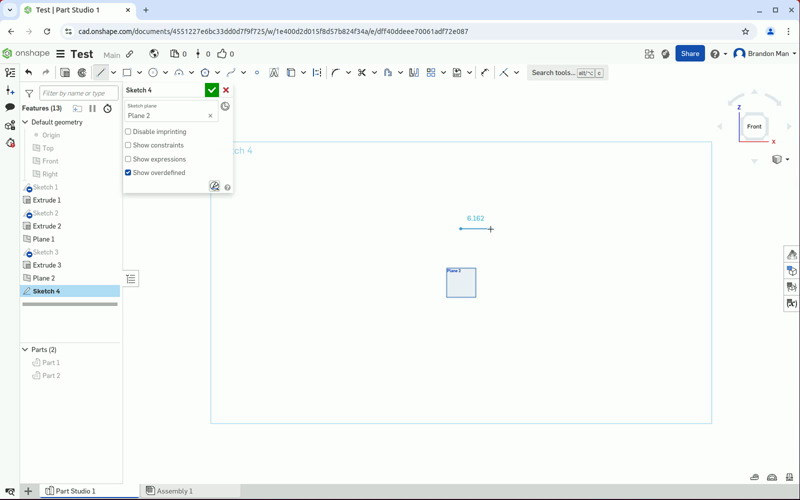
mouse_move(487, 228)
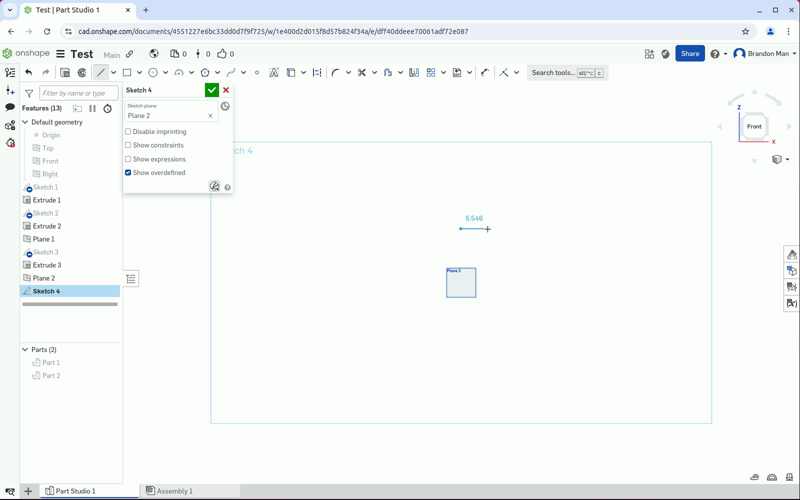
click(487, 228)
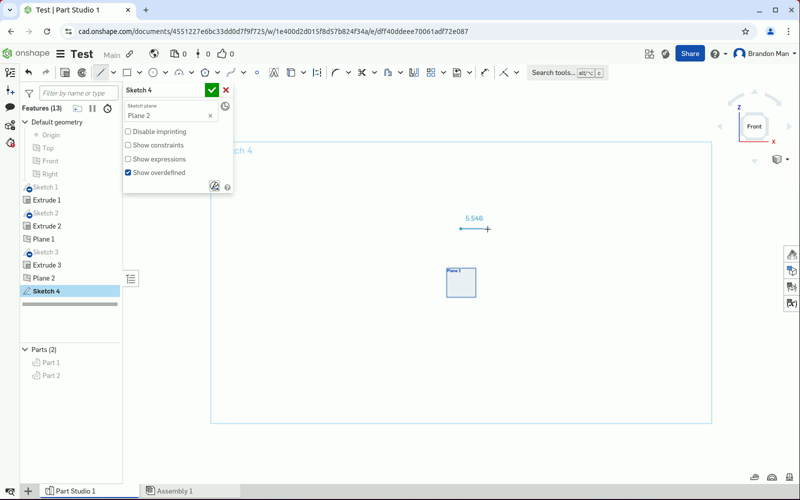
key_up(shift)
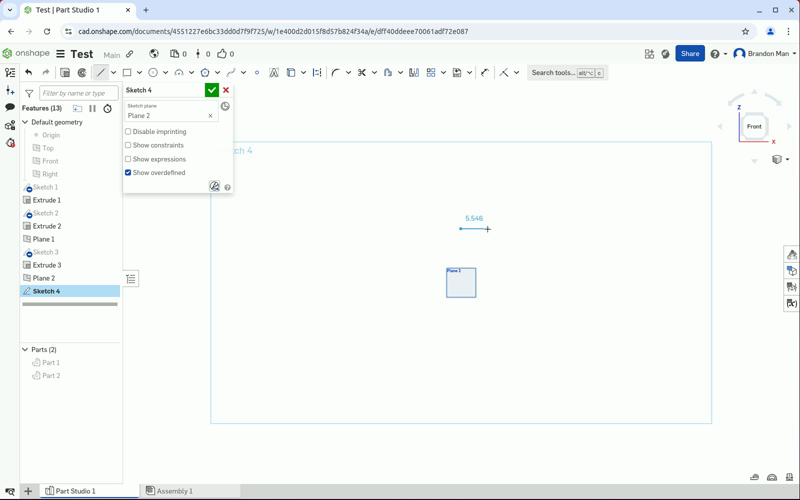
key_down(shift)
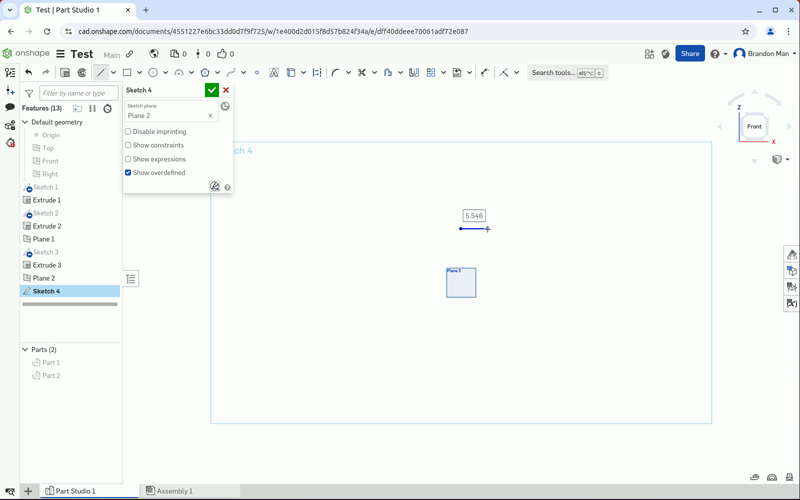
mouse_move(517, 228)
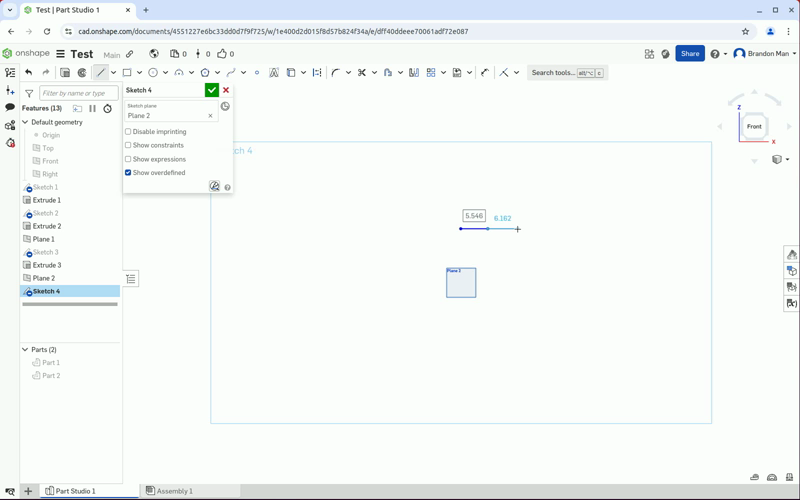
mouse_move(460, 209)
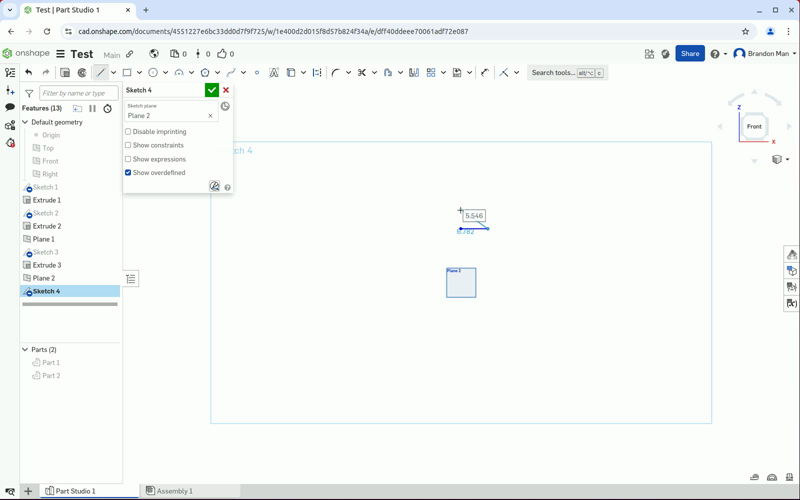
click(460, 209)
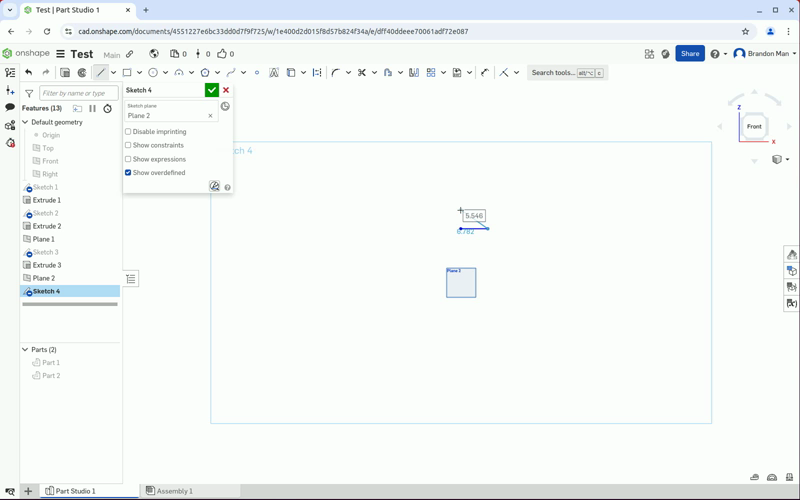
key_up(shift)
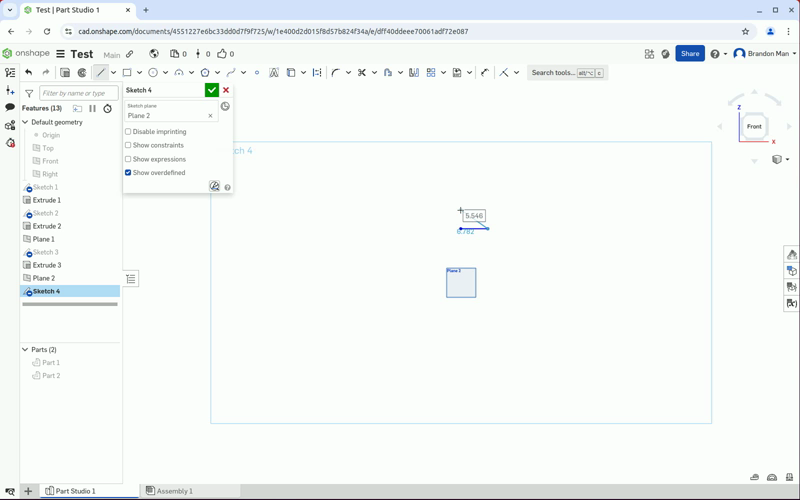
mouse_move(490, 209)
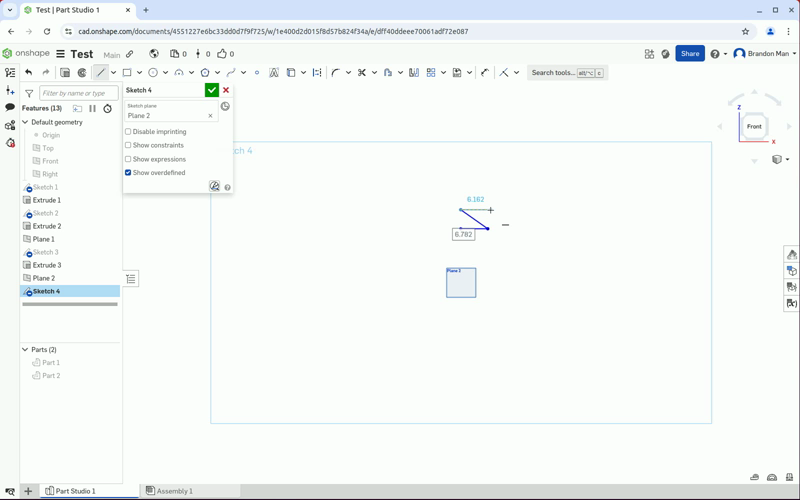
key_down(shift)
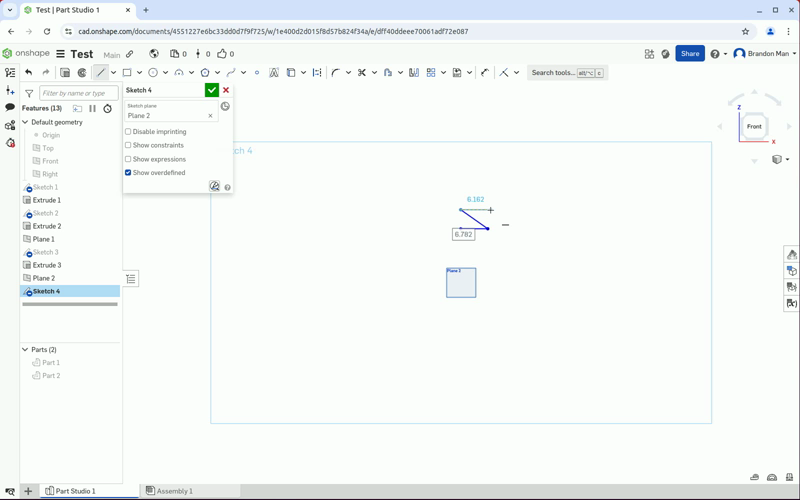
mouse_move(460, 228)
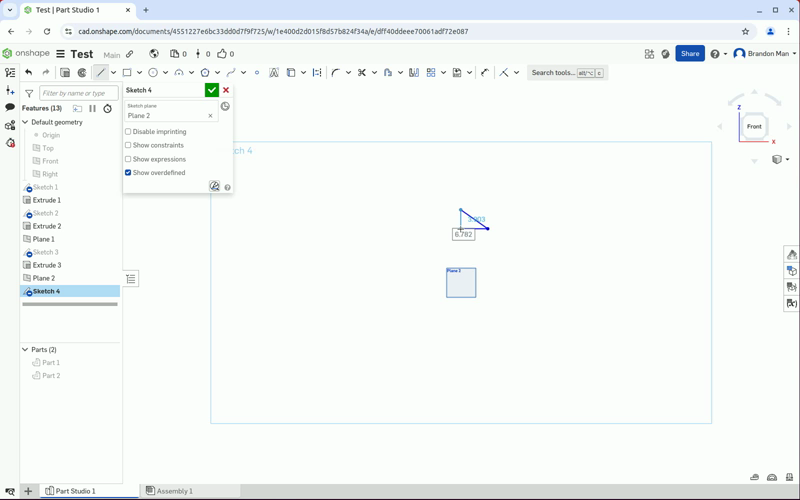
key_up(shift)
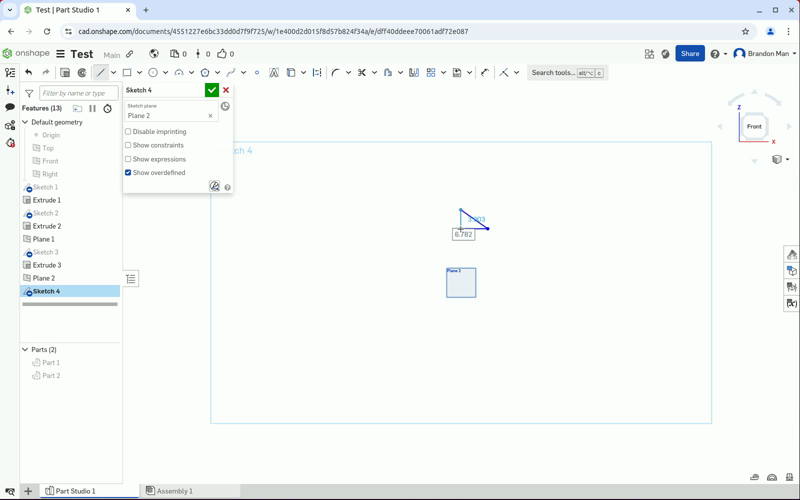
click(460, 228)
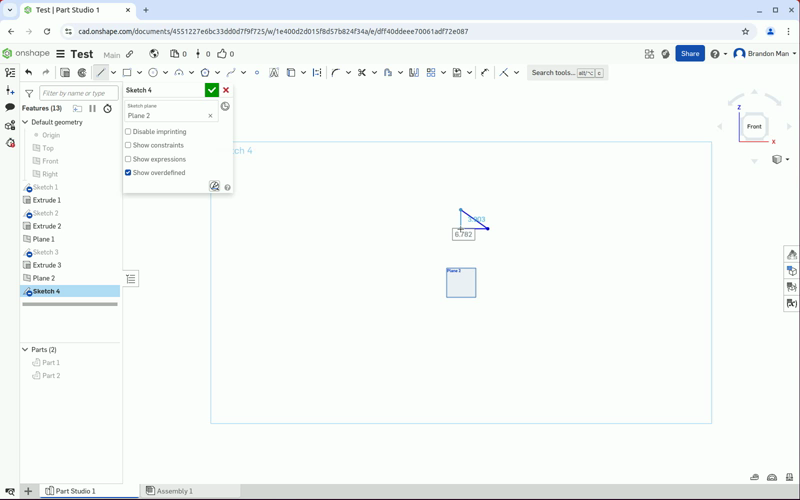
key(esc)
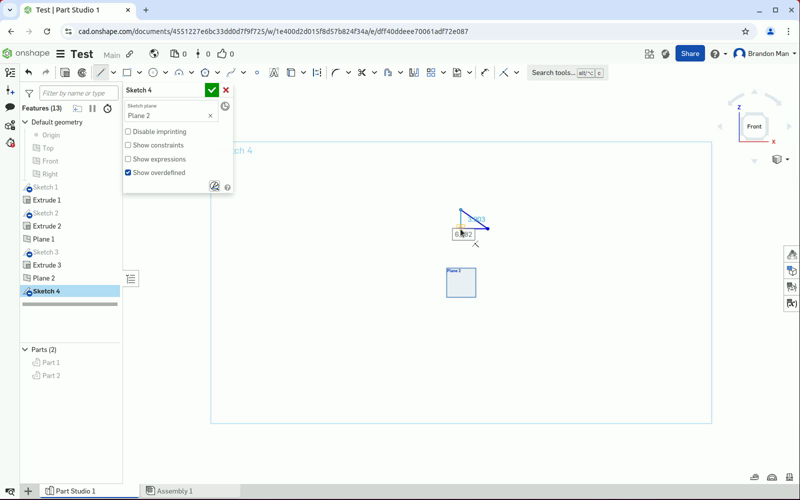
mouse_move(462, 224)
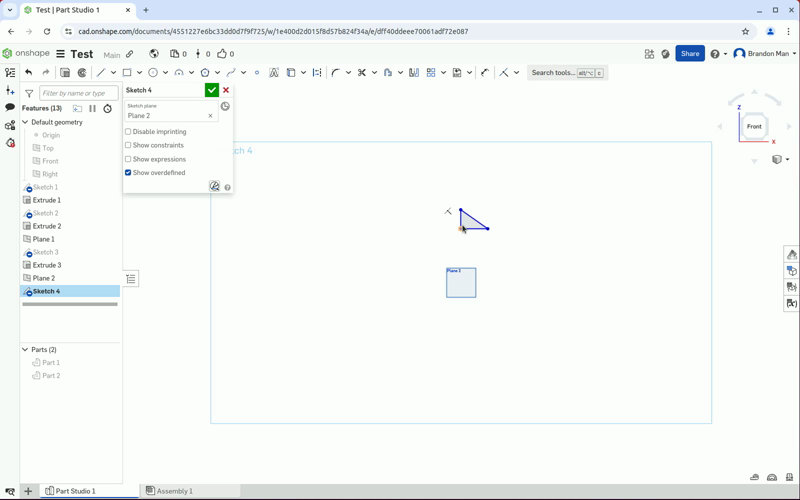
scroll(6)
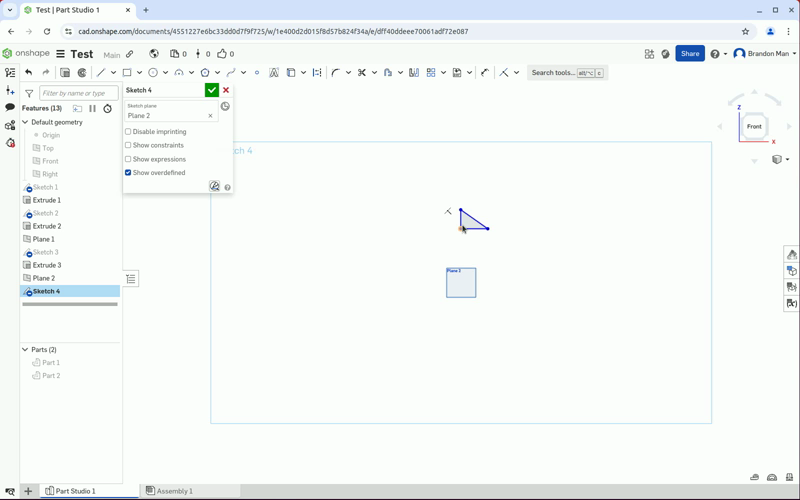
scroll(6)
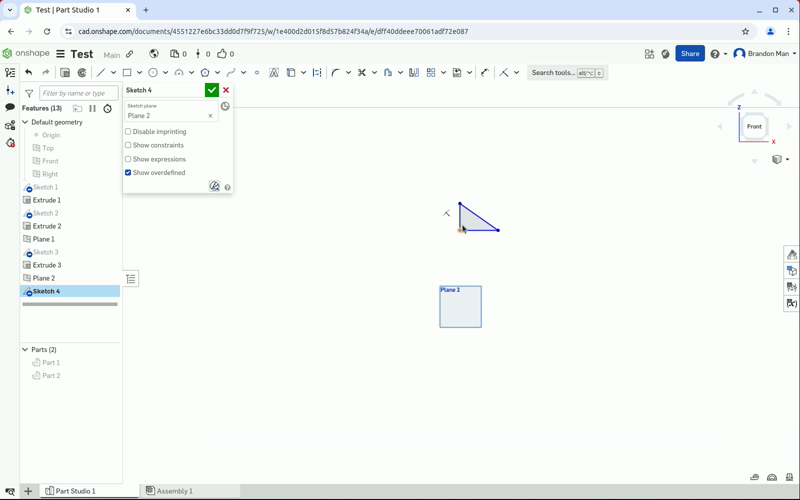
scroll(6)
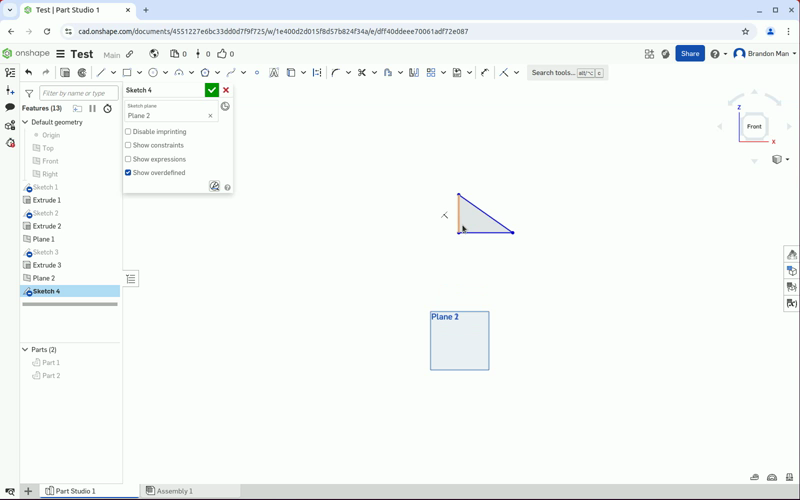
scroll(6)
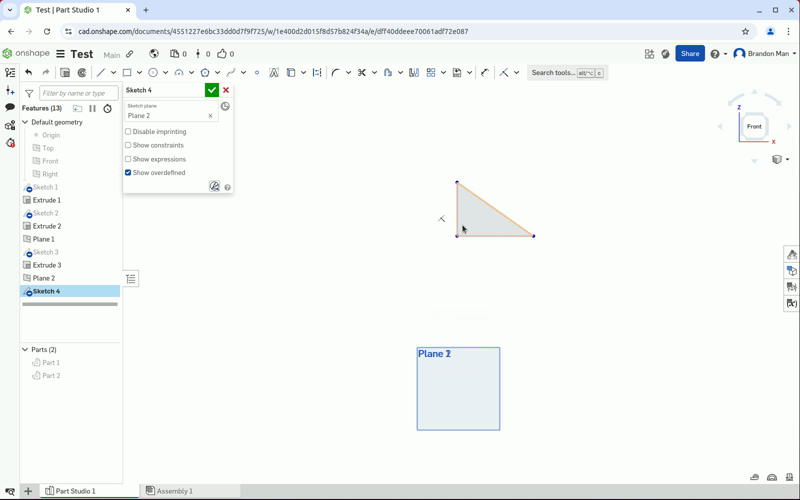
scroll(6)
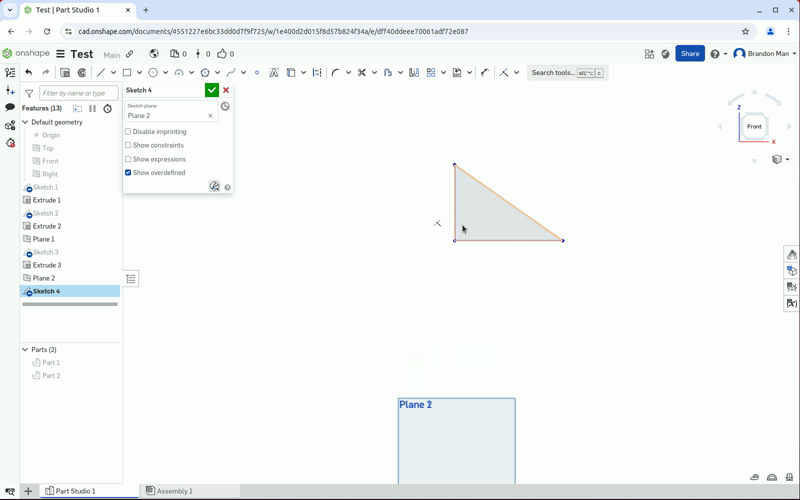
scroll(6)
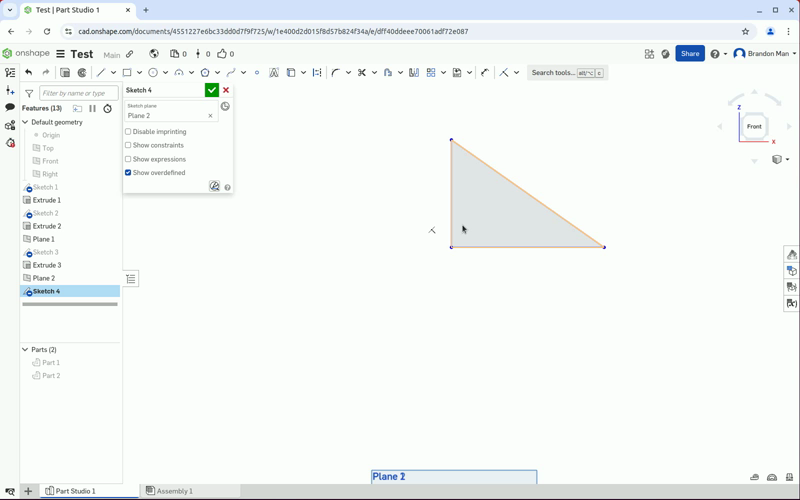
scroll(6)
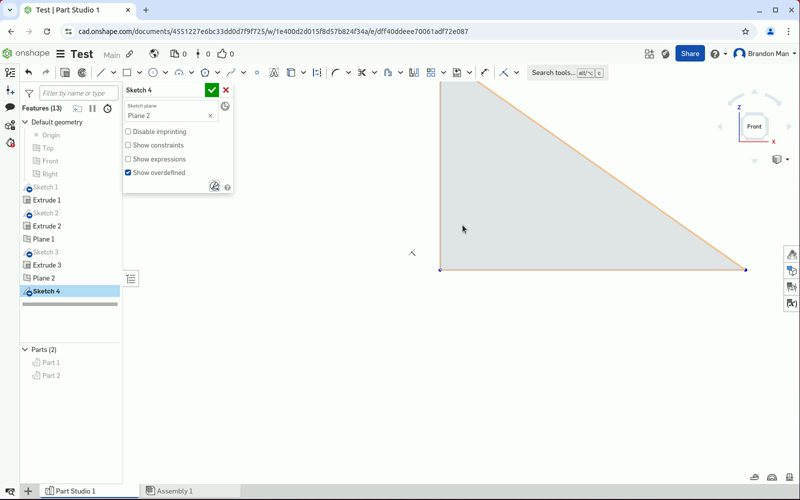
click(462, 224)
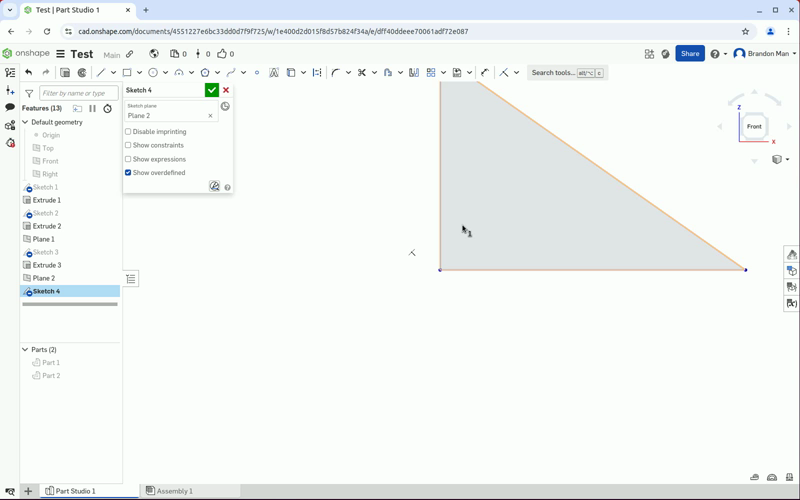
scroll(-6)
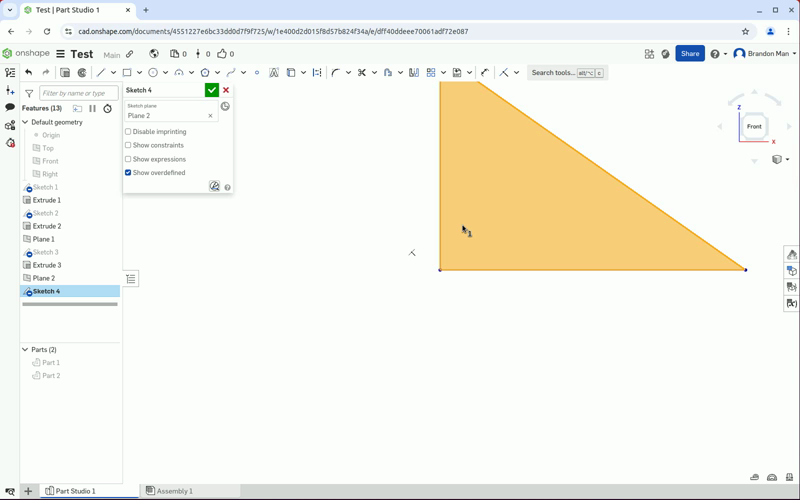
scroll(-6)
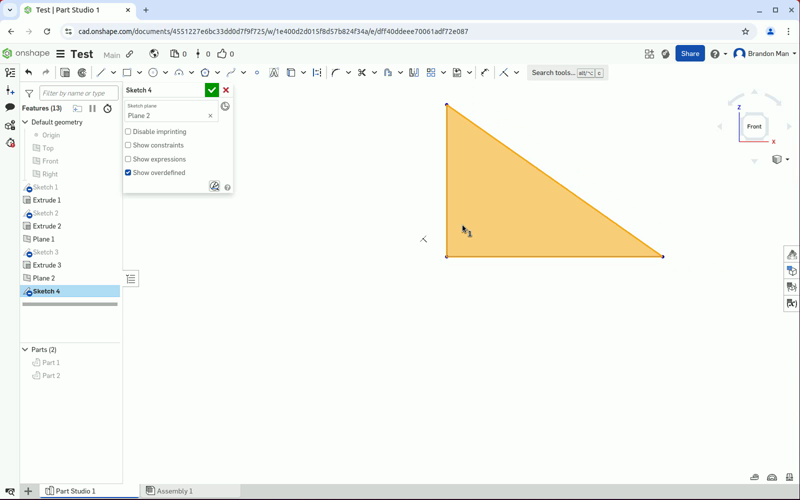
scroll(-6)
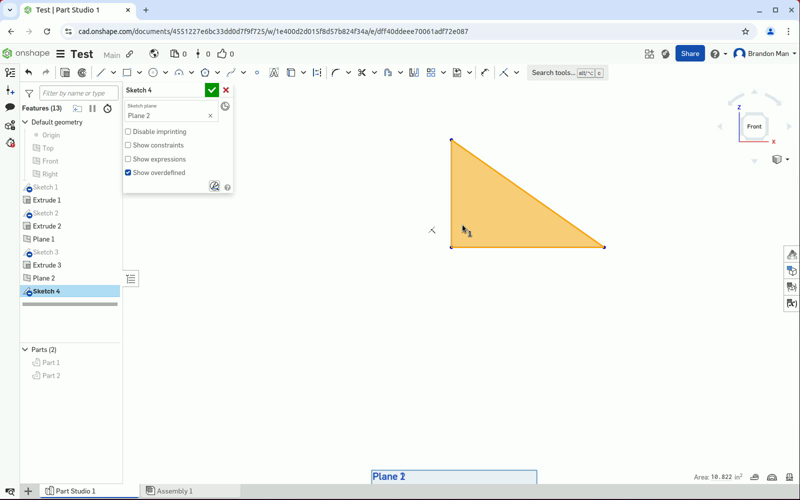
scroll(-6)
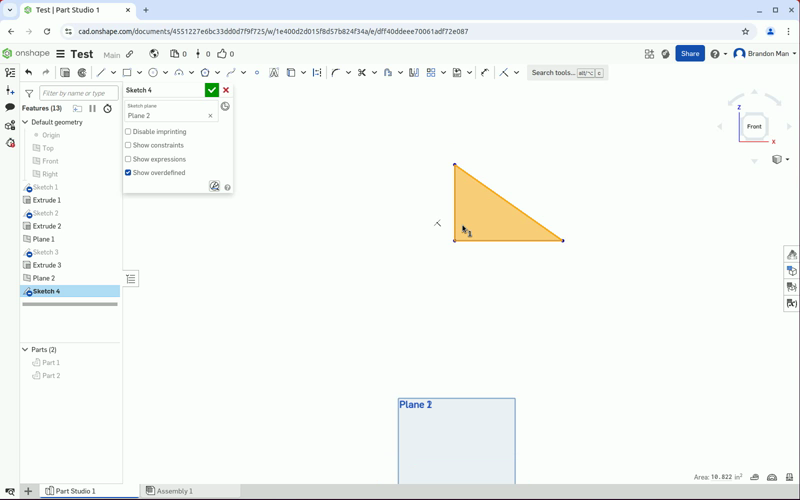
scroll(-6)
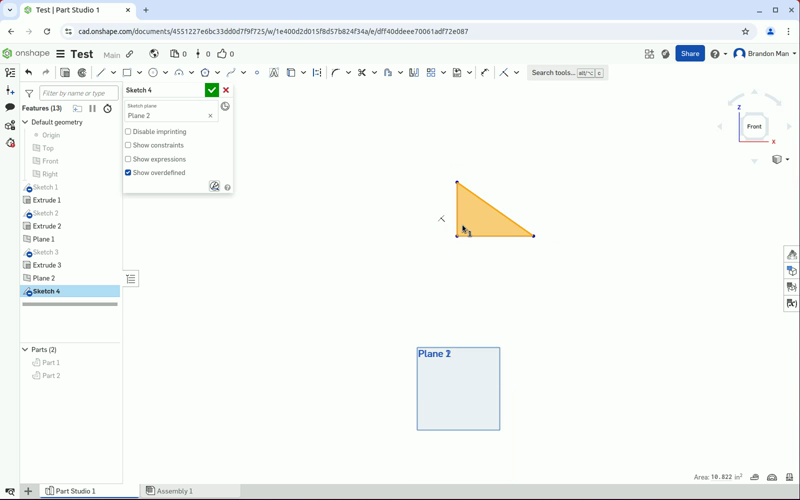
scroll(-6)
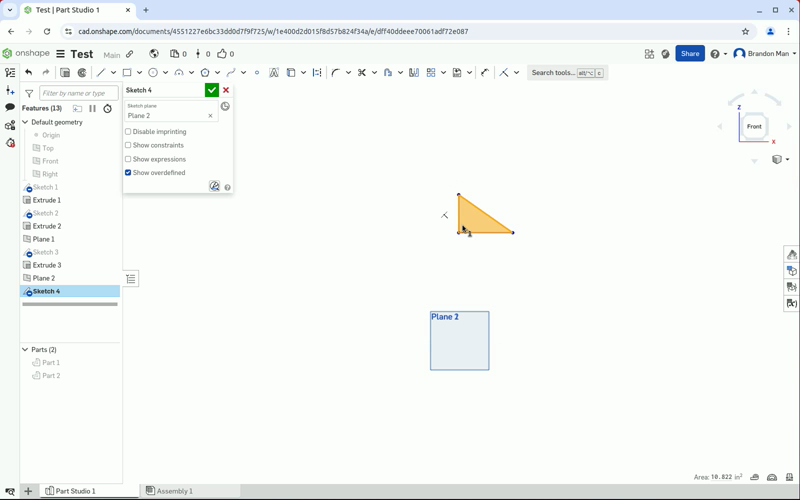
scroll(-6)
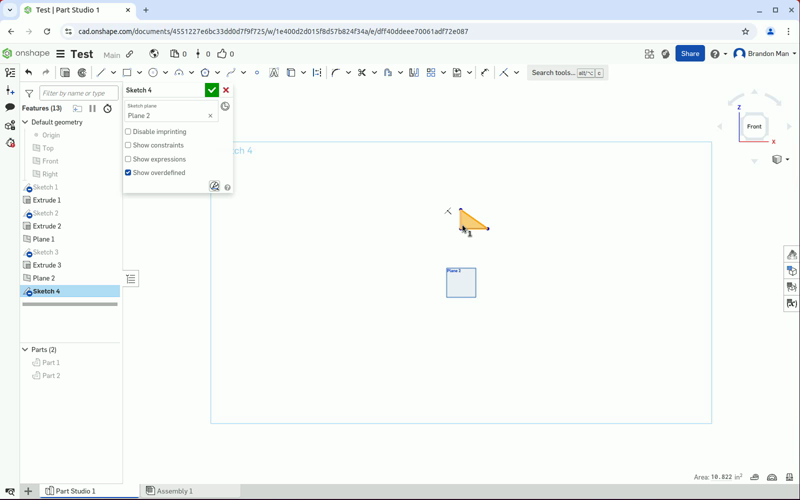
mouse_move(73, 352)
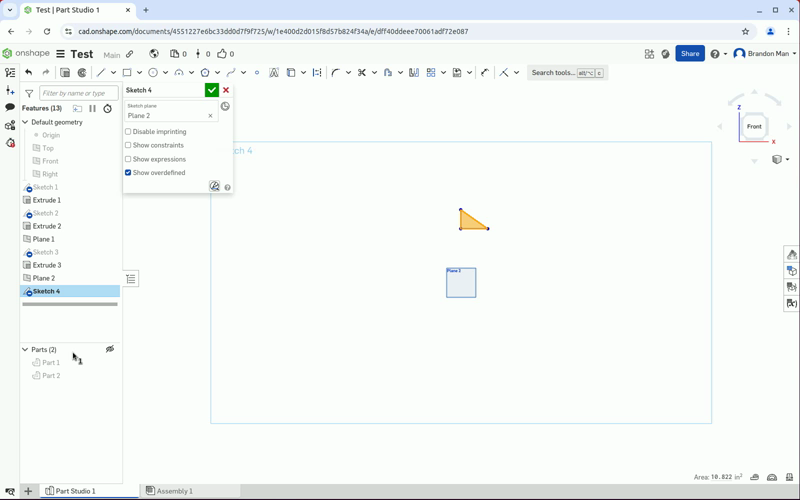
key(shift+y)
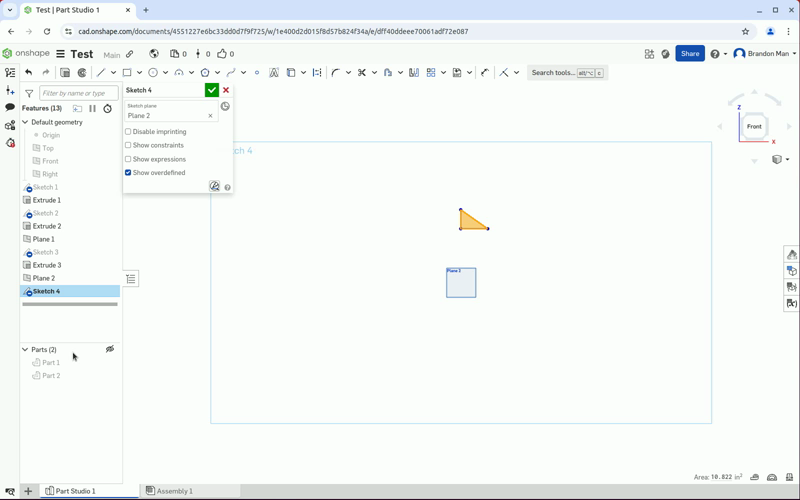
key(shift+e)
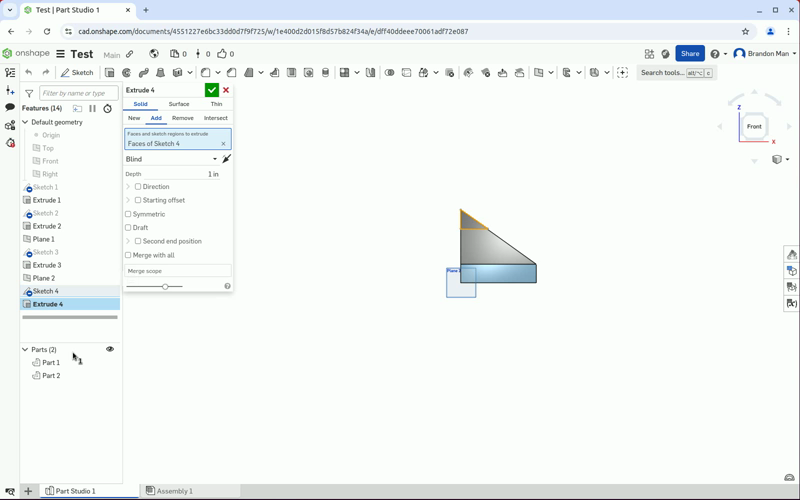
mouse_move(143, 106)
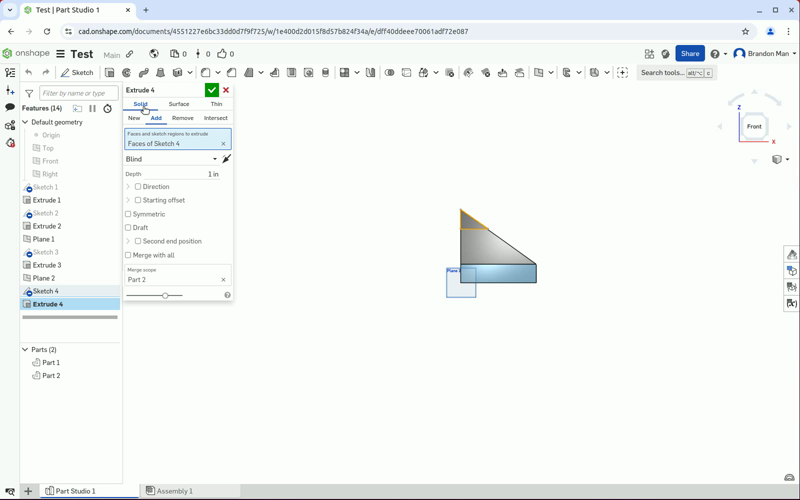
click(143, 106)
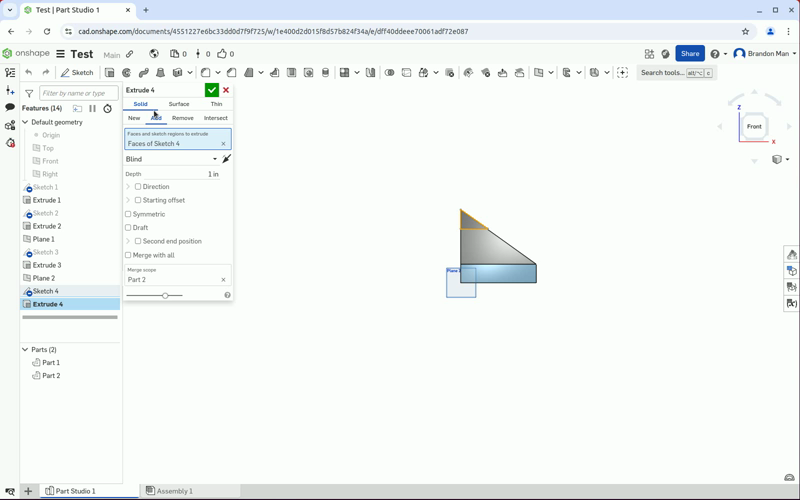
mouse_move(186, 120)
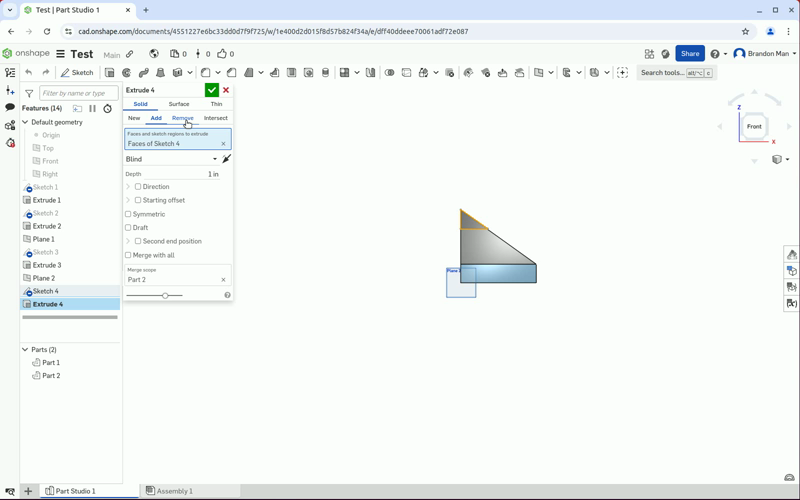
click(186, 120)
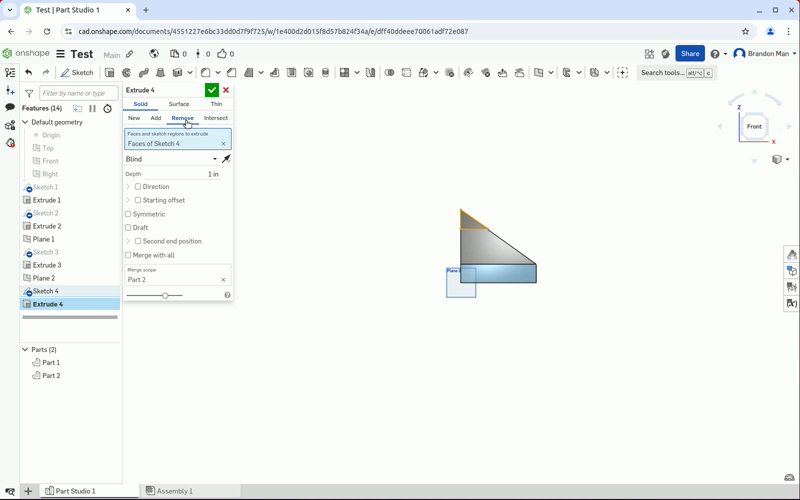
key(tab, 4)
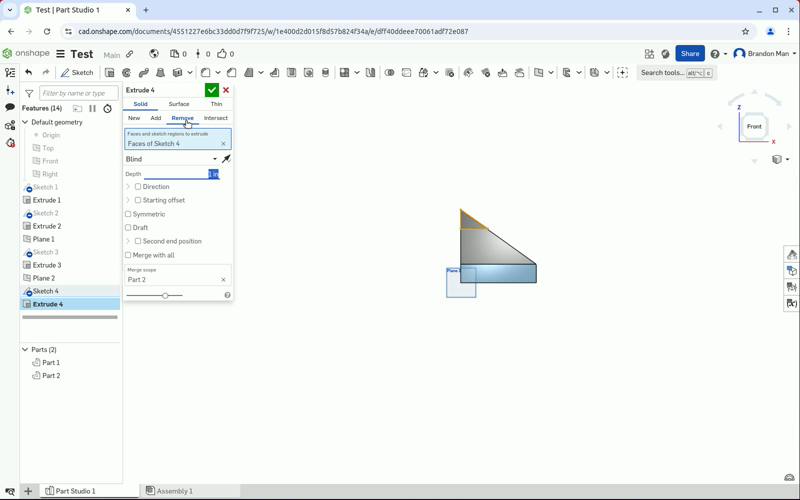
text(7.703)
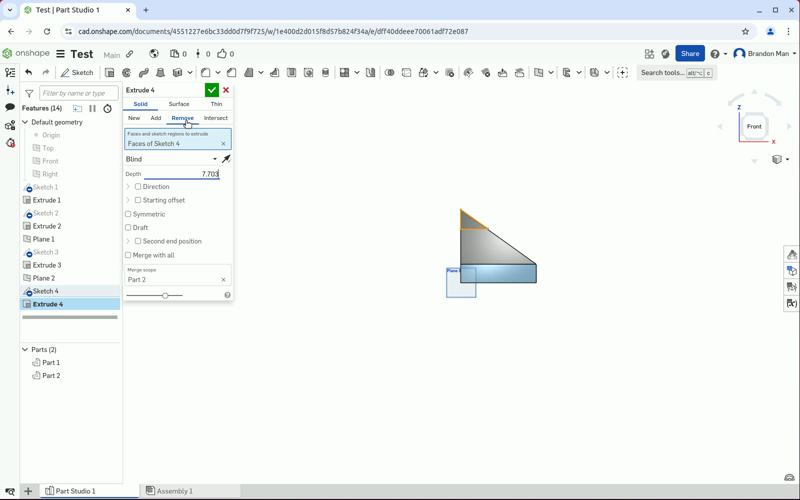
key(tab, 6)
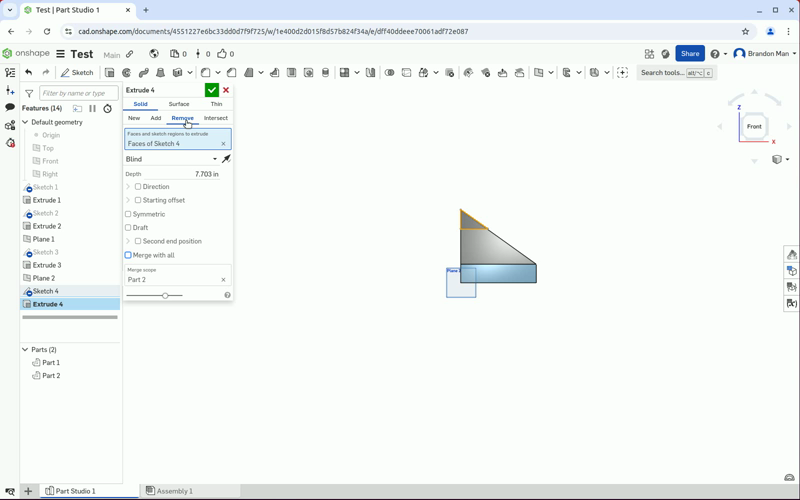
key(space)
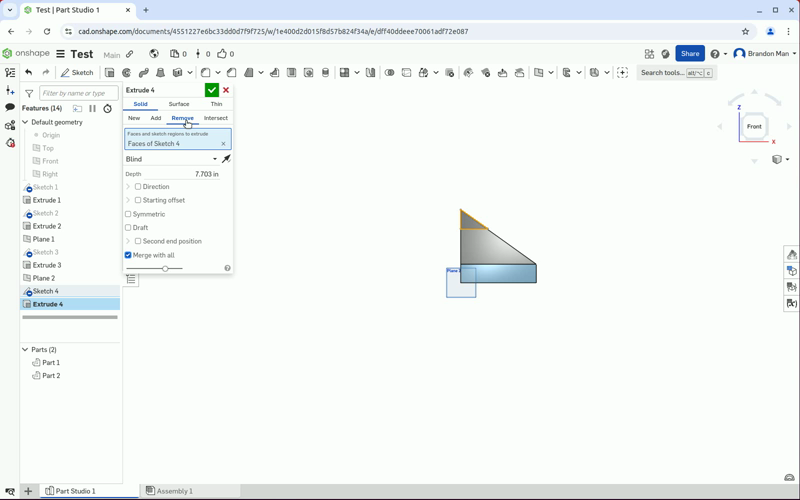
key(enter)
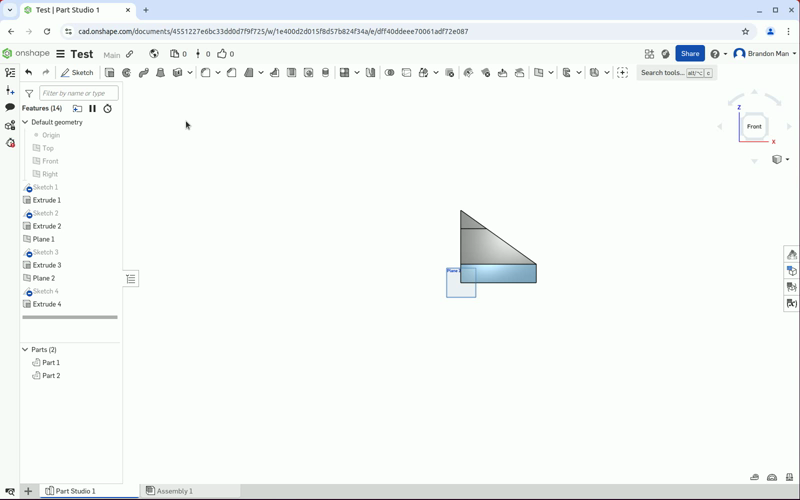
key(shift+h)
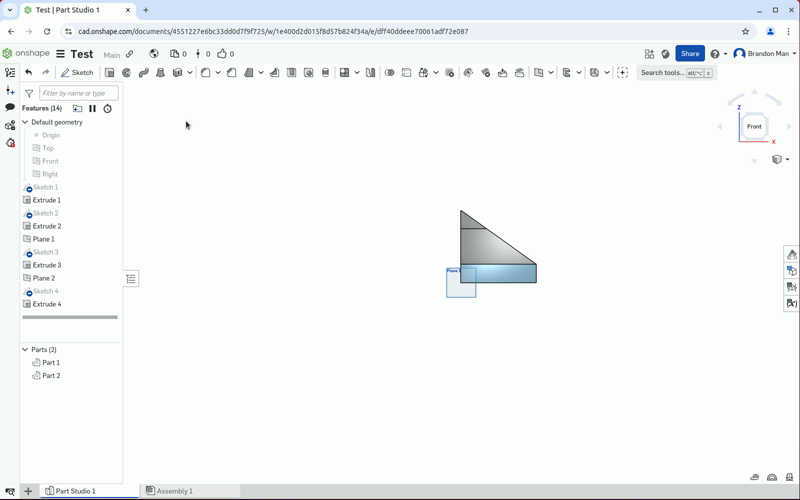
key(shift+h)
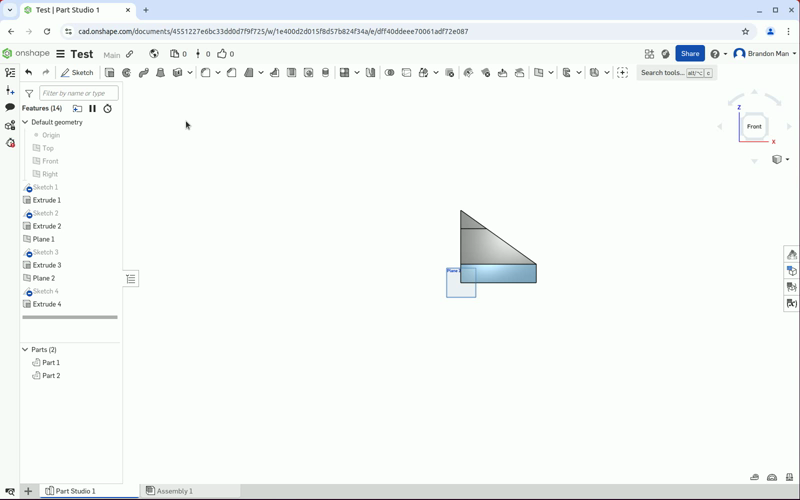
mouse_move(73, 189)
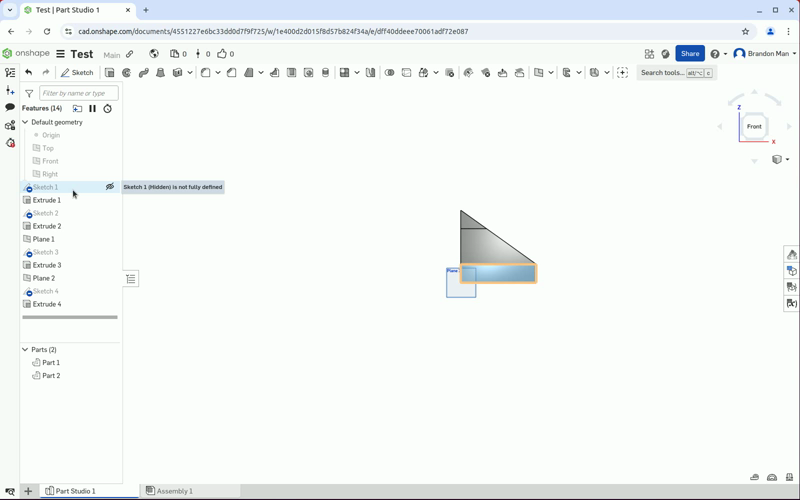
click(73, 189)
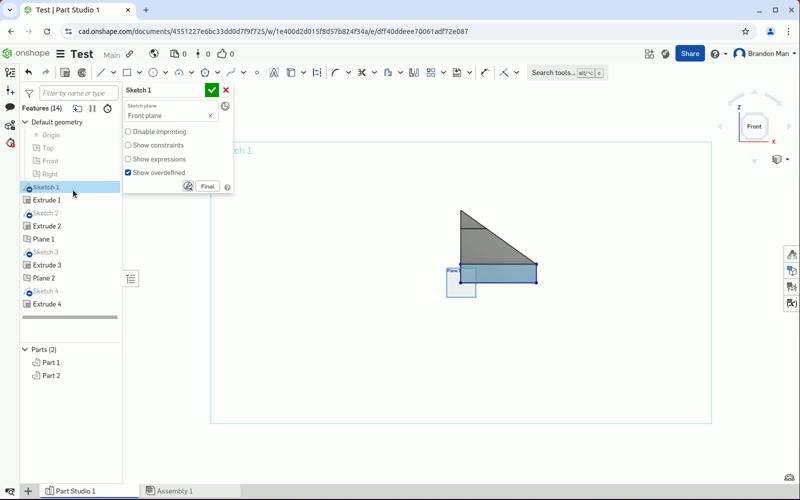
mouse_move(229, 92)
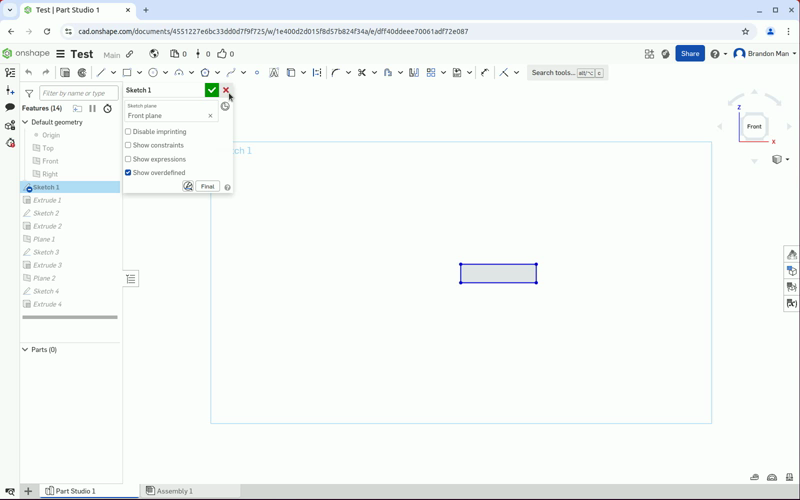
click(229, 92)
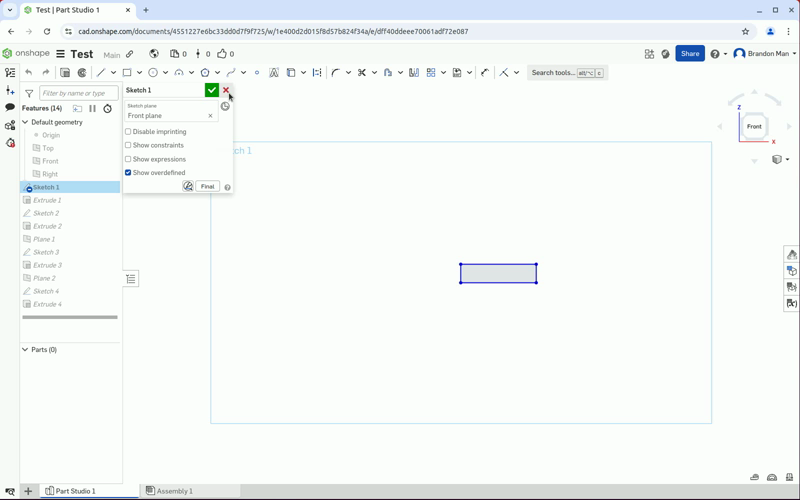
key(shift+s)
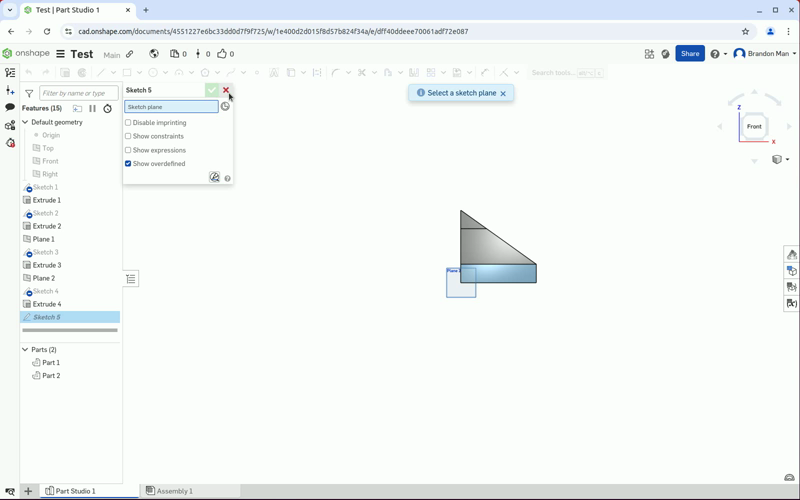
mouse_move(73, 280)
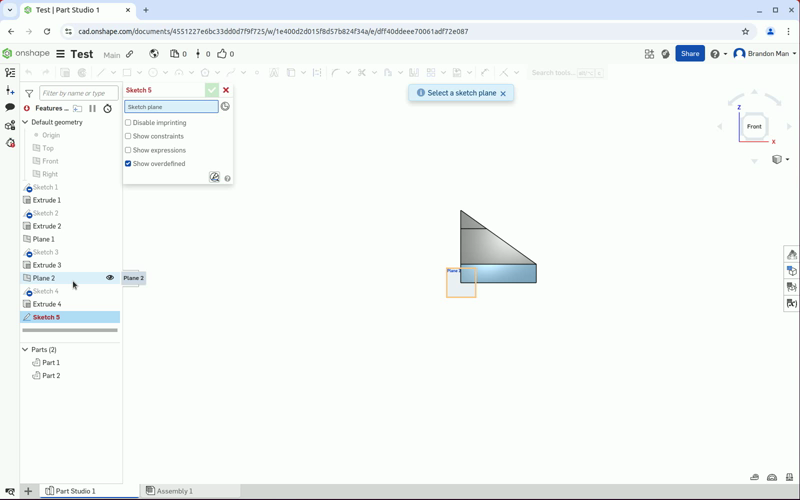
click(73, 280)
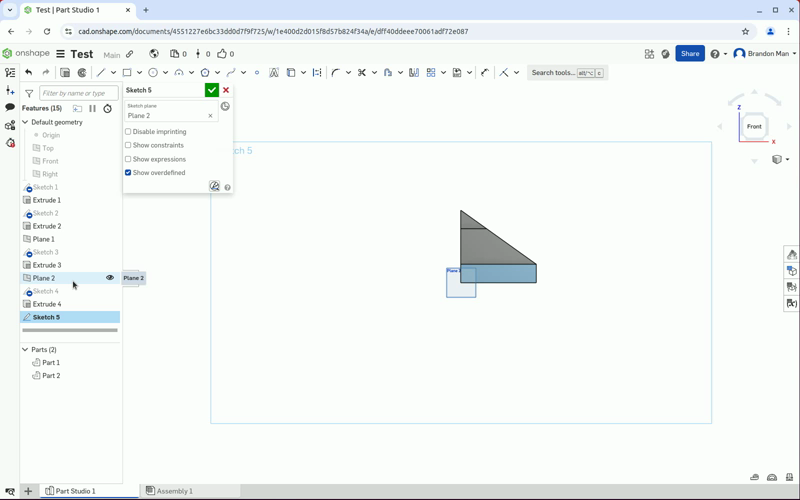
mouse_move(73, 352)
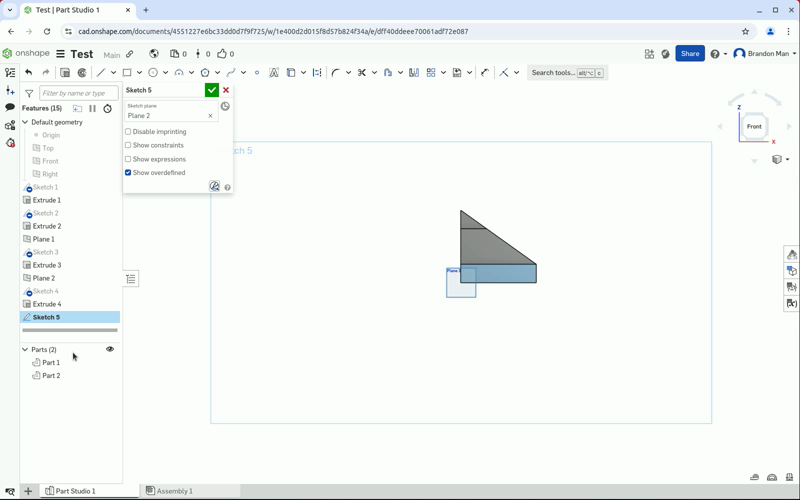
key(y)
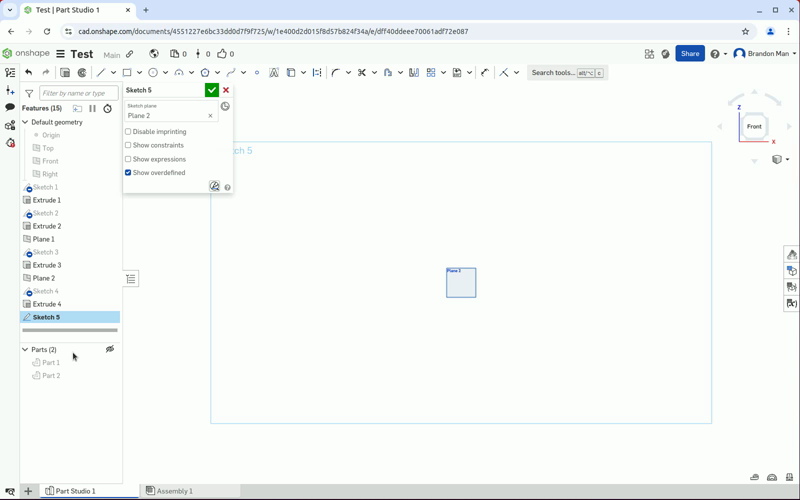
key(l)
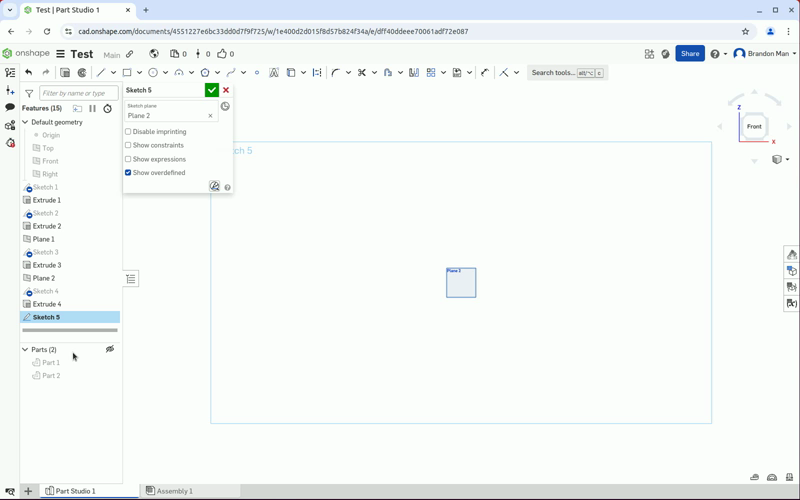
key_down(shift)
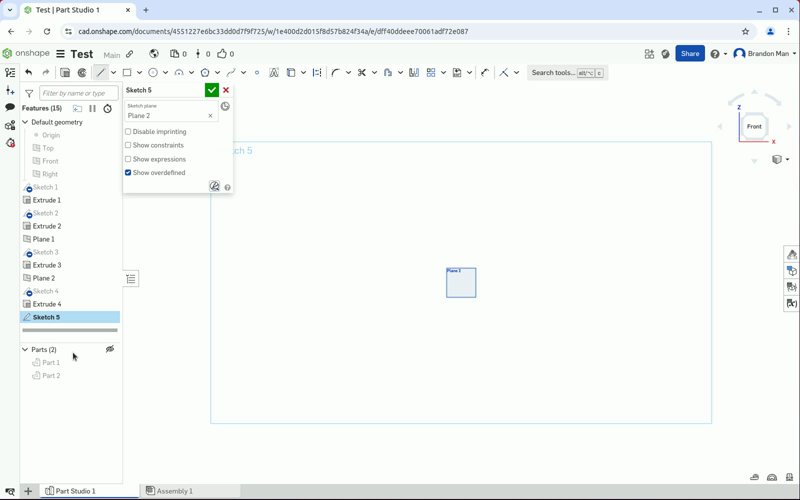
mouse_move(507, 264)
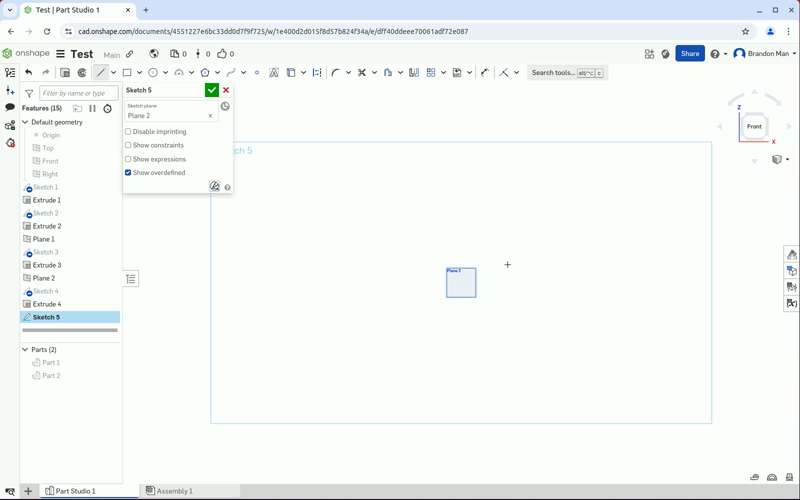
click(507, 264)
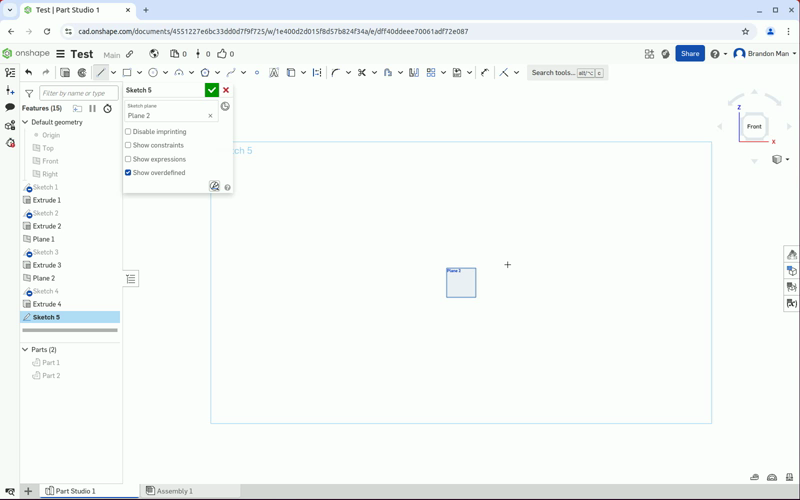
key_up(shift)
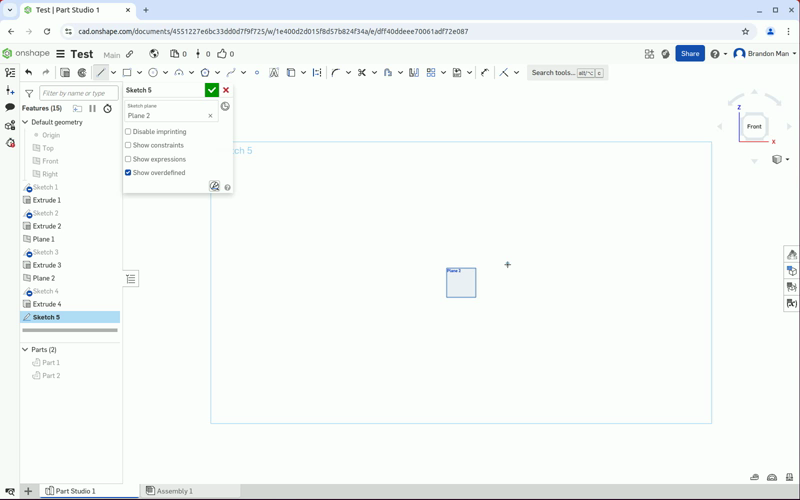
key_down(shift)
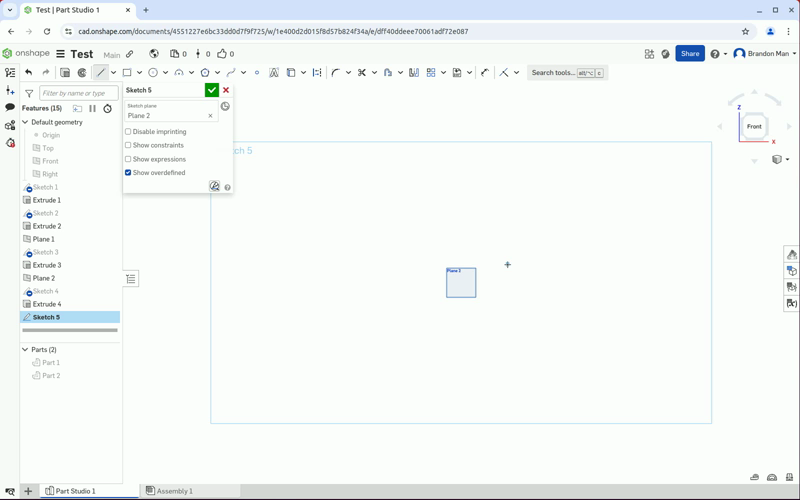
mouse_move(537, 264)
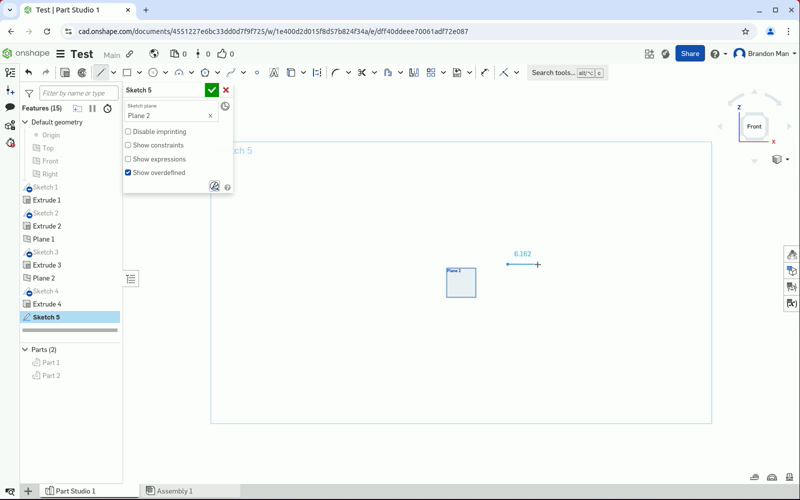
mouse_move(536, 264)
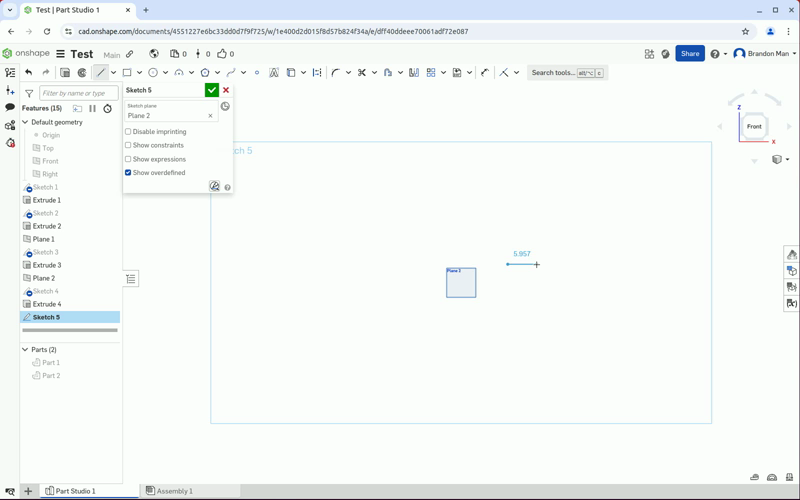
click(536, 264)
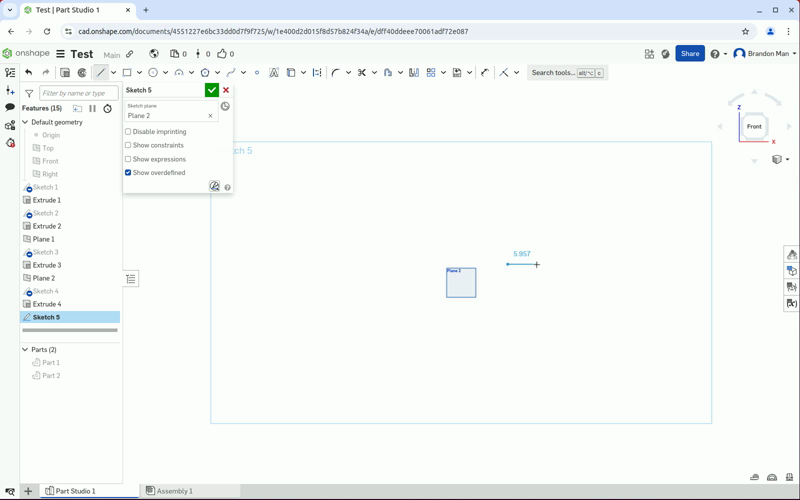
key_up(shift)
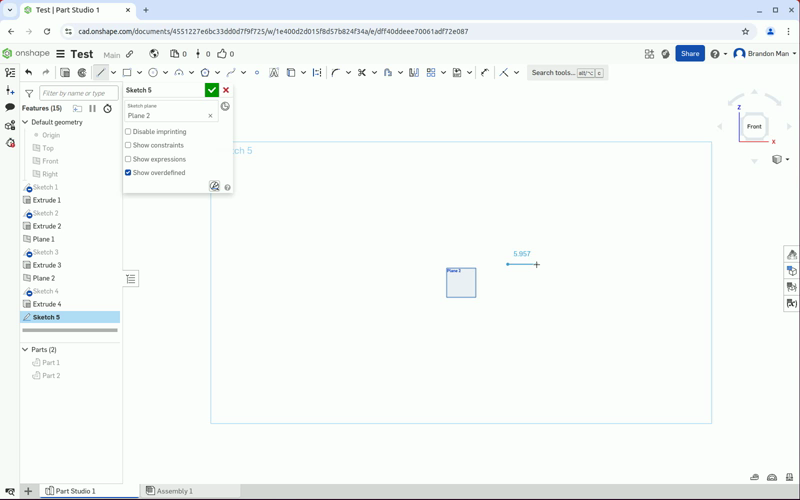
key_down(shift)
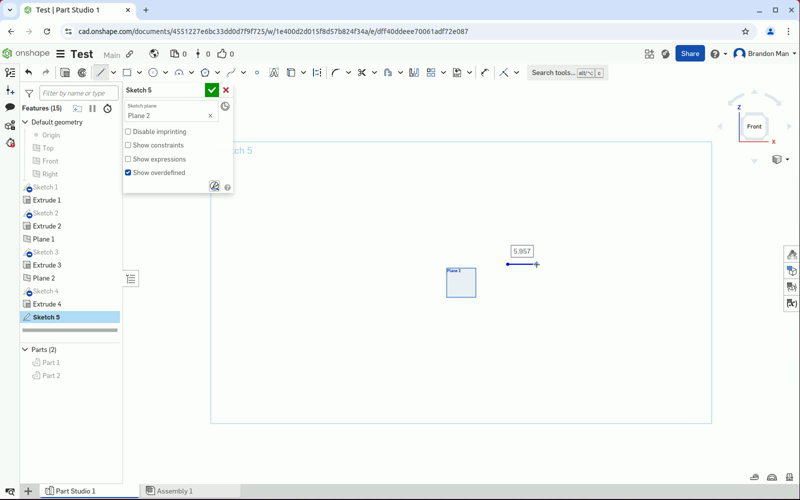
mouse_move(566, 264)
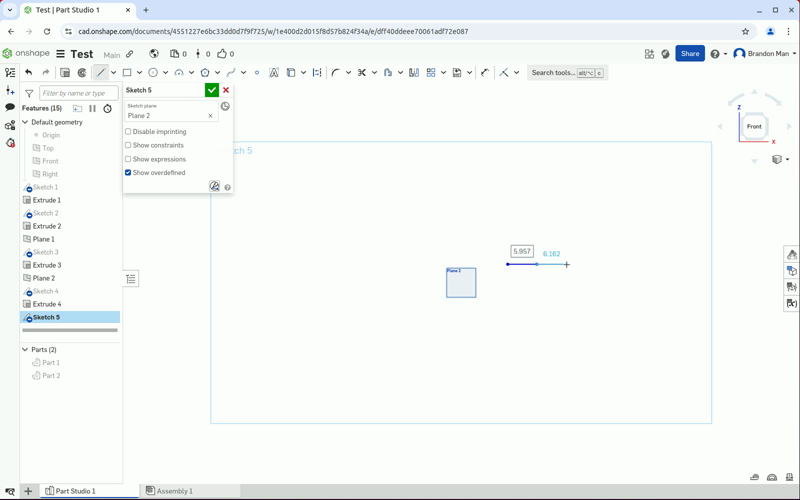
mouse_move(507, 243)
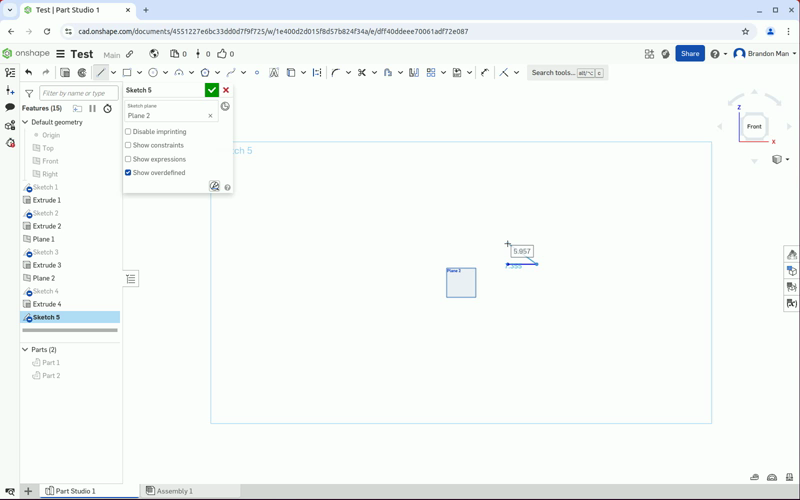
click(507, 243)
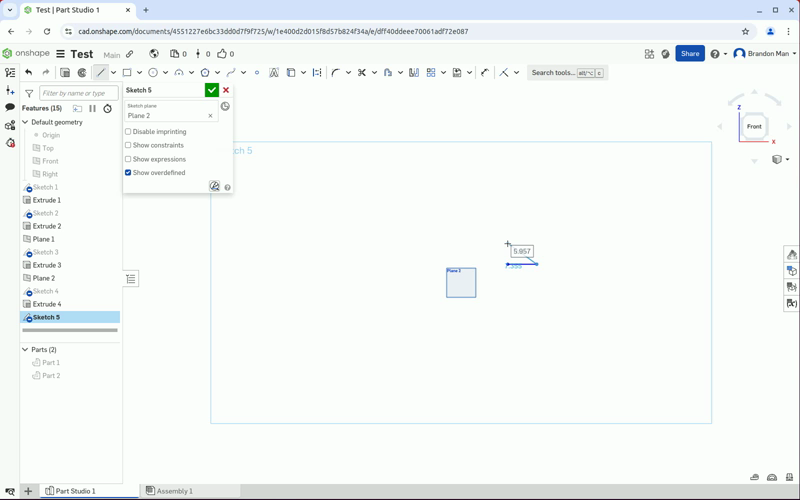
key_up(shift)
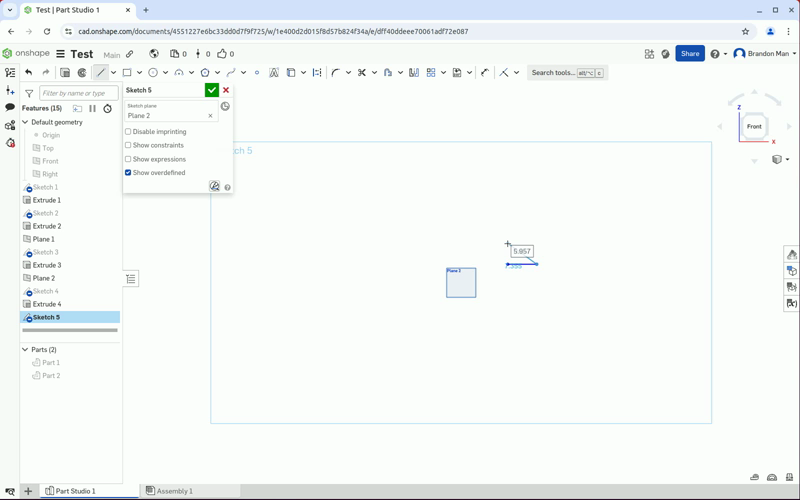
mouse_move(537, 243)
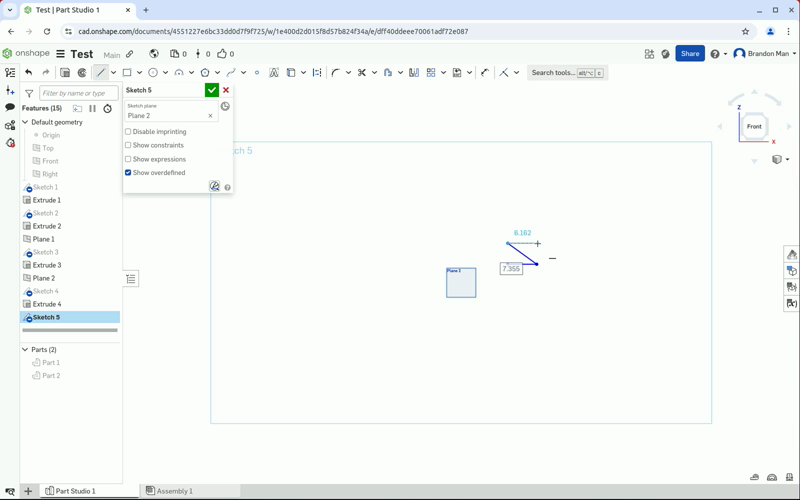
key_down(shift)
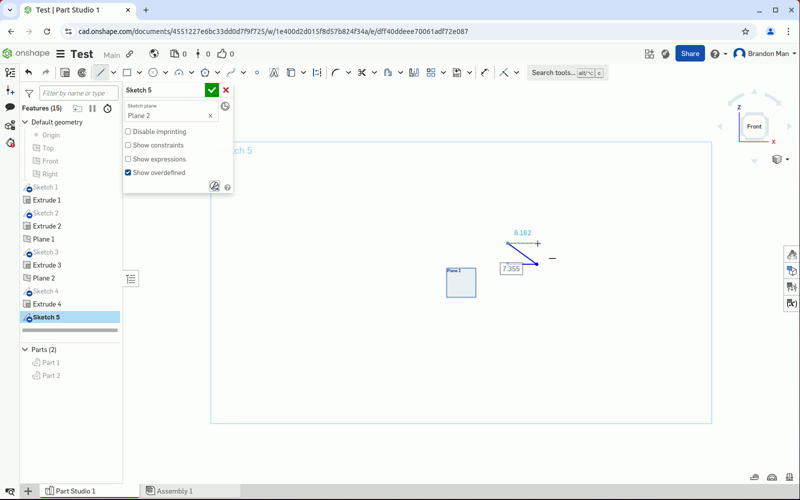
mouse_move(507, 264)
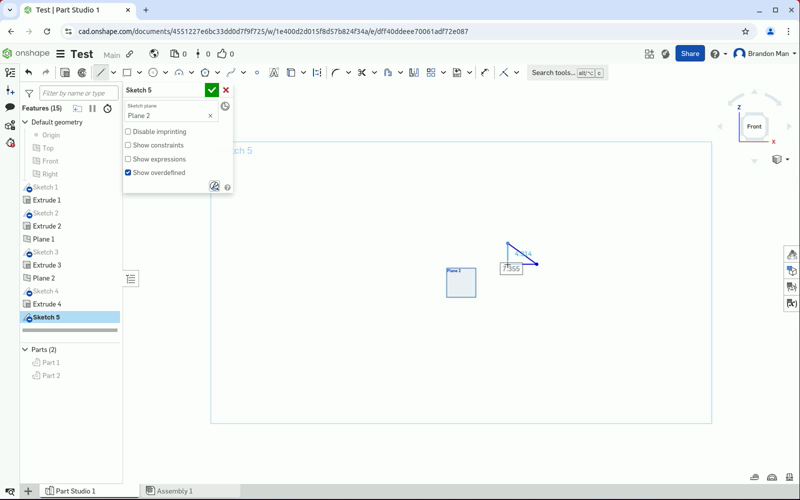
key_up(shift)
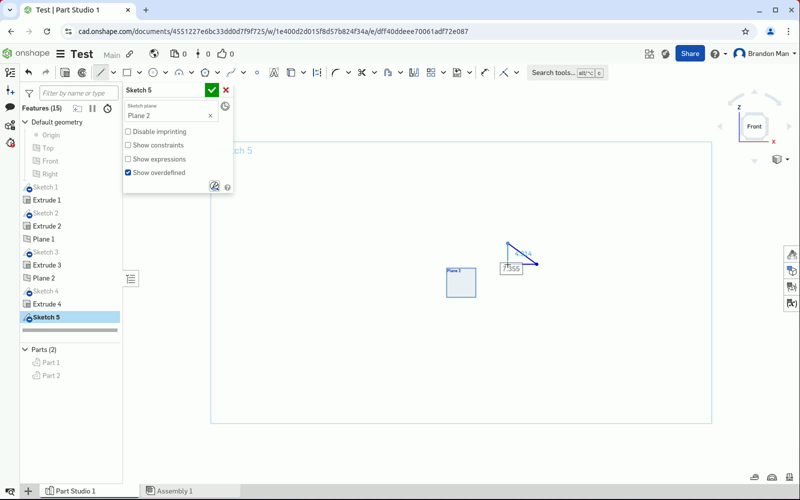
click(507, 264)
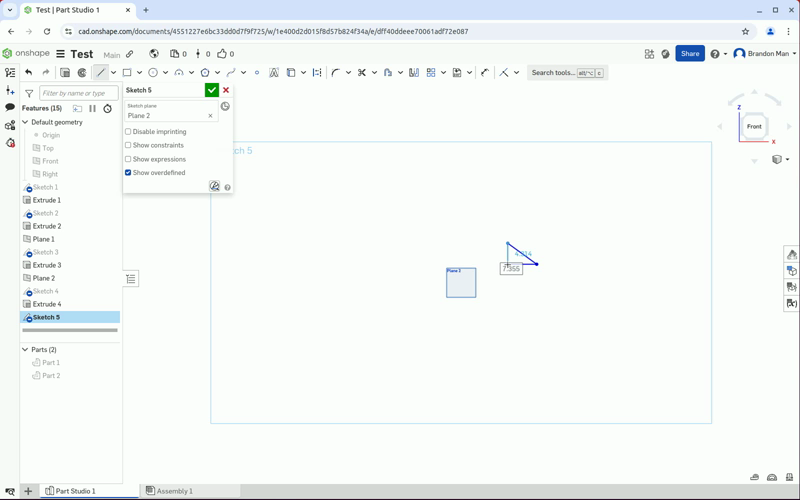
key(esc)
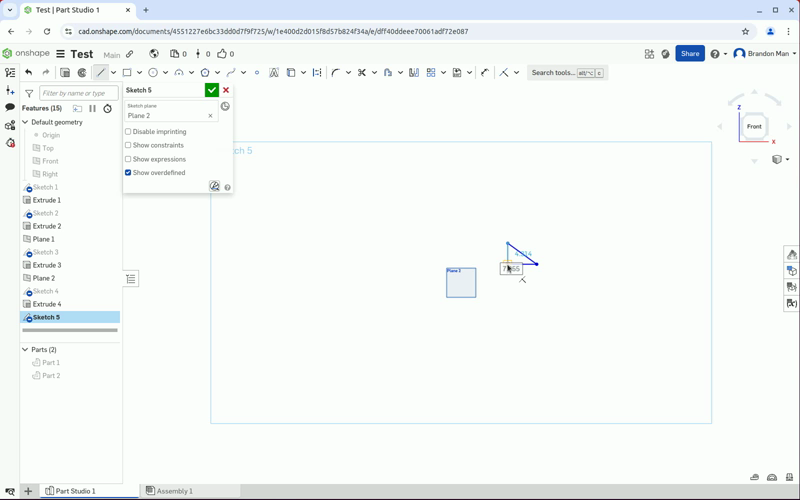
mouse_move(512, 258)
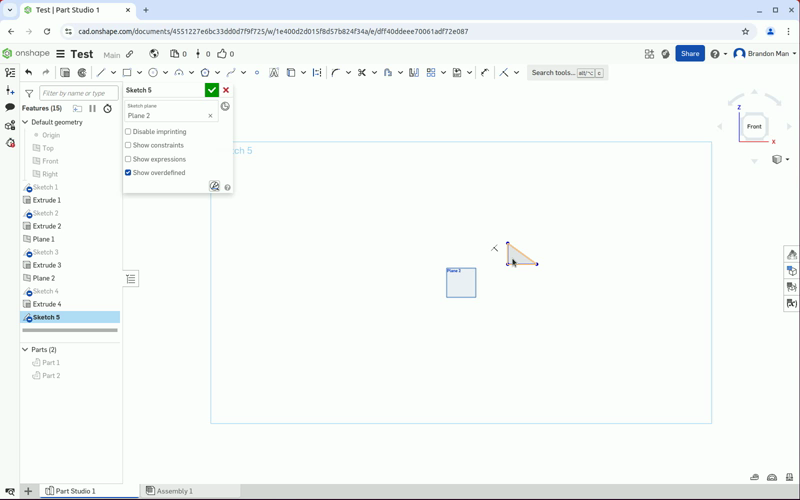
scroll(6)
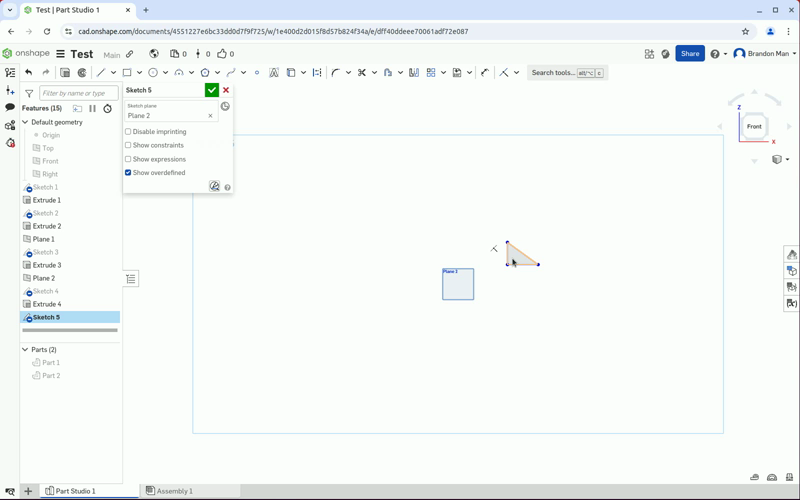
scroll(6)
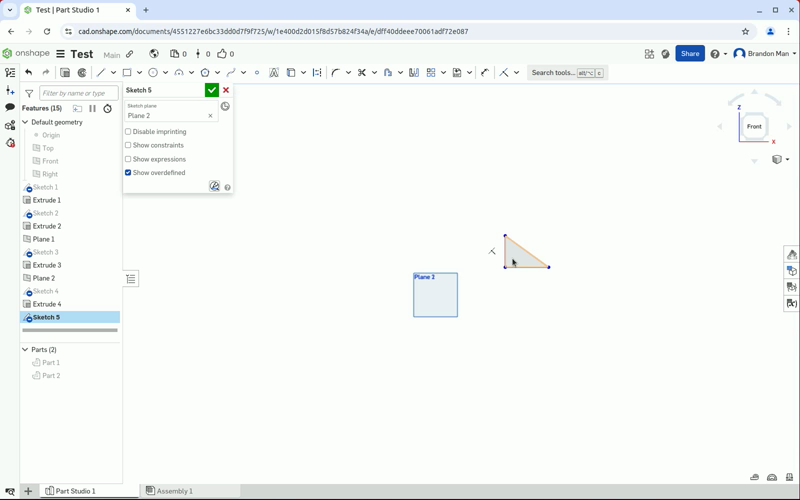
scroll(6)
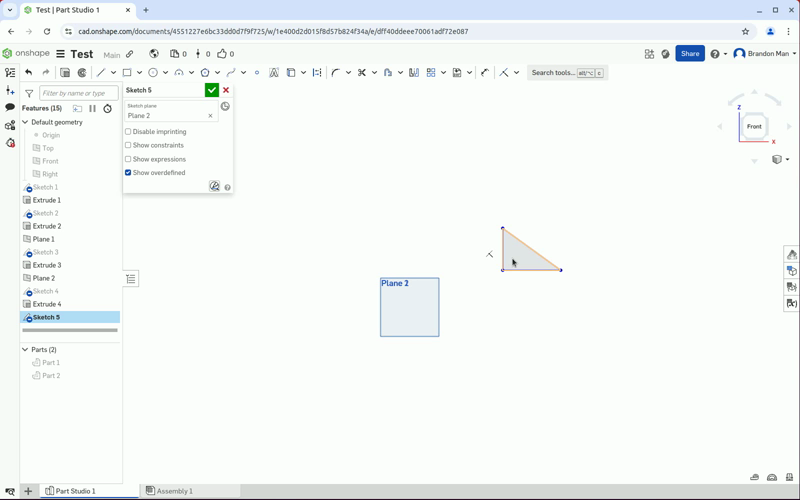
scroll(6)
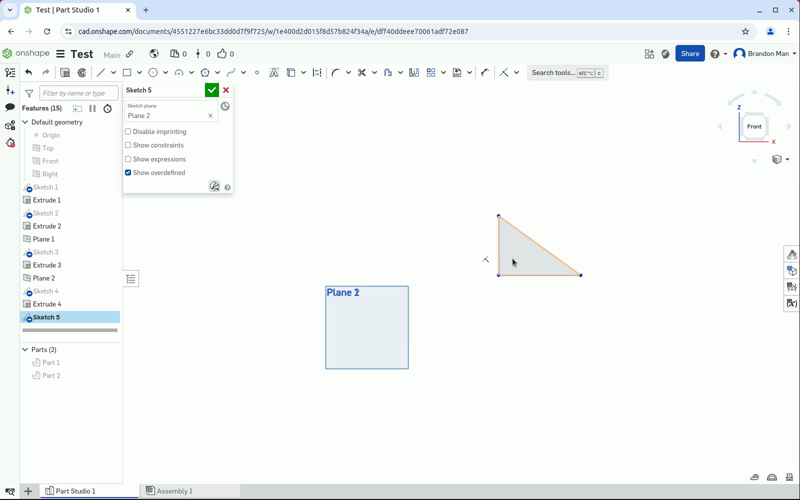
scroll(6)
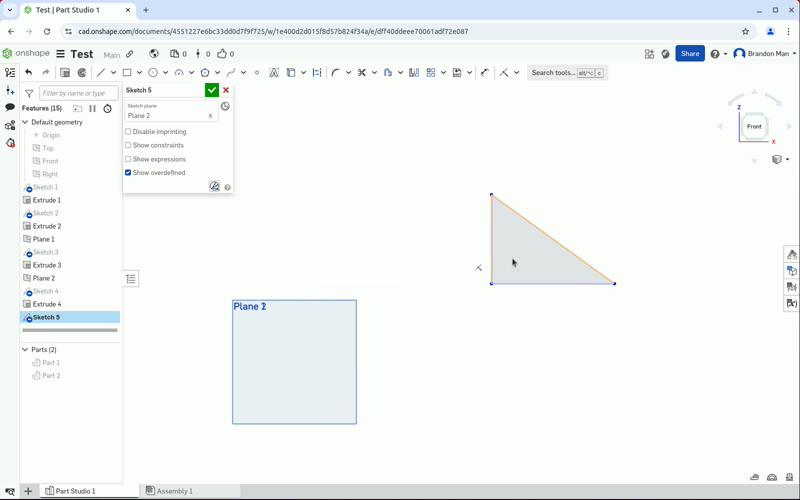
scroll(6)
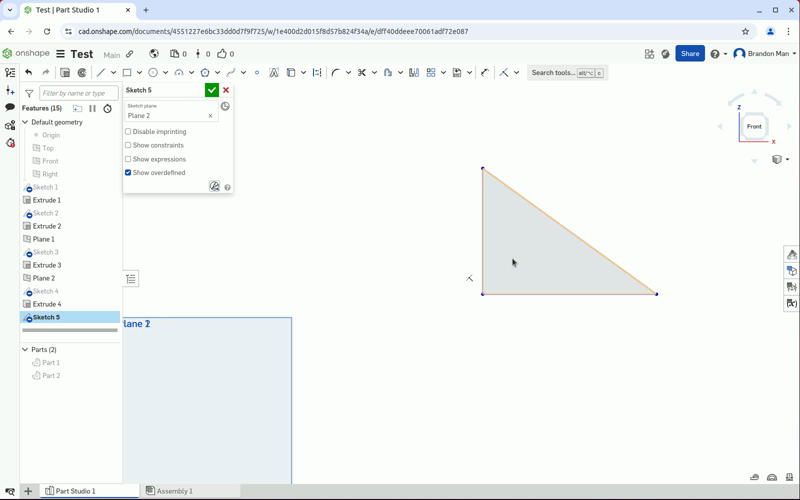
scroll(6)
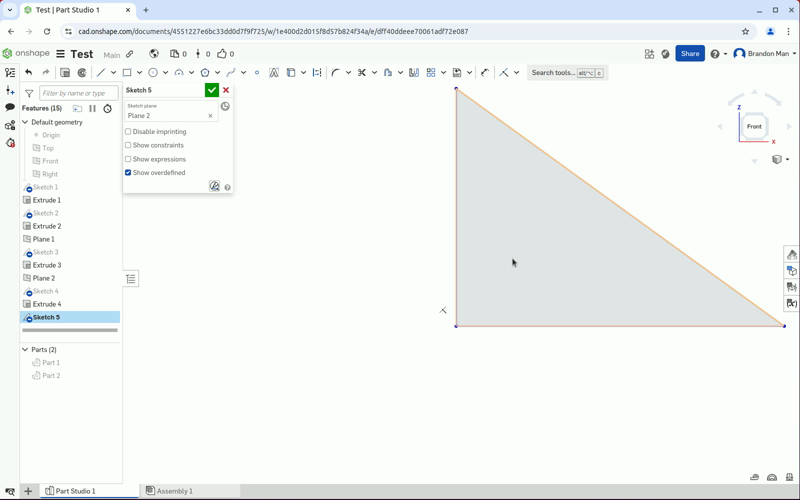
click(512, 258)
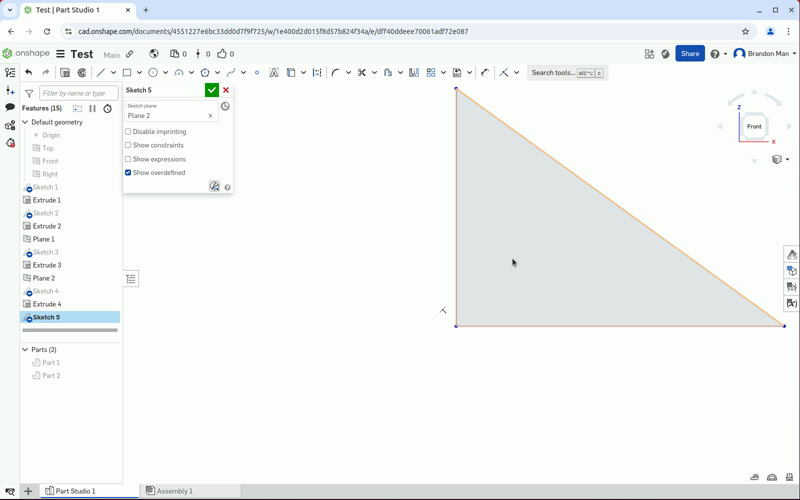
scroll(-6)
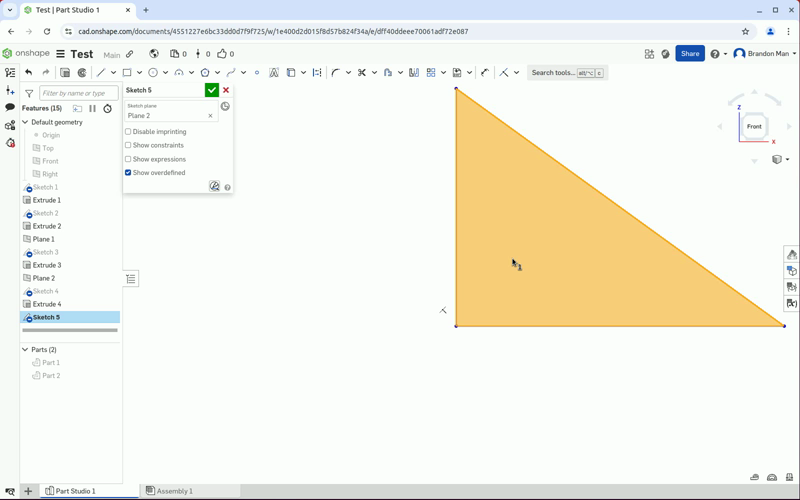
scroll(-6)
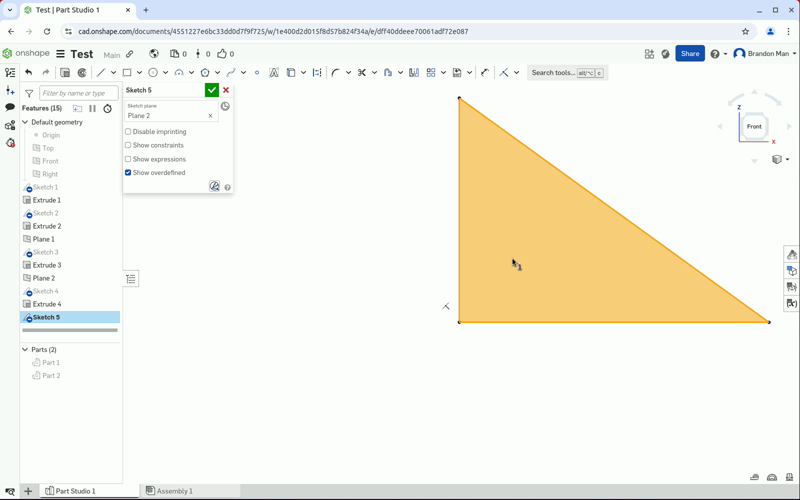
scroll(-6)
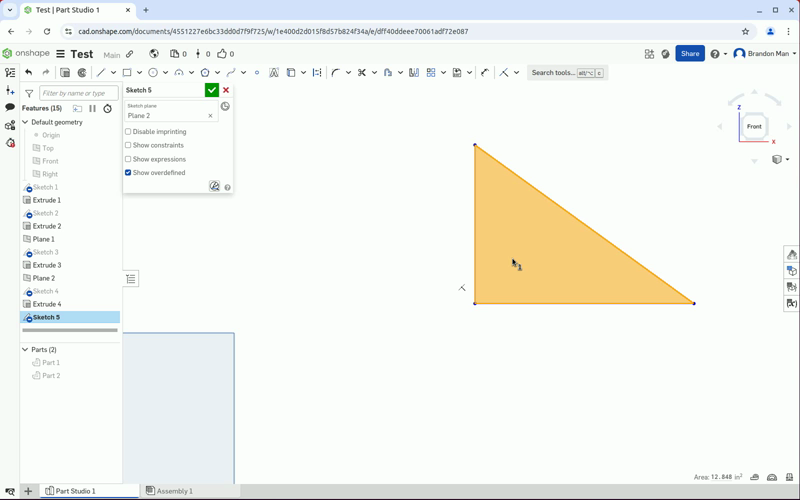
scroll(-6)
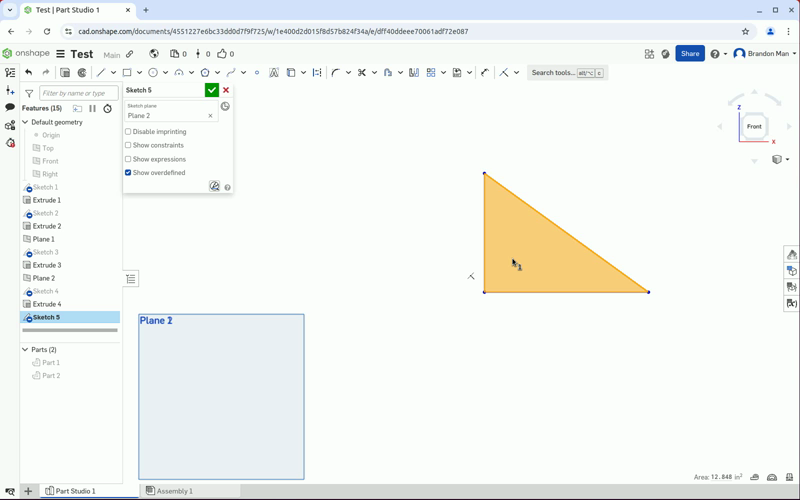
scroll(-6)
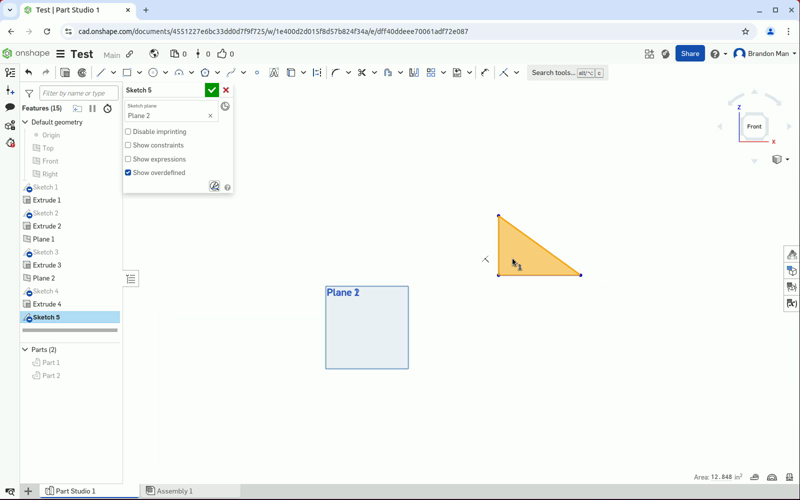
scroll(-6)
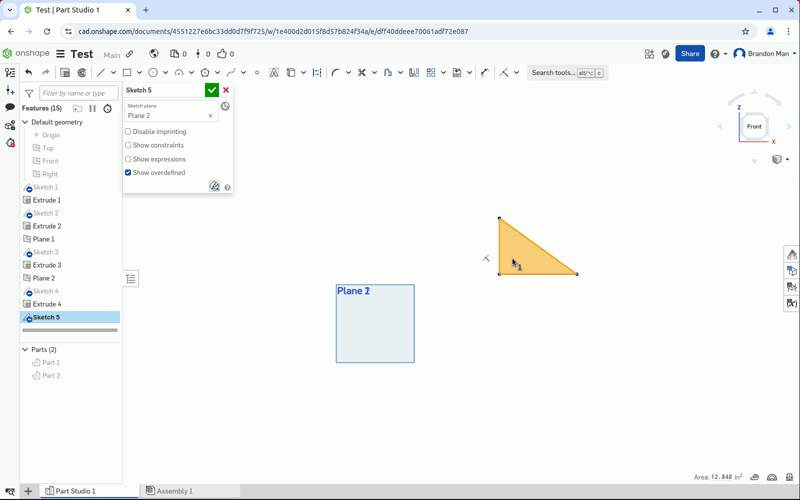
scroll(-6)
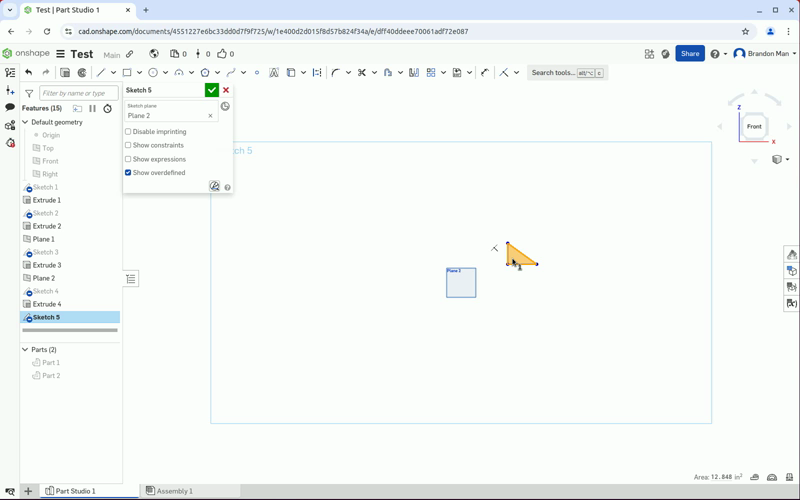
mouse_move(73, 352)
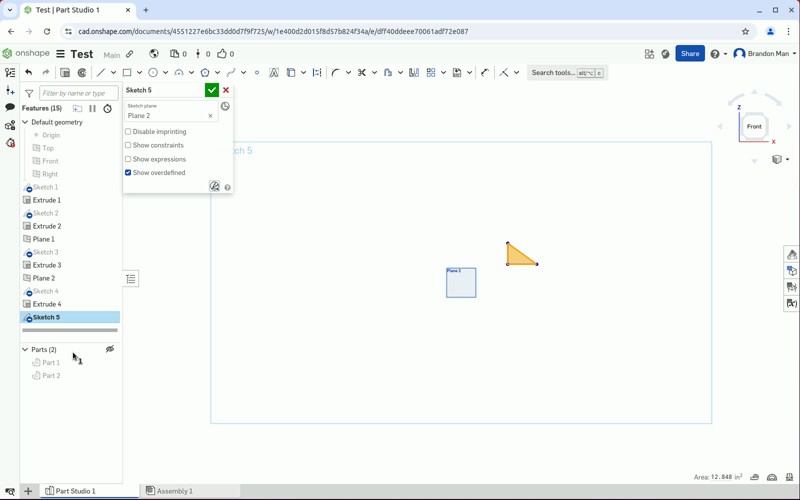
key(shift+y)
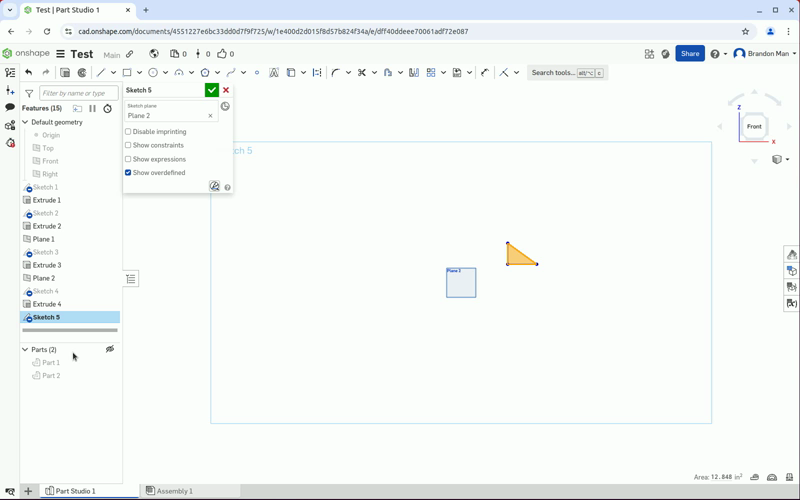
key(shift+e)
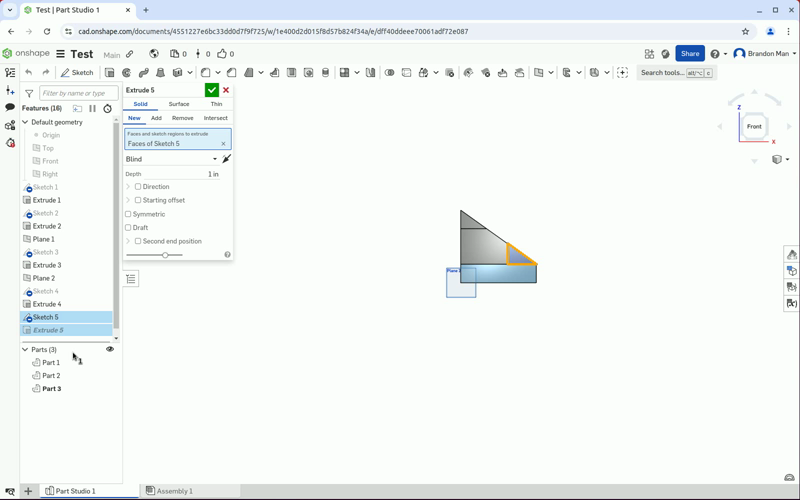
mouse_move(143, 106)
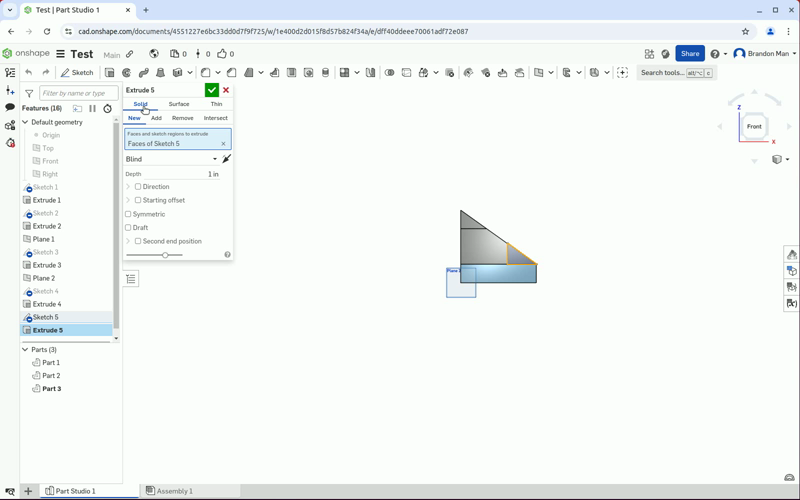
click(143, 106)
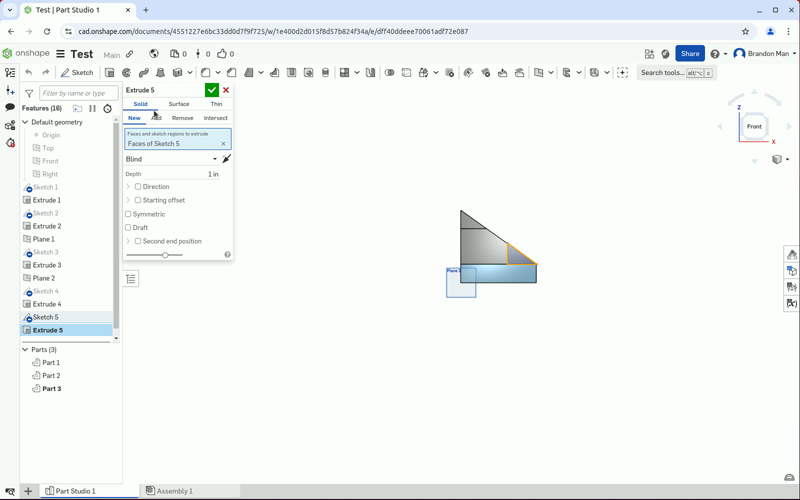
mouse_move(186, 120)
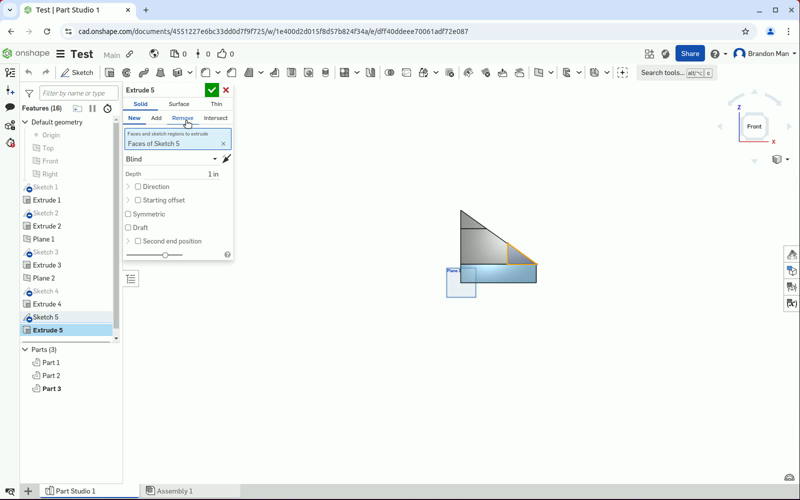
click(186, 120)
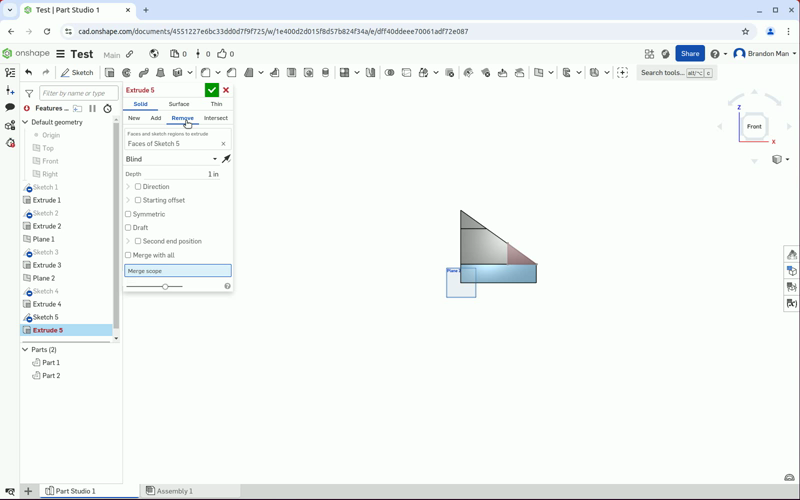
key(tab, 4)
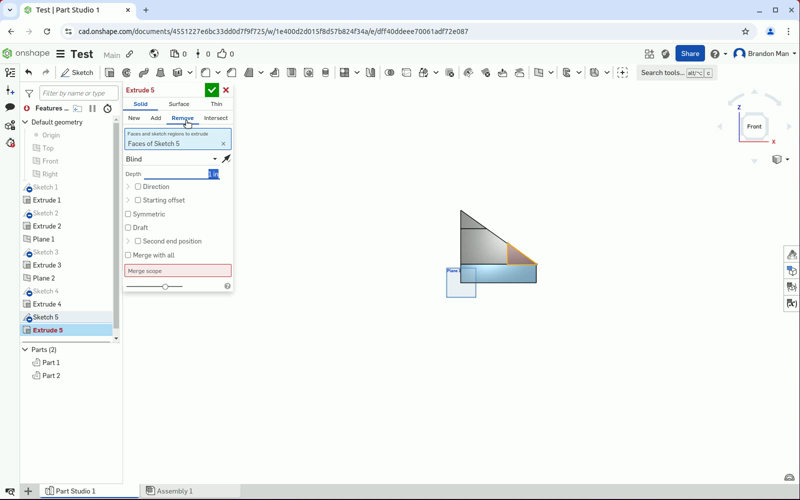
text(7.703)
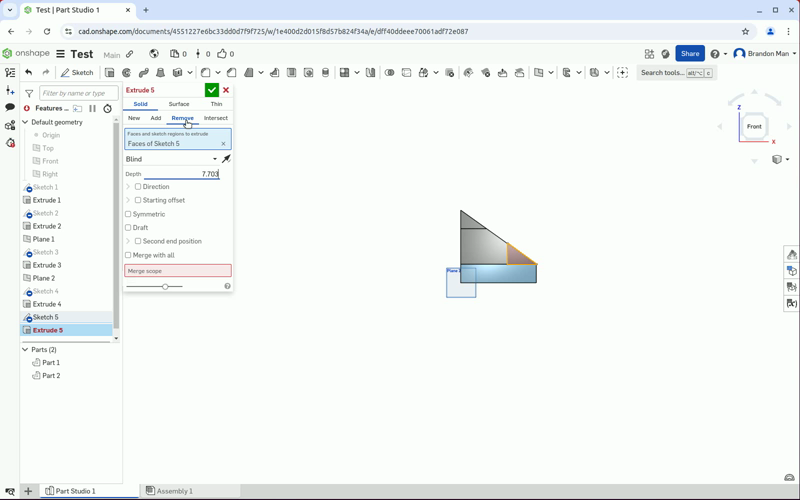
key(tab, 6)
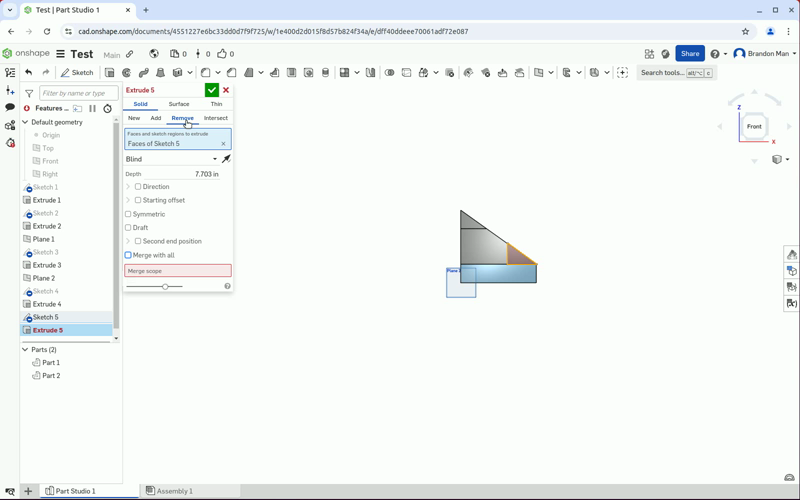
key(space)
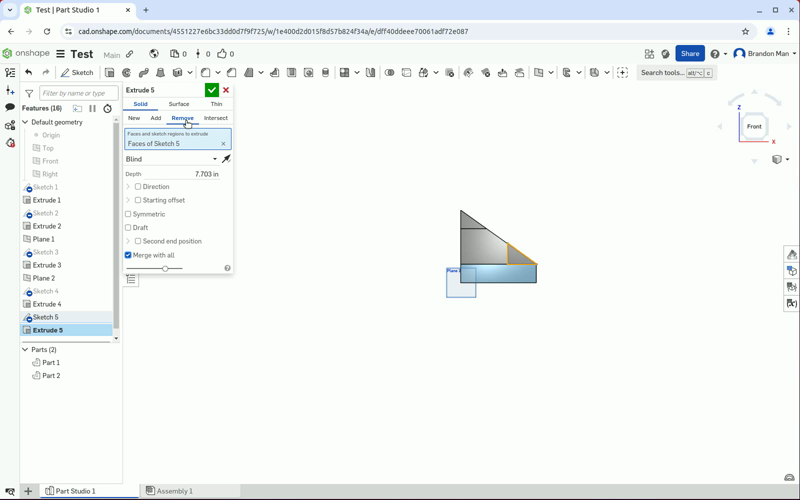
key(enter)
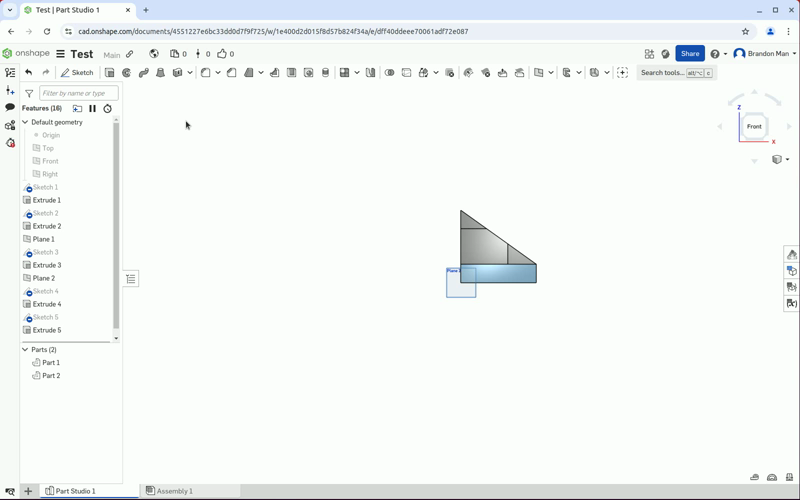
key(shift+h)
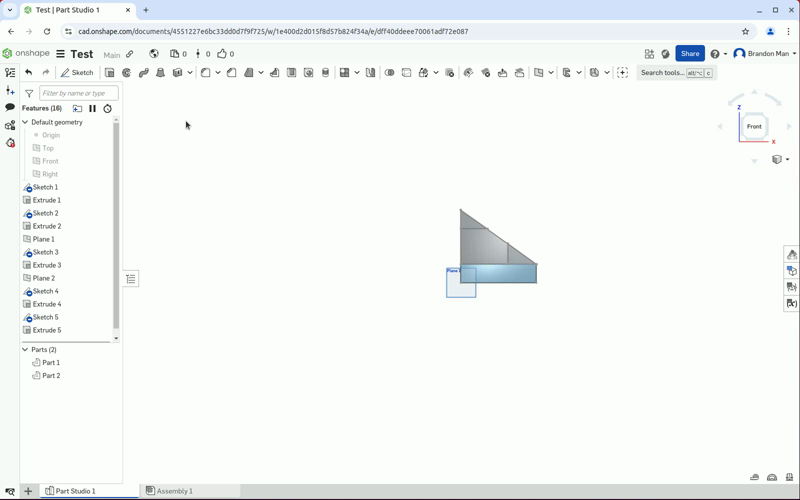
key(shift+h)
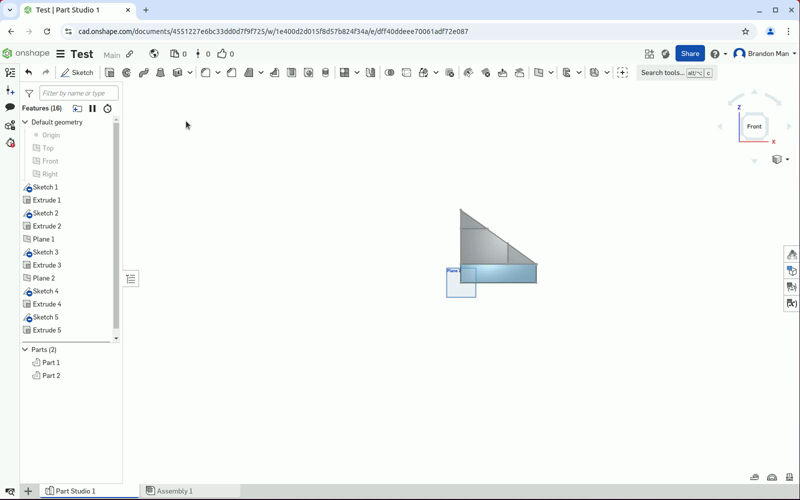
key(shift+7)
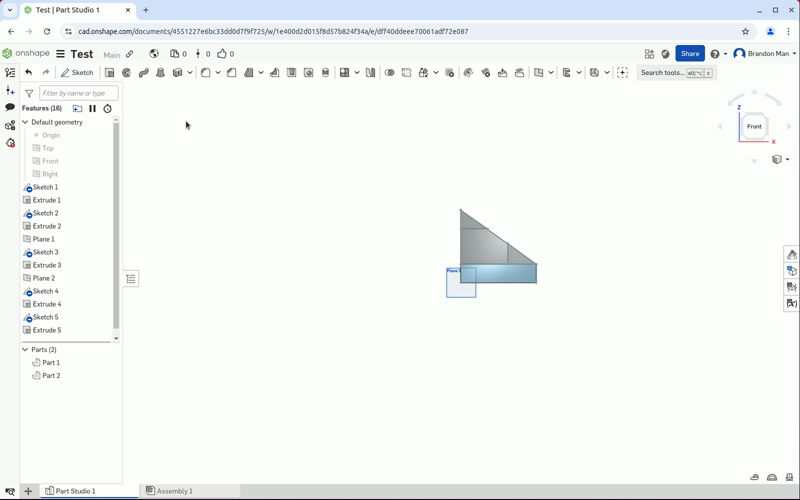
key(left, 2)
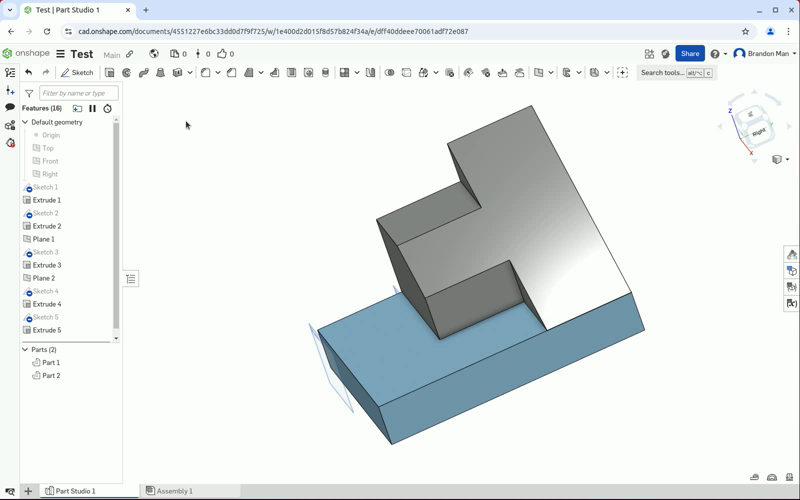
key(down, 2)
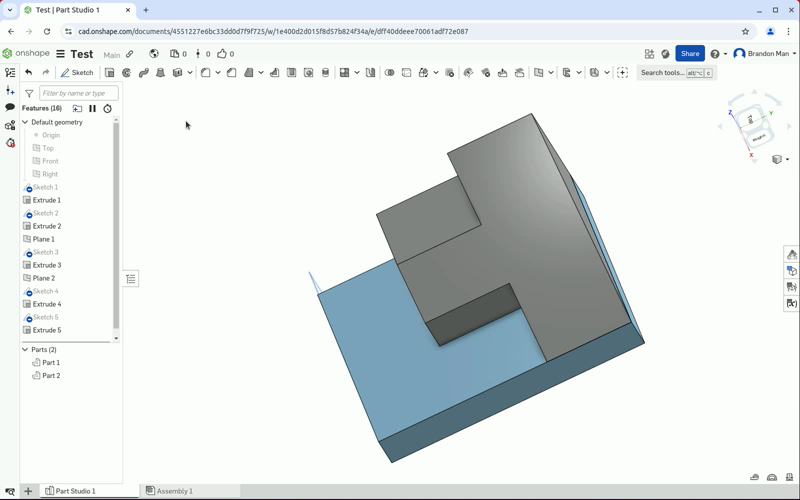
key(up, 2)
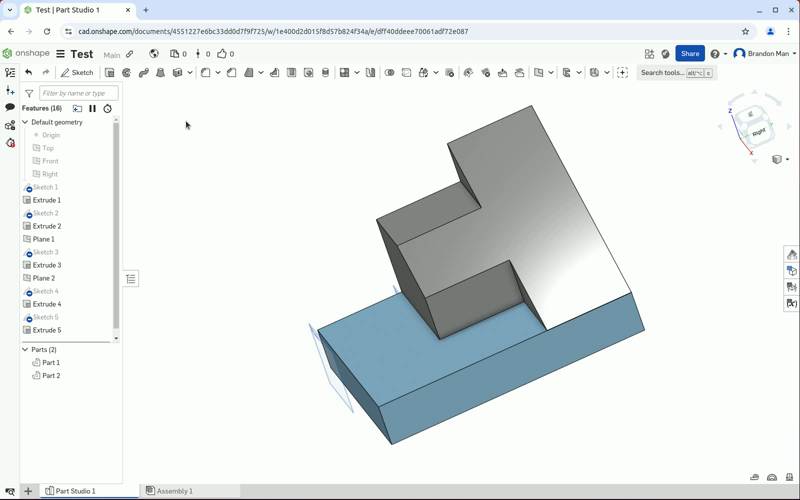
key(right, 2)
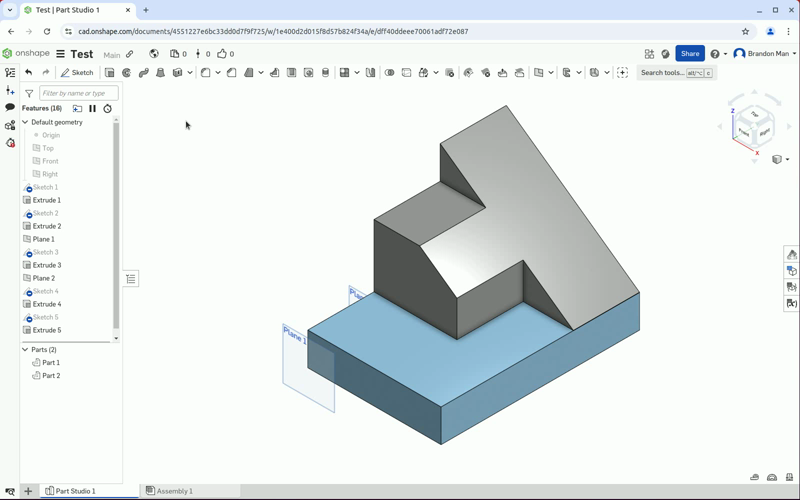
mouse_move(69, 189)
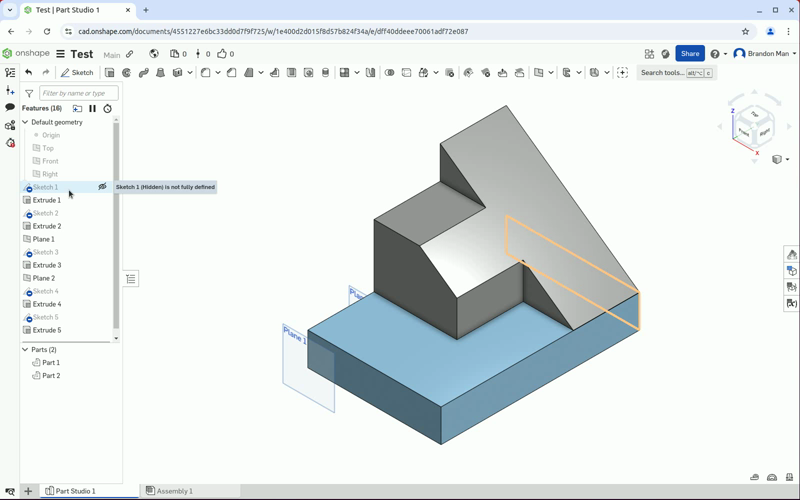
click(69, 189)